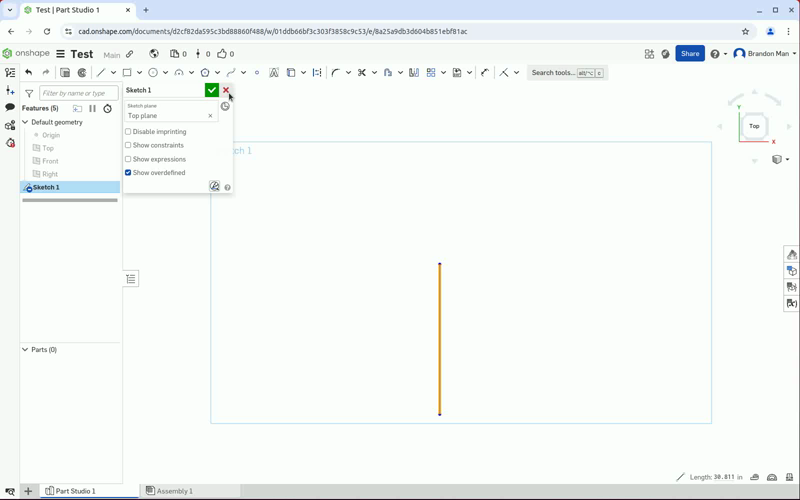
key(shift+h)
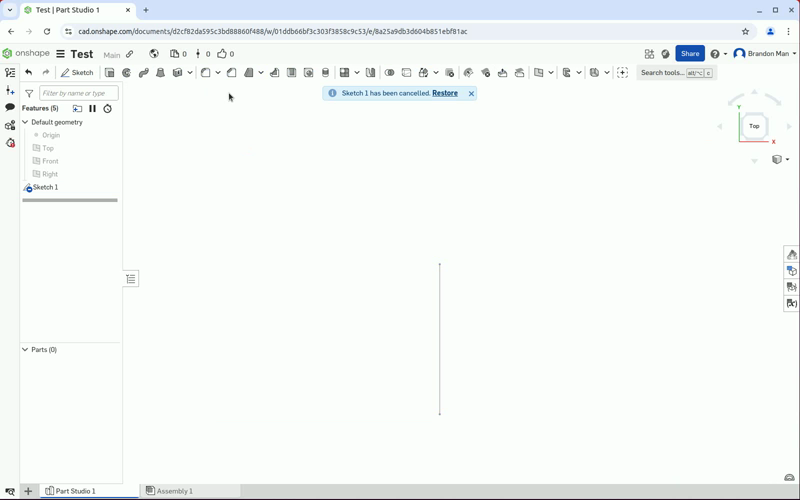
key(shift+s)
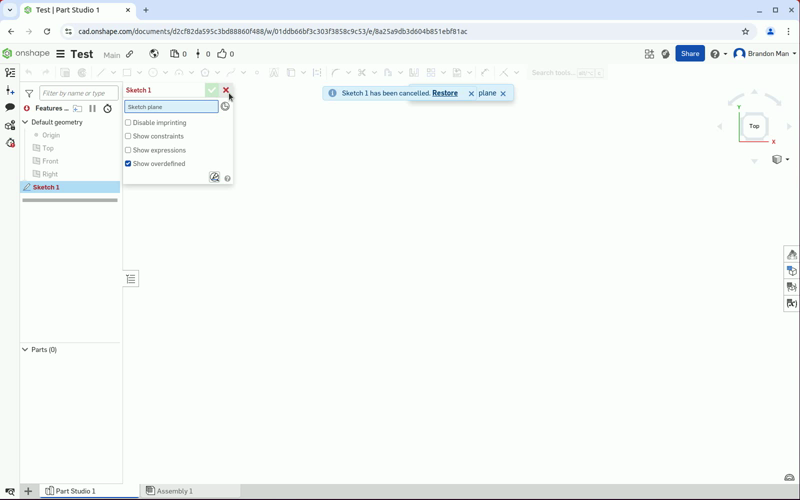
mouse_move(73, 150)
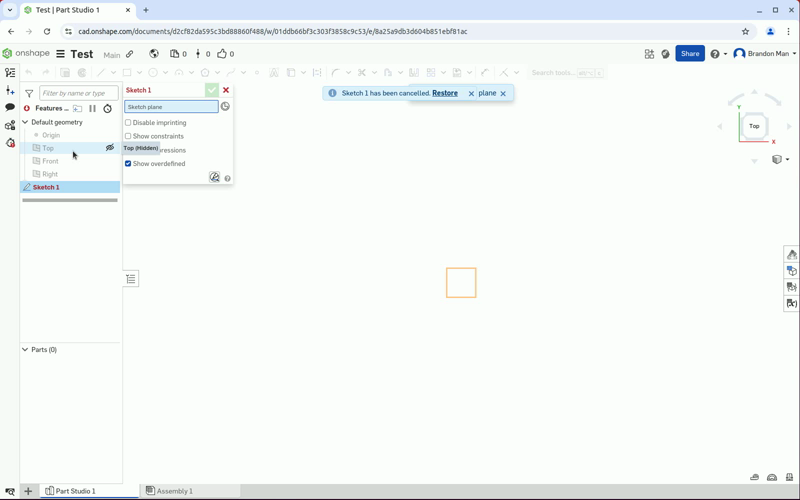
click(73, 150)
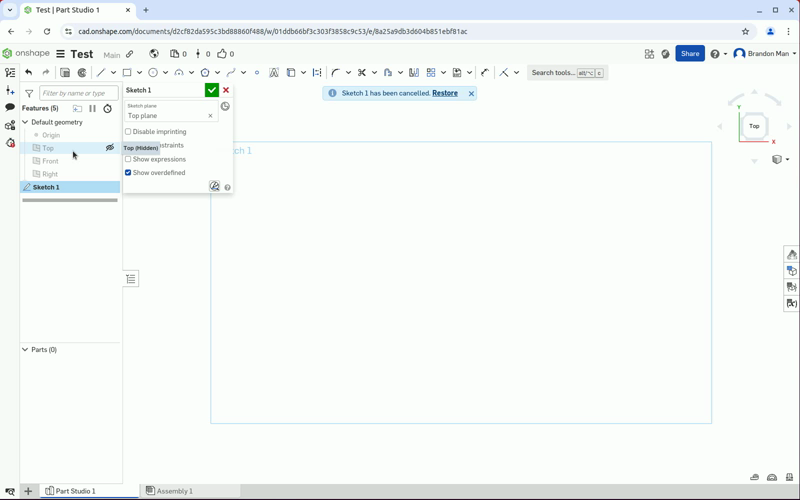
mouse_move(73, 352)
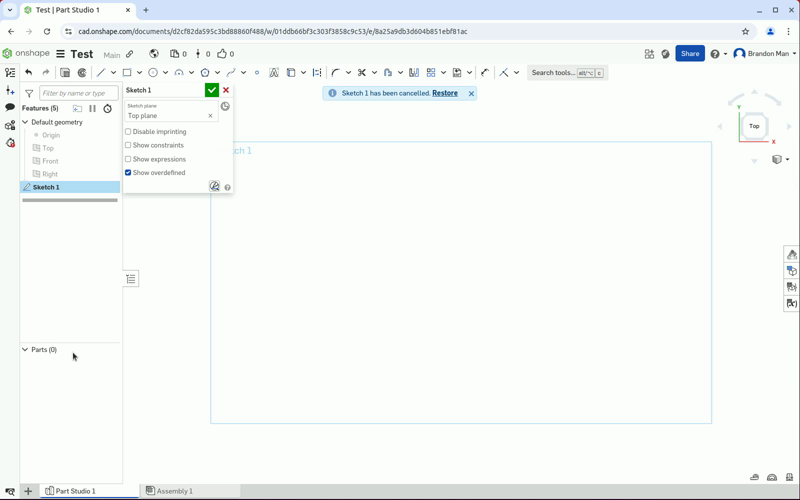
key(y)
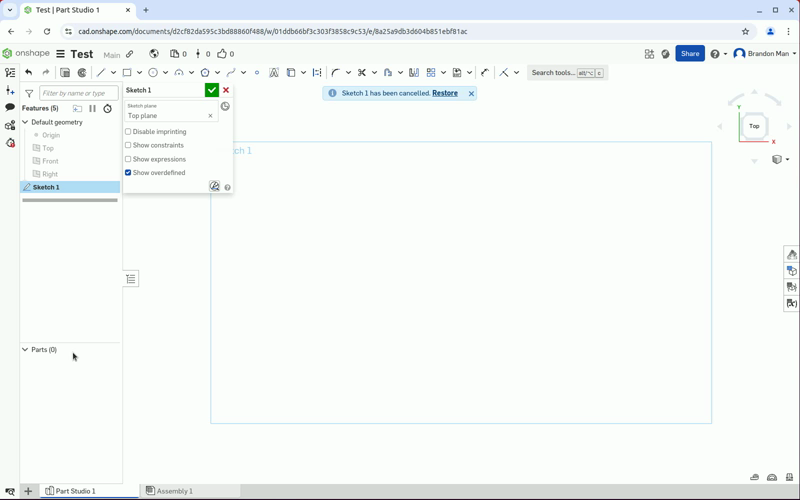
key(c)
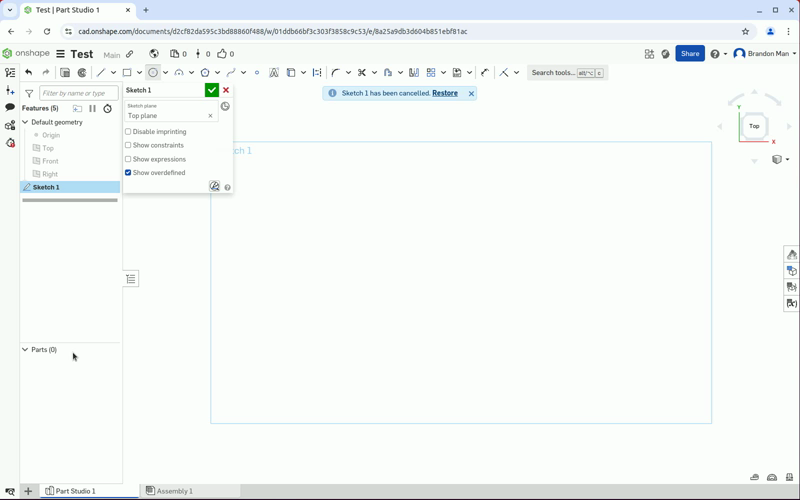
key_down(shift)
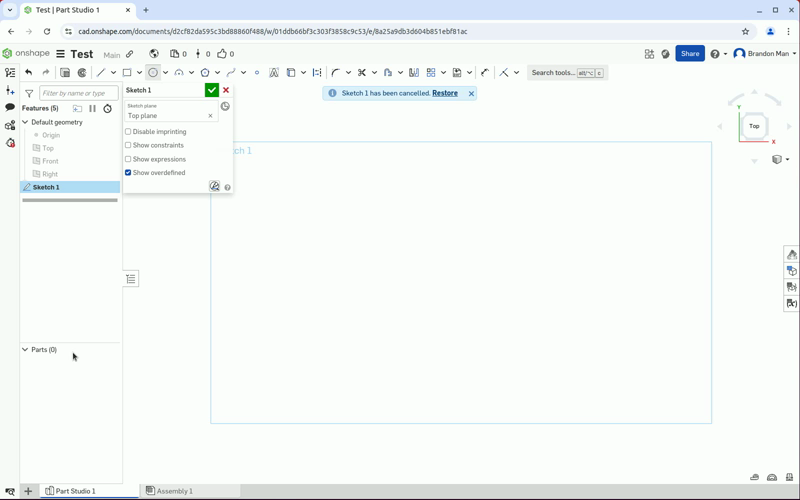
mouse_move(461, 282)
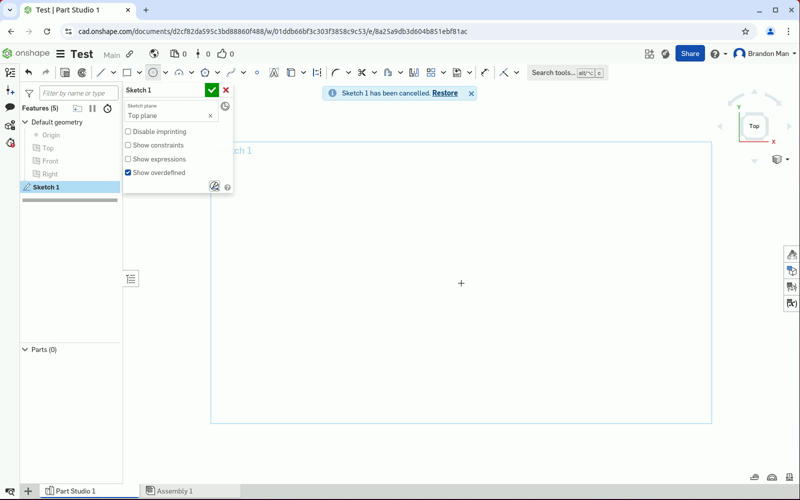
click(461, 282)
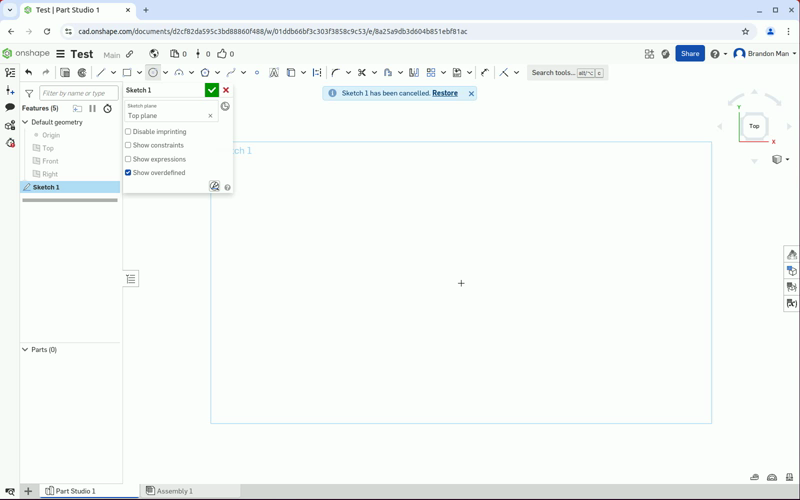
key_up(shift)
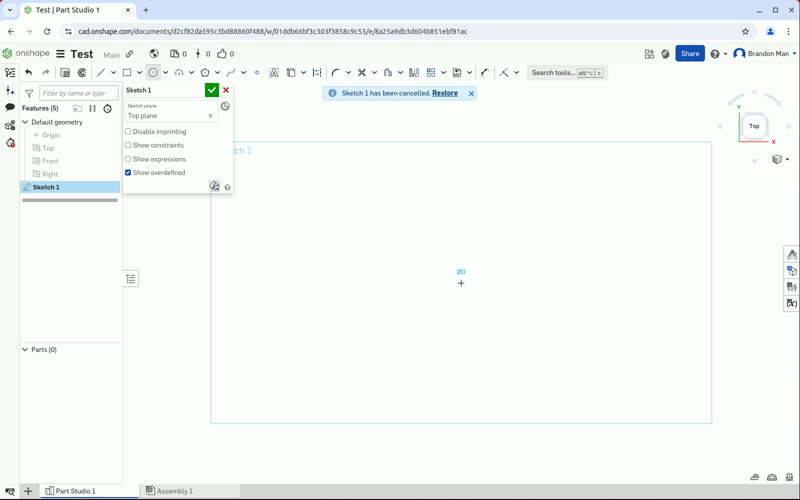
mouse_move(470, 282)
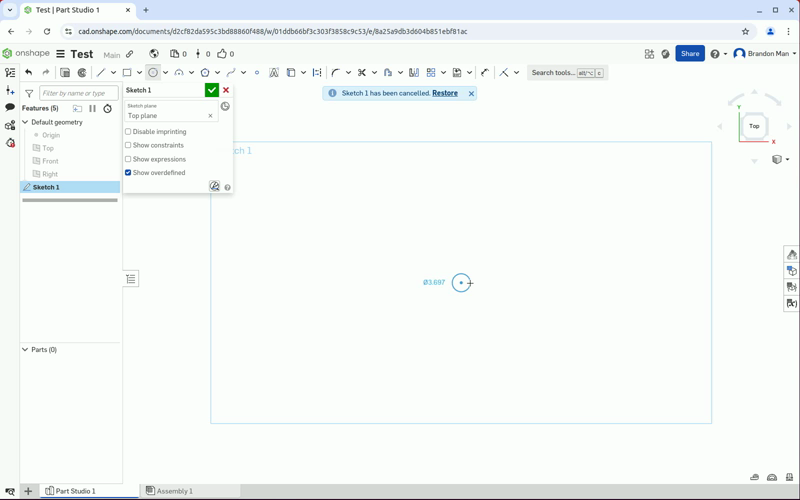
click(470, 282)
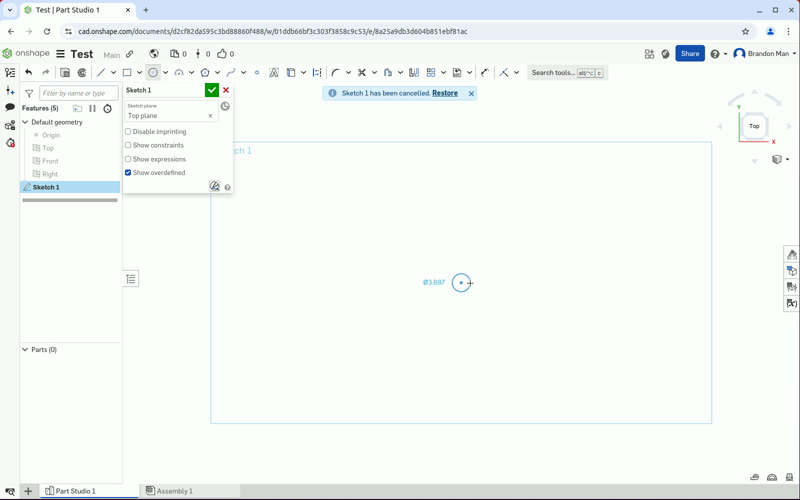
key(esc)
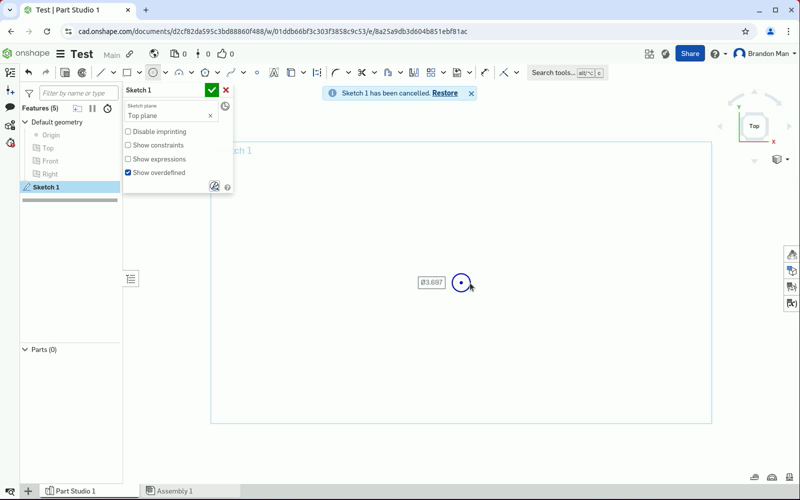
mouse_move(463, 288)
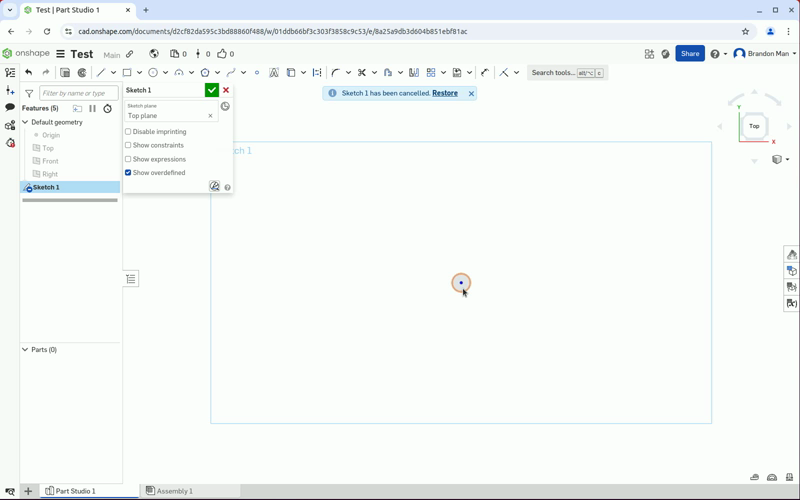
scroll(6)
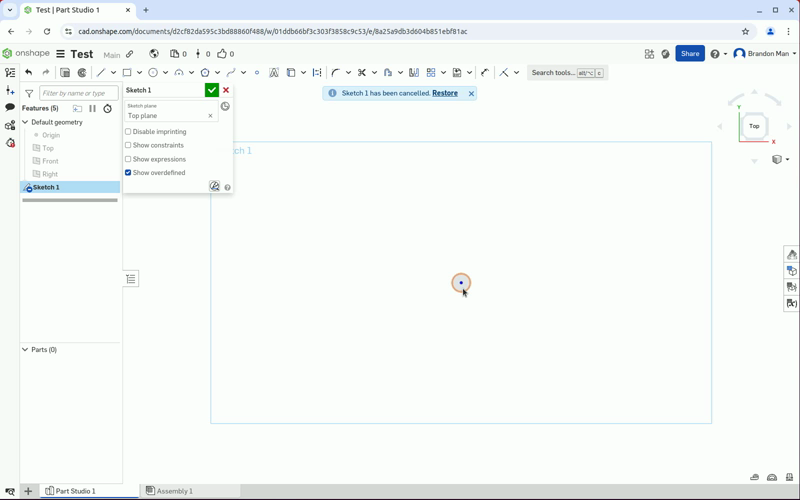
scroll(6)
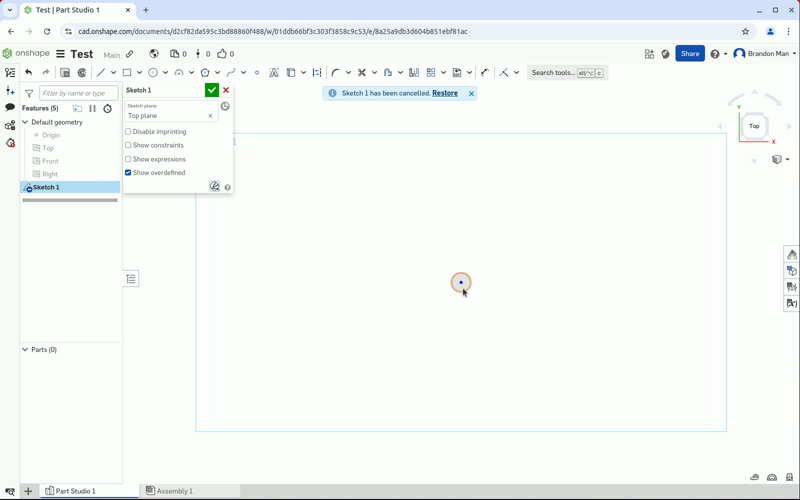
scroll(6)
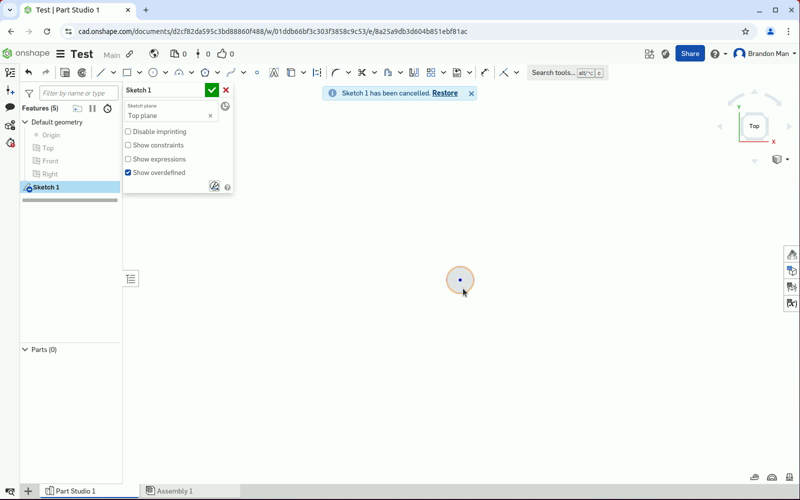
scroll(6)
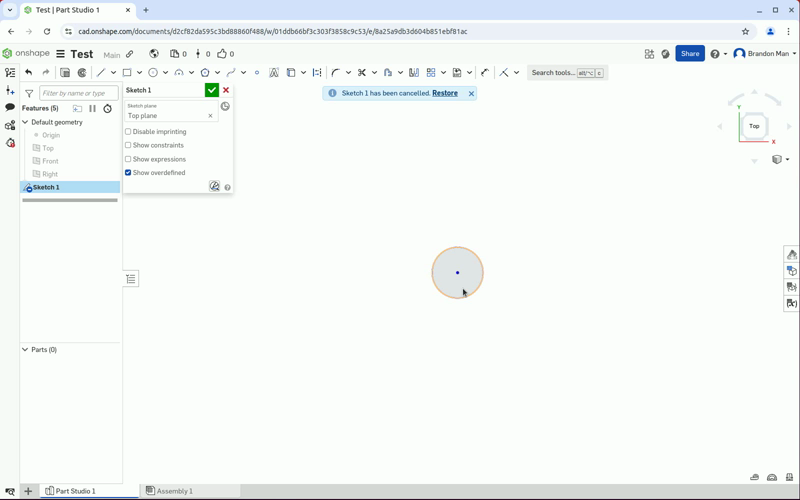
scroll(6)
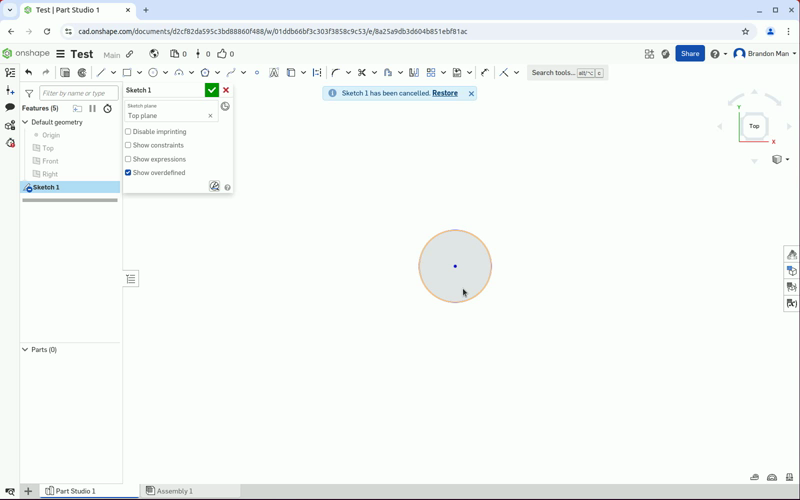
scroll(6)
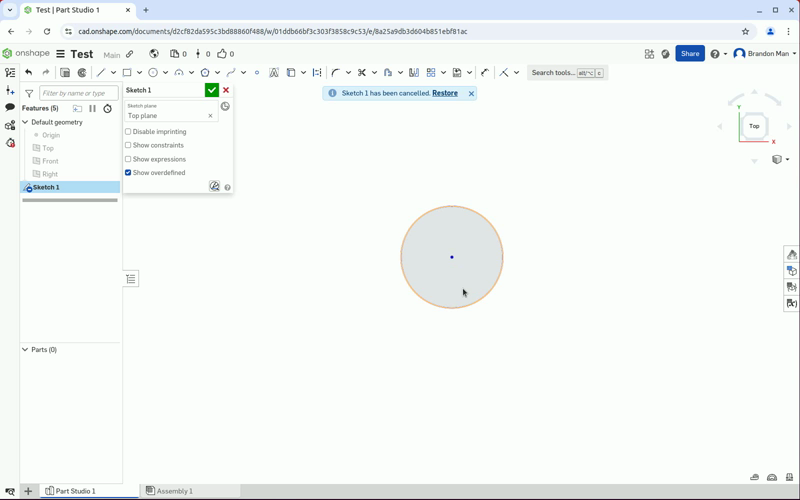
scroll(6)
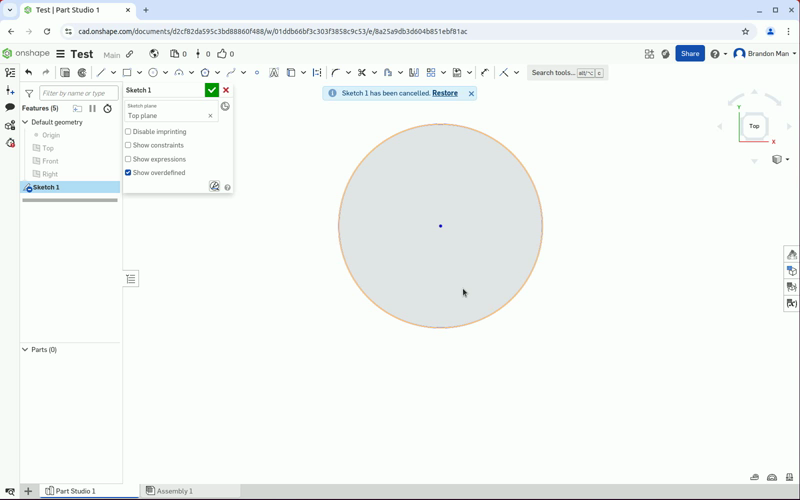
click(463, 288)
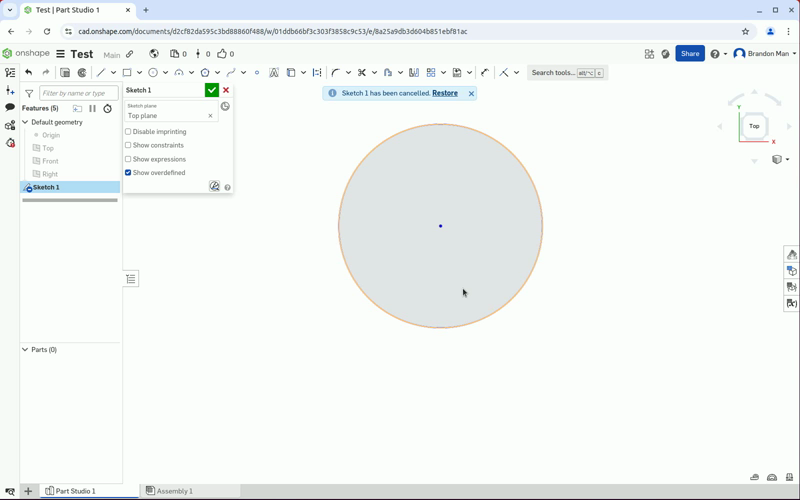
scroll(-6)
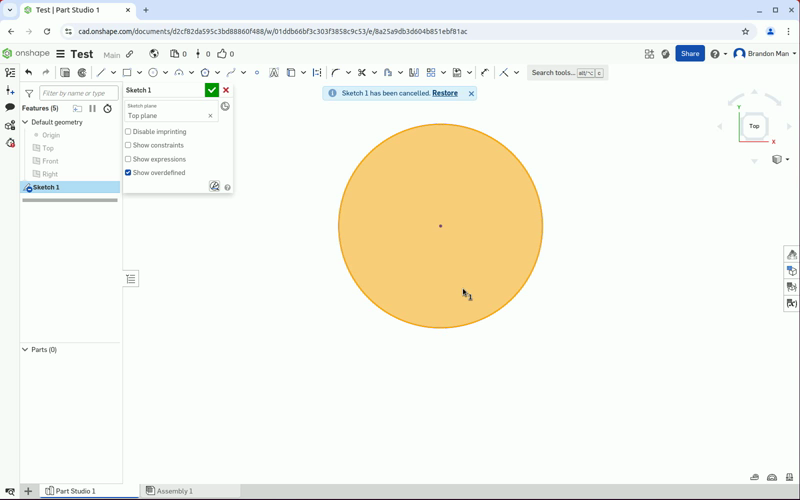
scroll(-6)
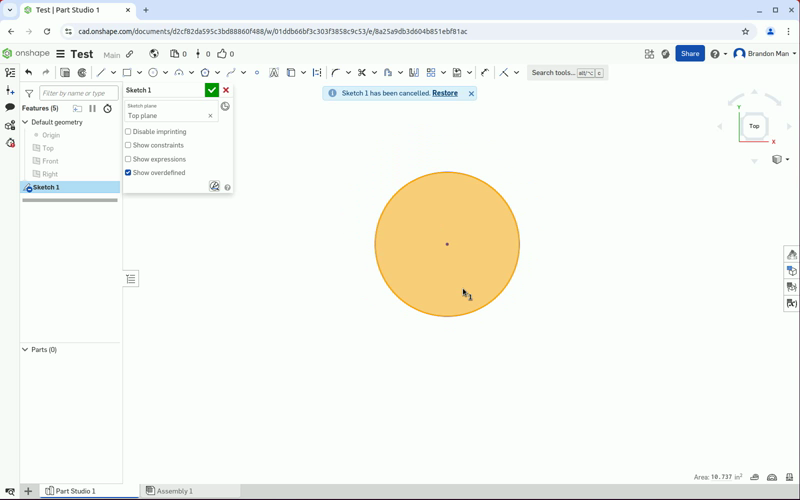
scroll(-6)
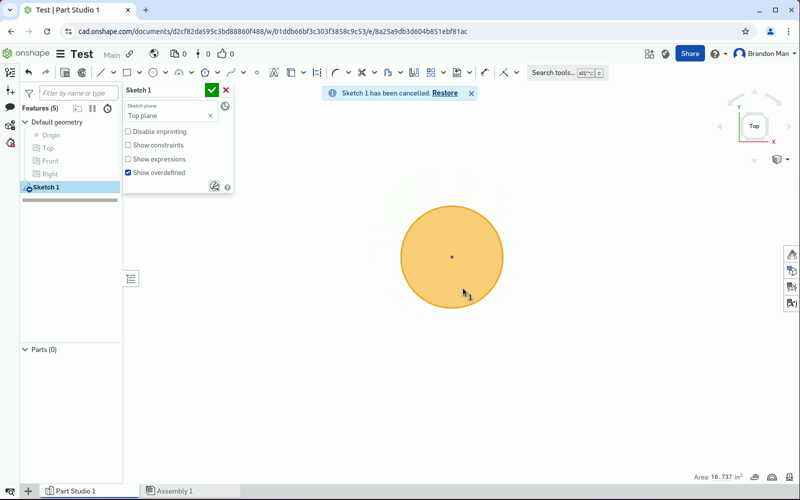
scroll(-6)
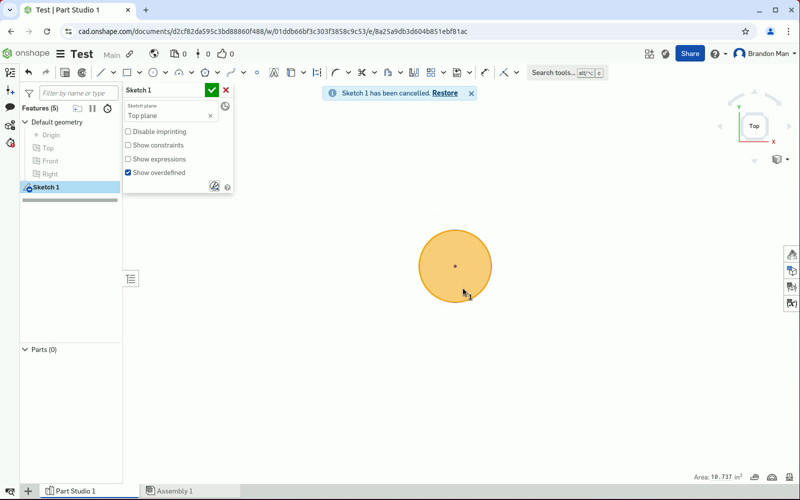
scroll(-6)
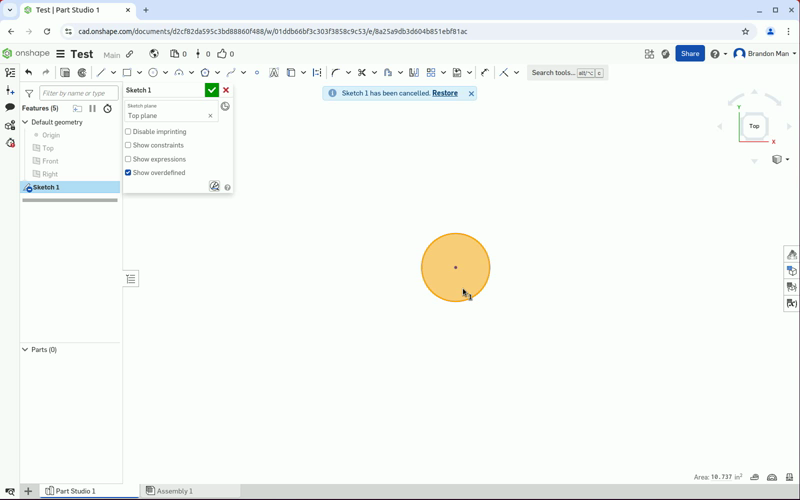
scroll(-6)
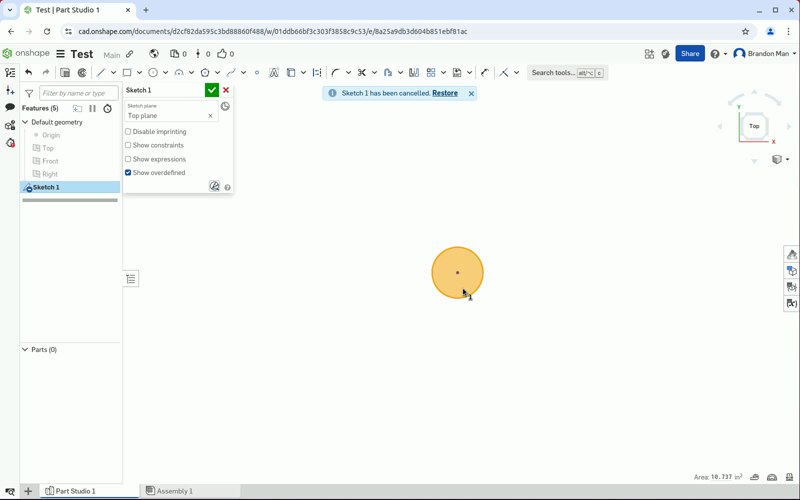
scroll(-6)
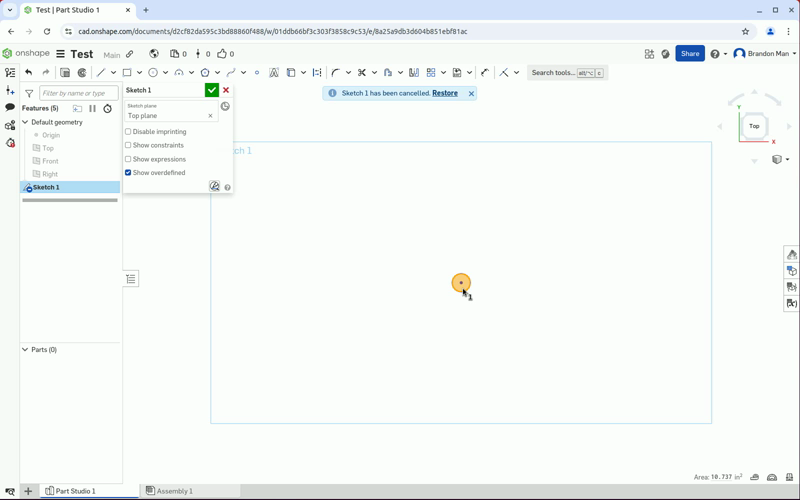
mouse_move(73, 352)
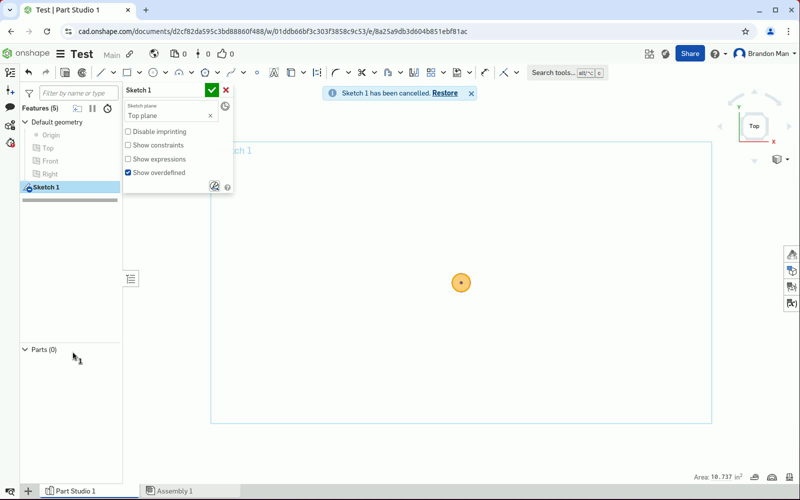
key(shift+y)
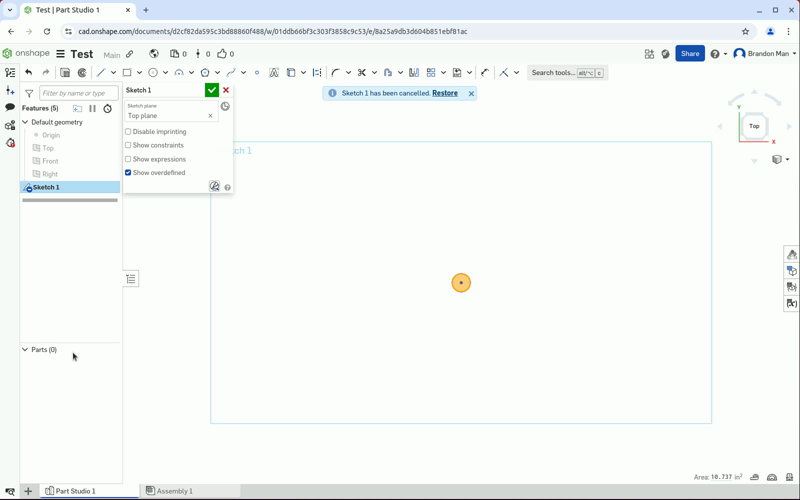
key(shift+e)
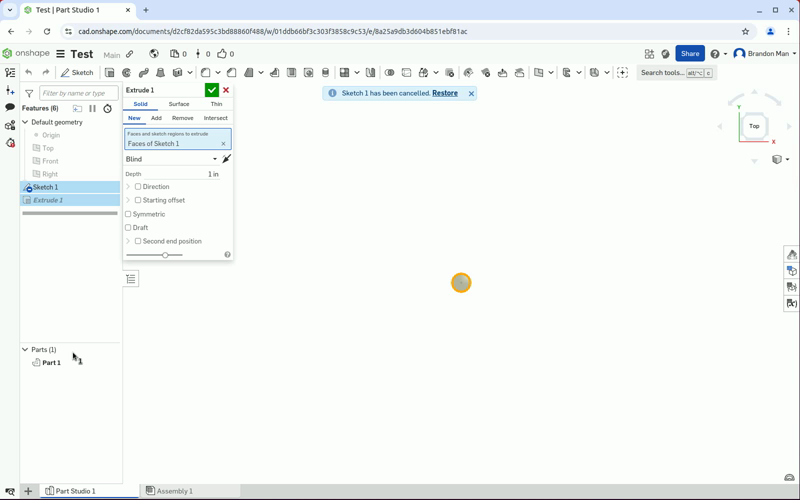
mouse_move(143, 106)
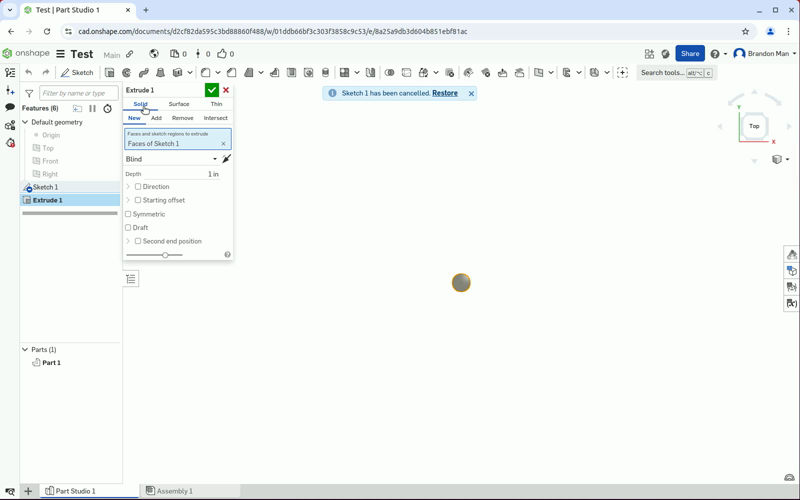
click(143, 106)
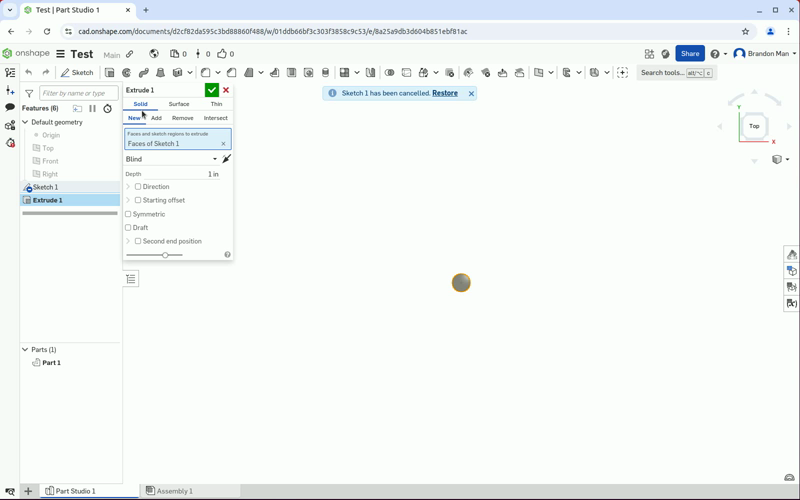
mouse_move(137, 120)
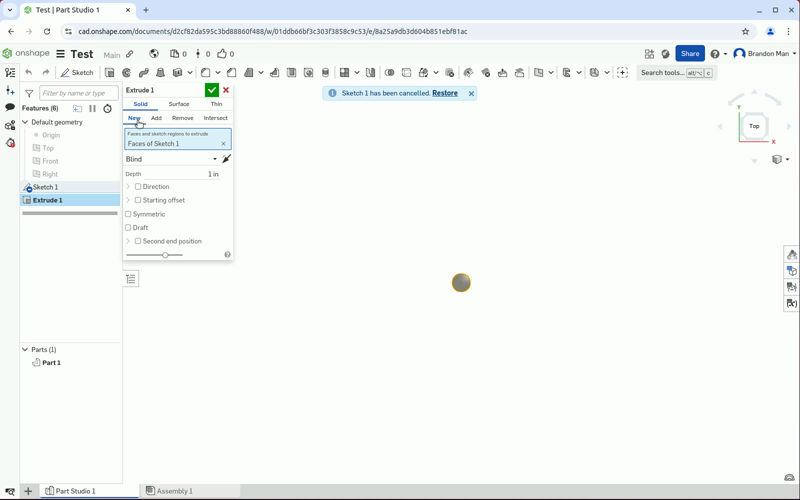
click(137, 120)
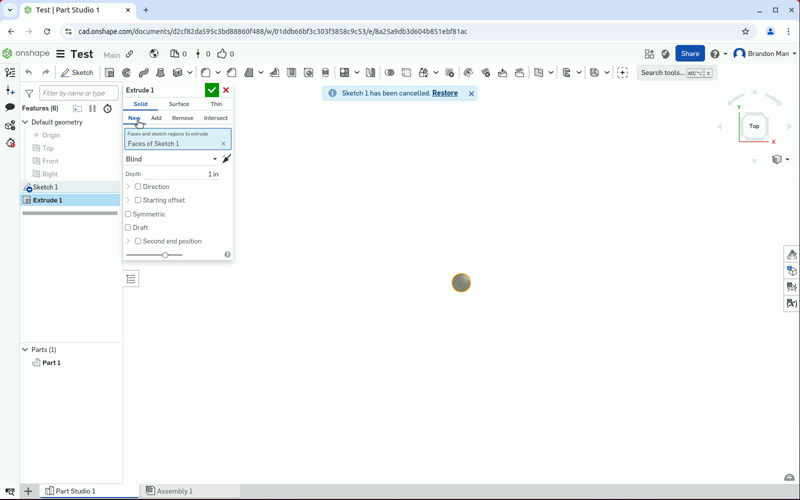
key(tab, 4)
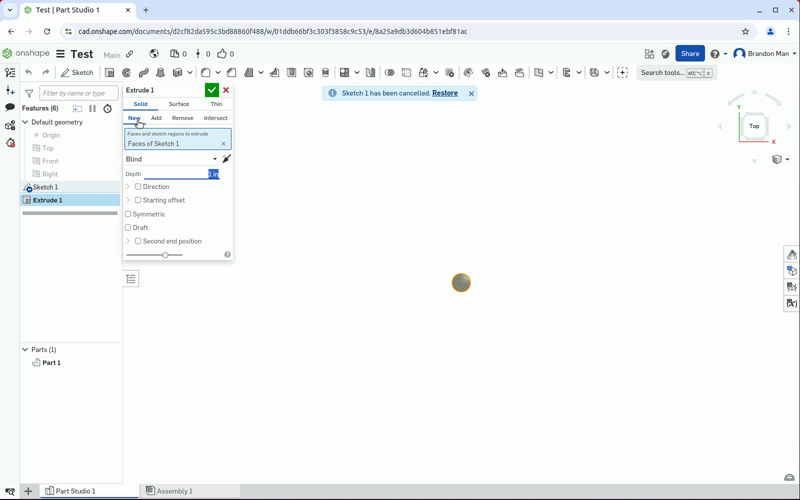
text(0.722)
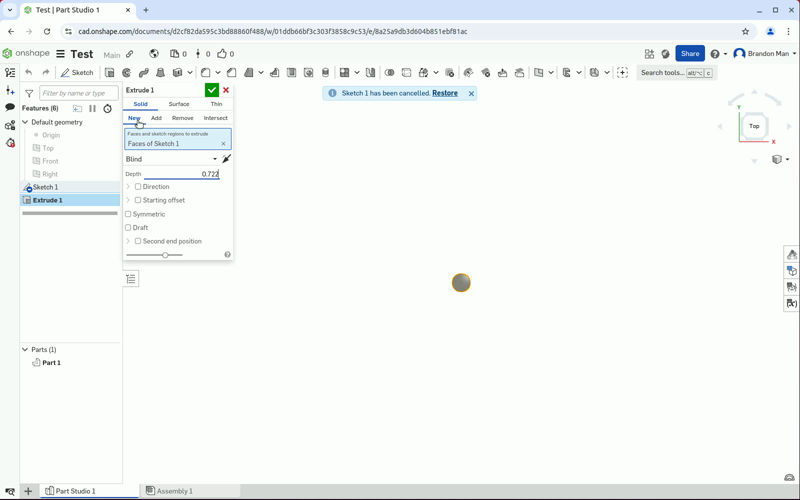
key(enter)
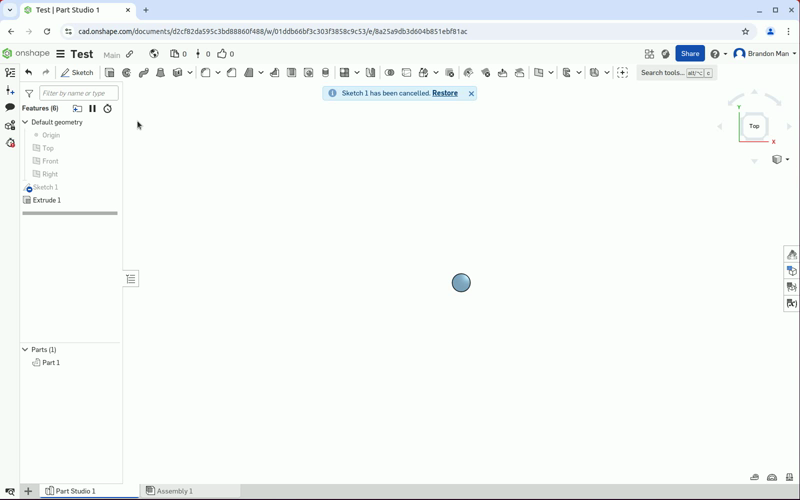
key(shift+h)
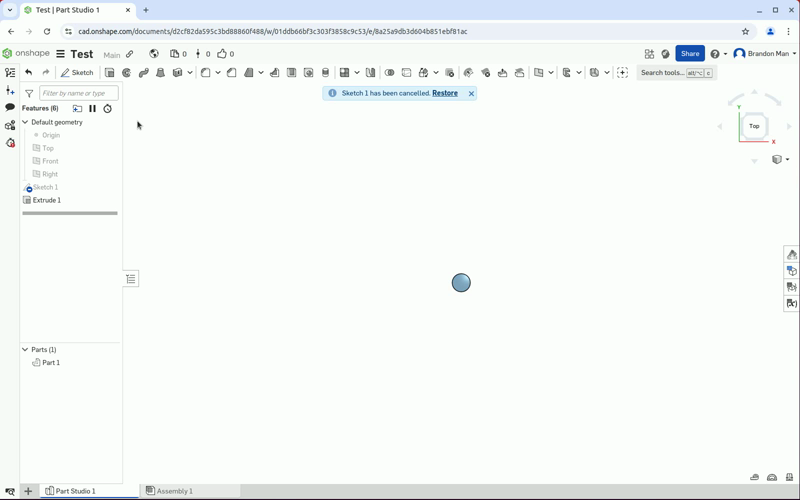
key(shift+h)
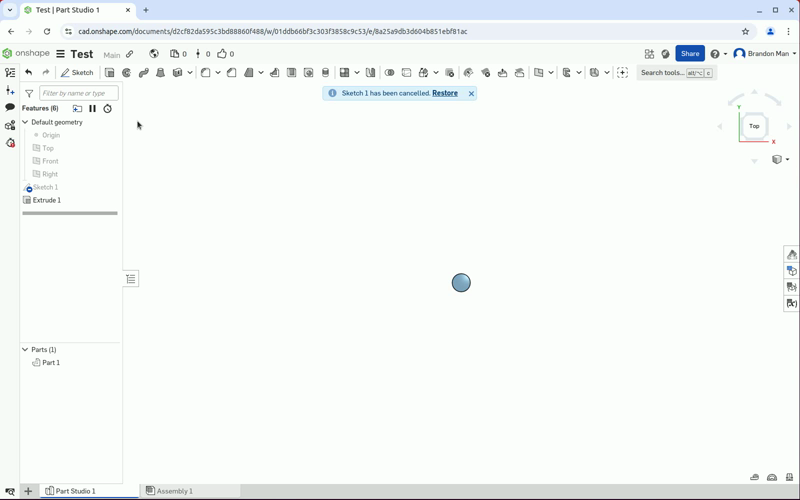
mouse_move(73, 189)
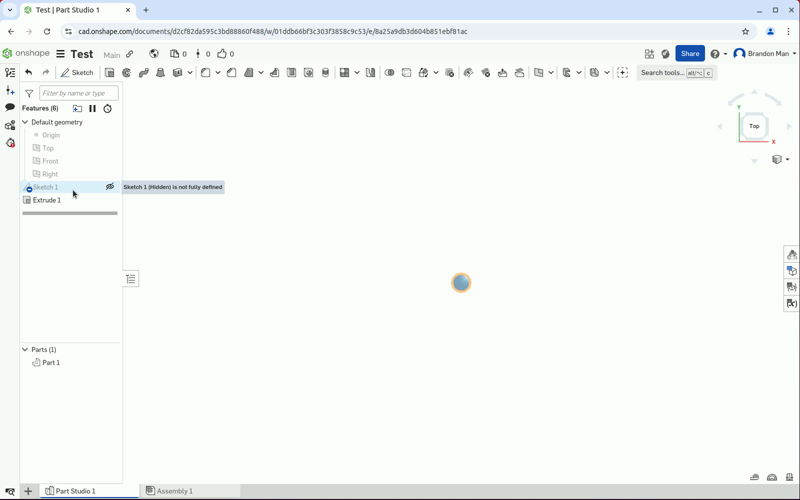
click(73, 189)
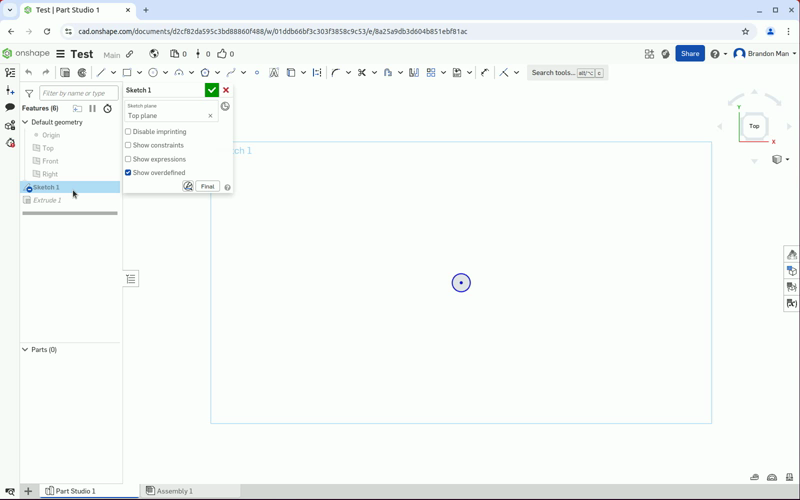
mouse_move(229, 92)
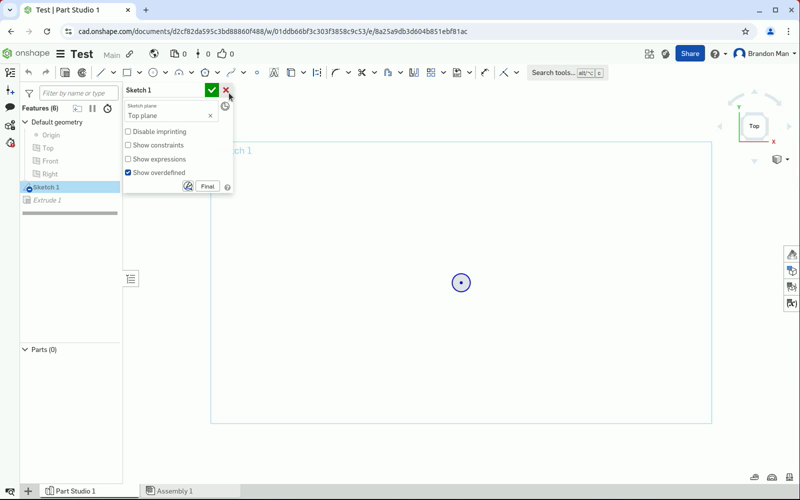
click(229, 92)
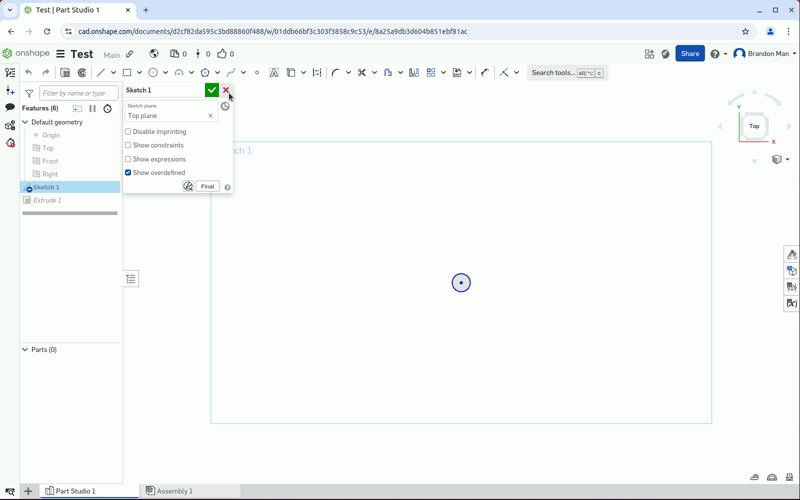
key(shift+s)
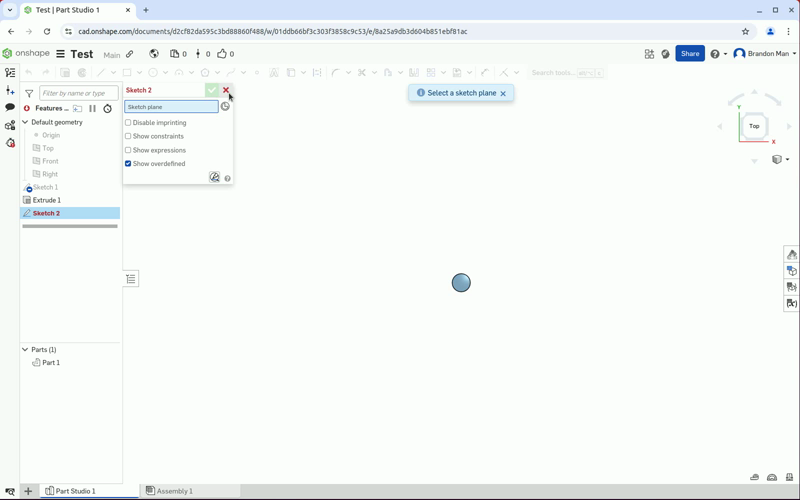
mouse_move(73, 150)
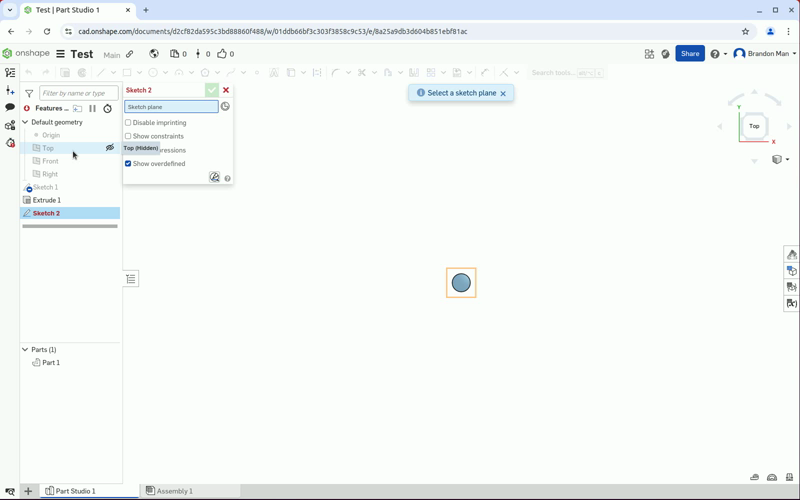
click(73, 150)
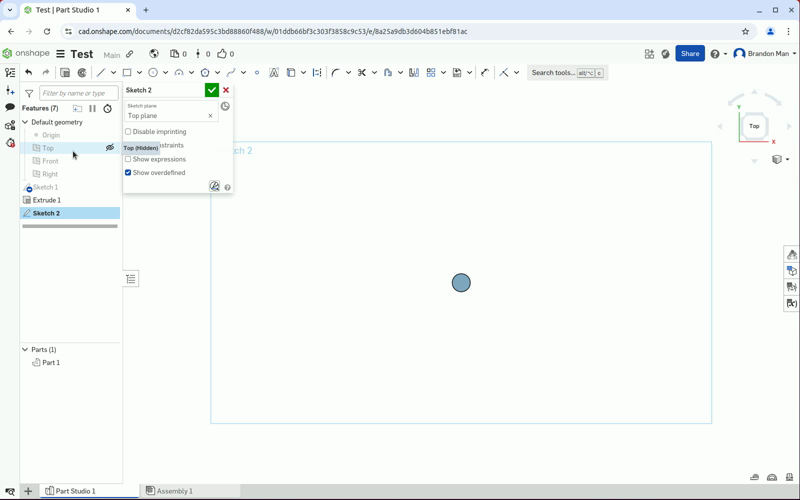
mouse_move(73, 352)
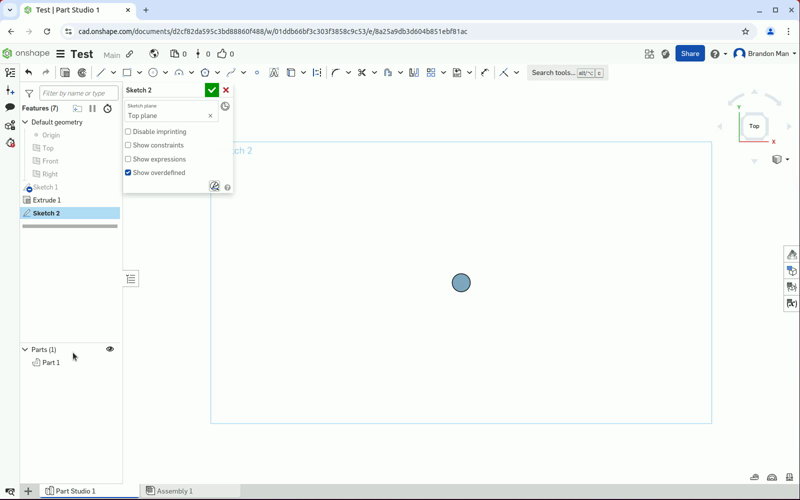
key(y)
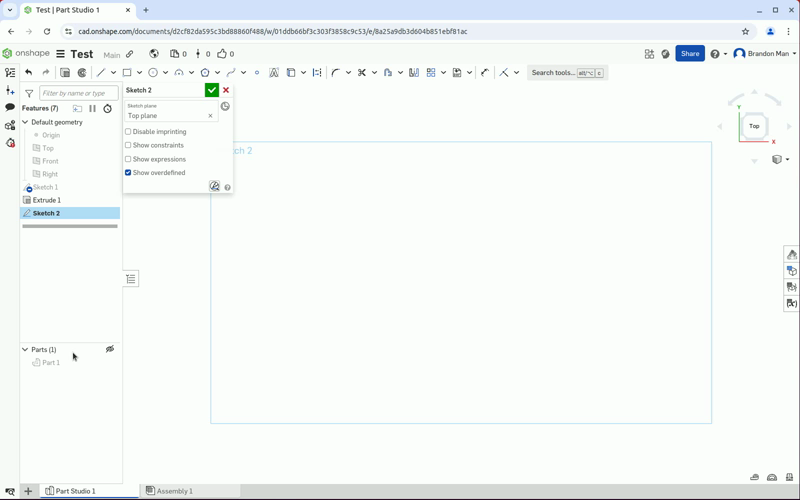
key(c)
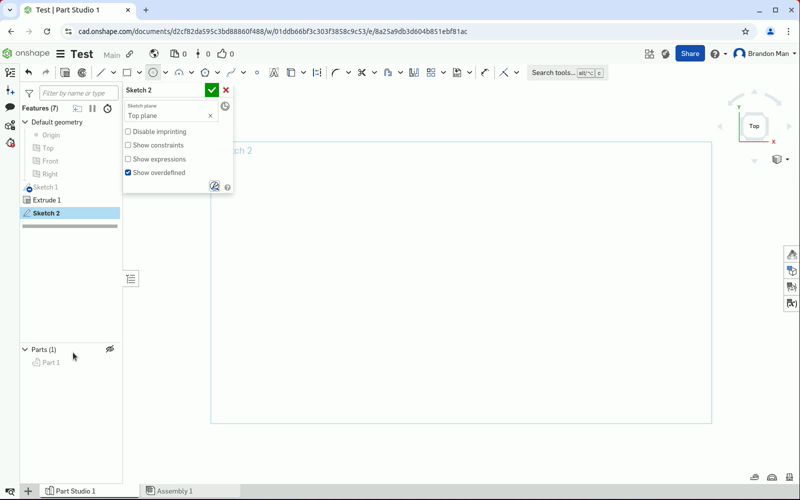
key_down(shift)
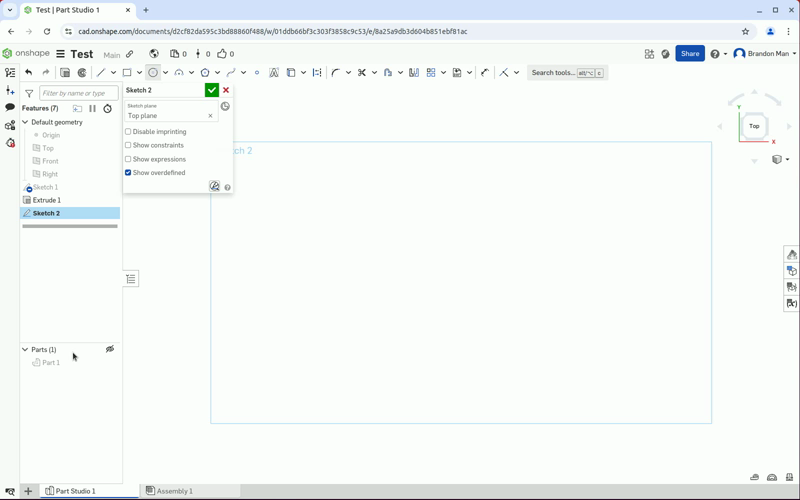
mouse_move(461, 282)
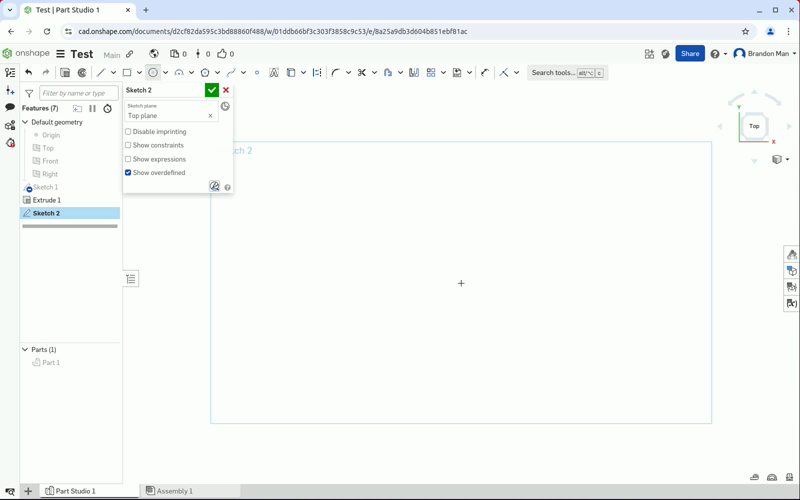
click(461, 282)
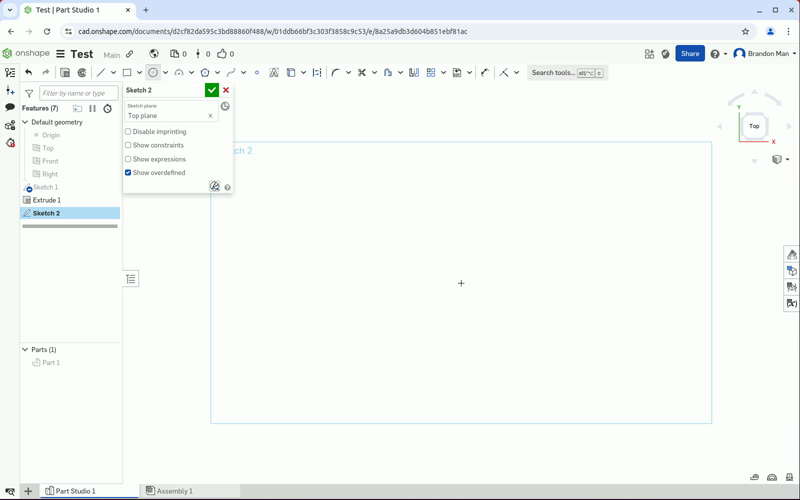
key_up(shift)
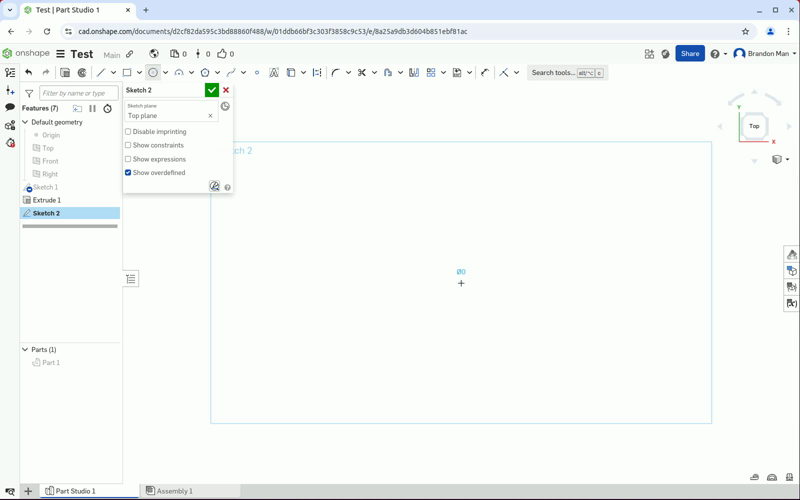
mouse_move(466, 282)
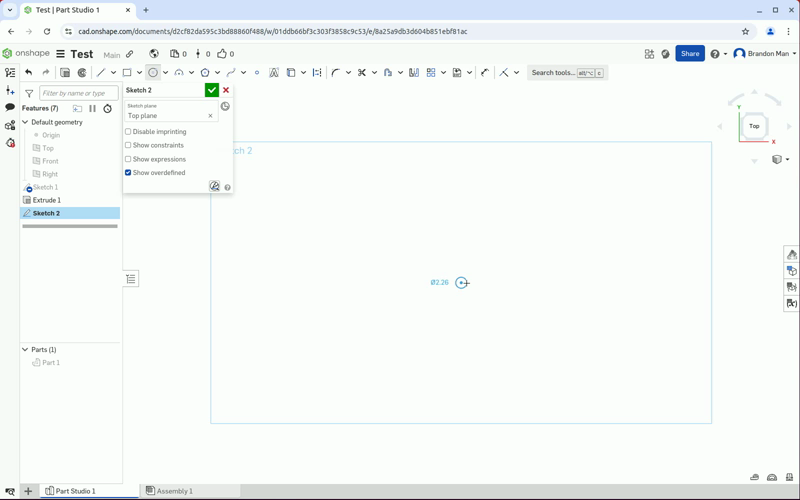
click(466, 282)
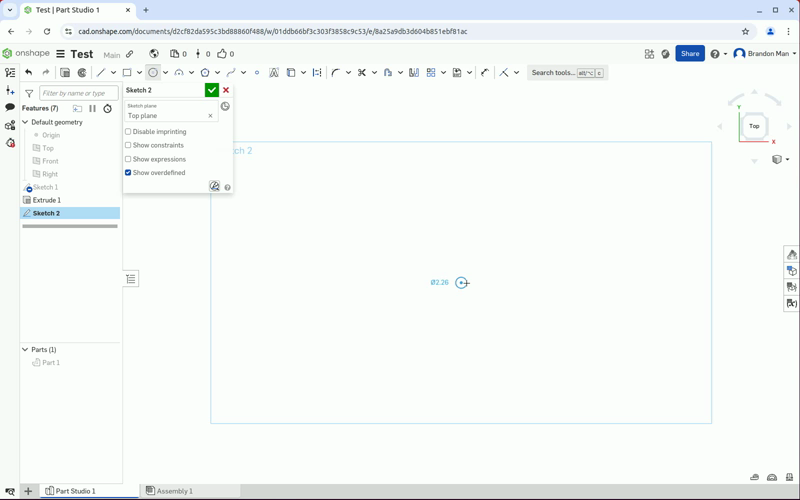
key(esc)
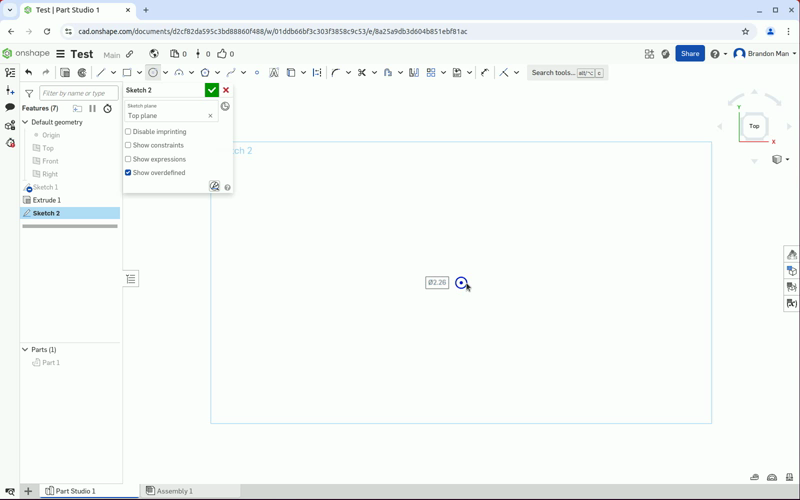
mouse_move(459, 281)
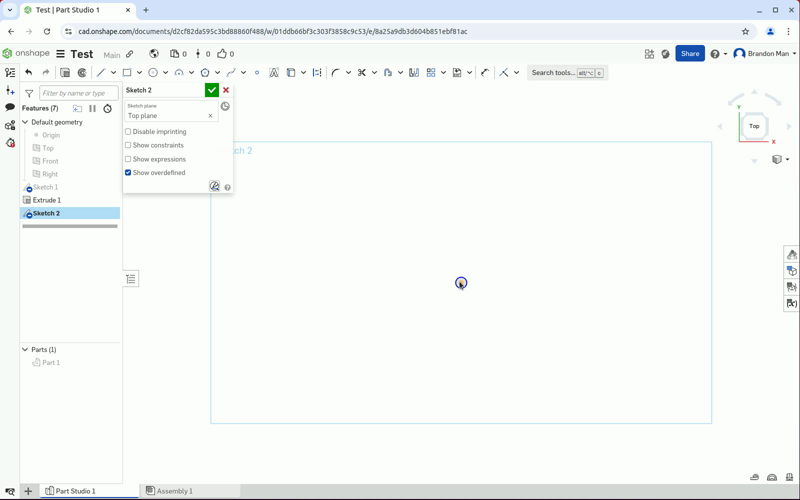
scroll(6)
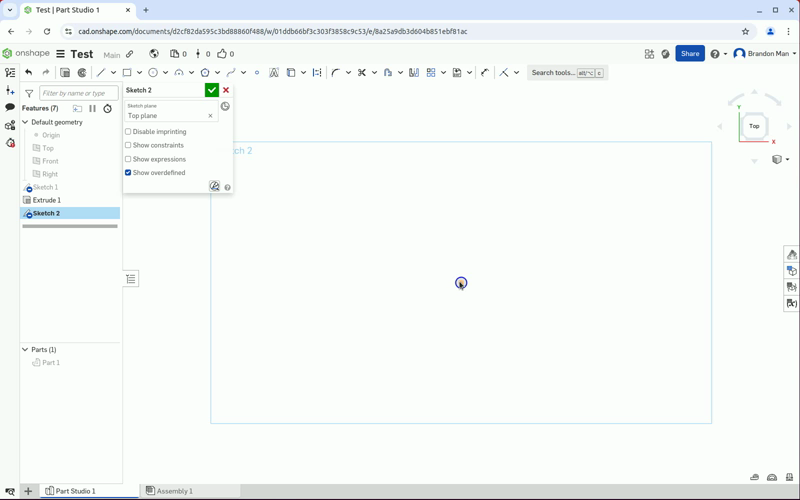
scroll(6)
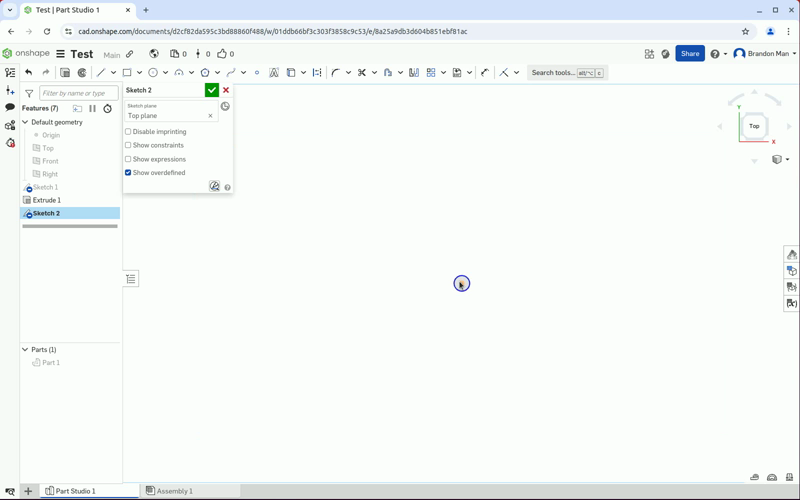
scroll(6)
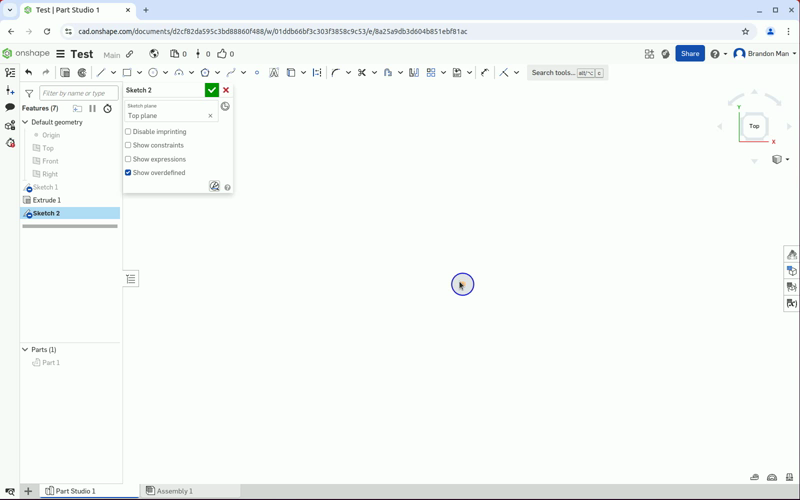
scroll(6)
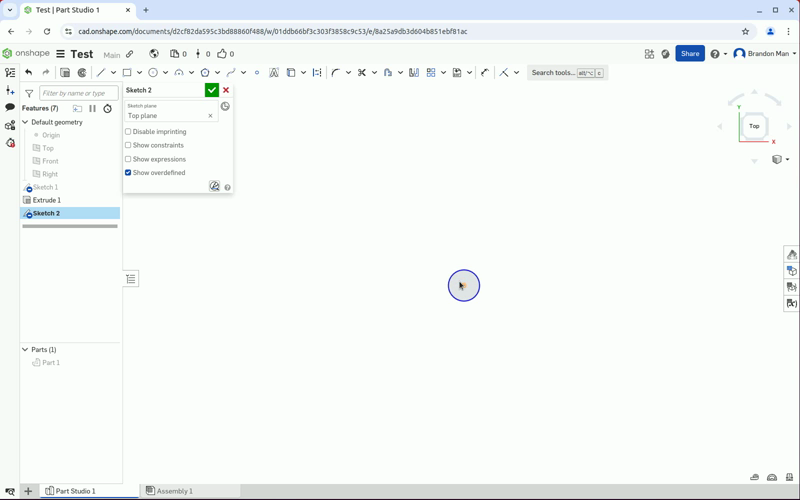
scroll(6)
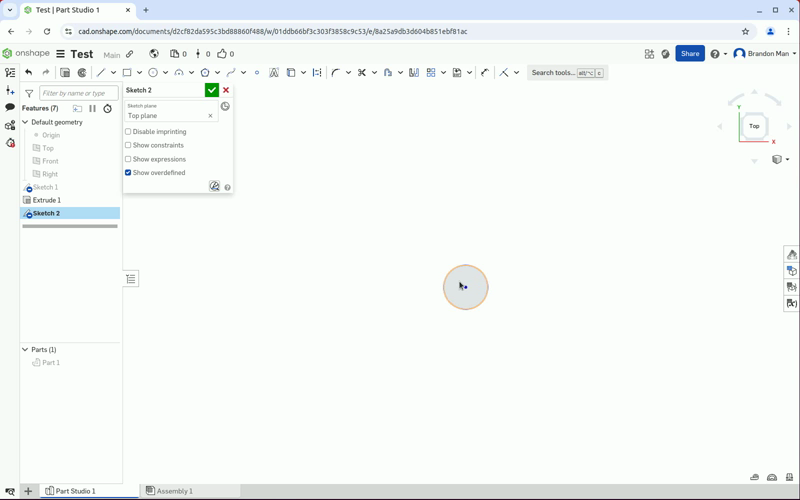
scroll(6)
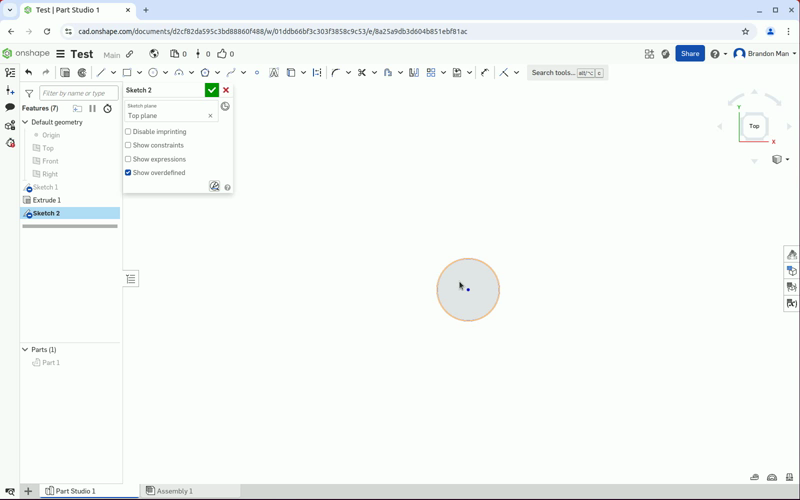
scroll(6)
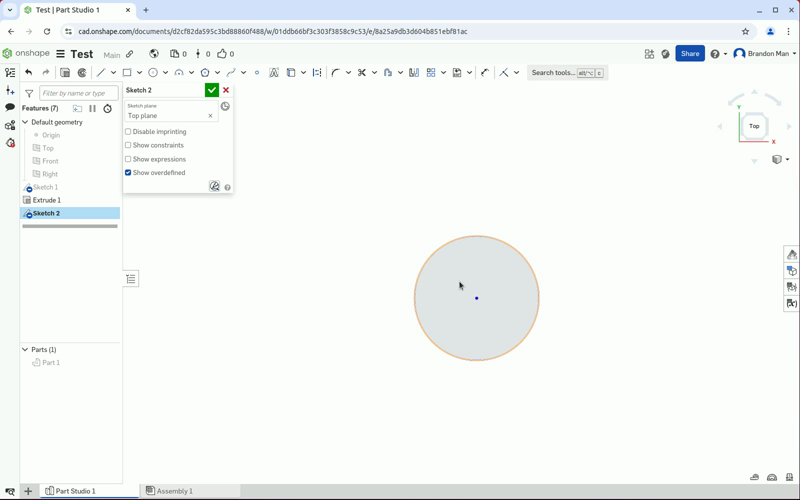
click(459, 281)
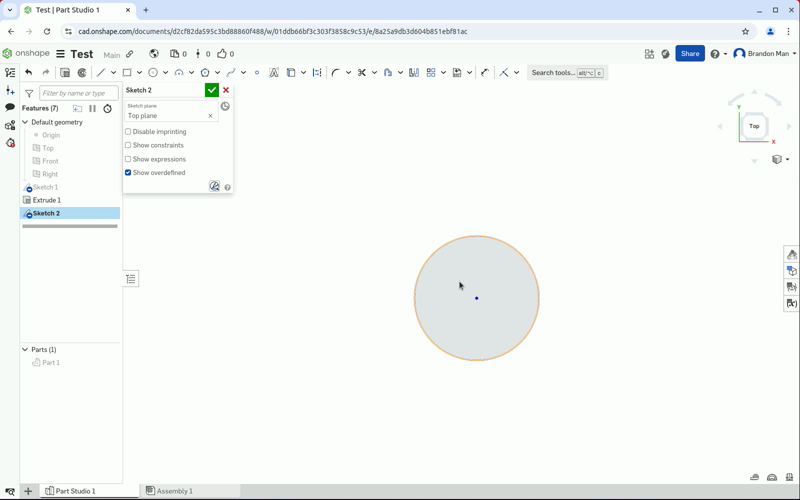
scroll(-6)
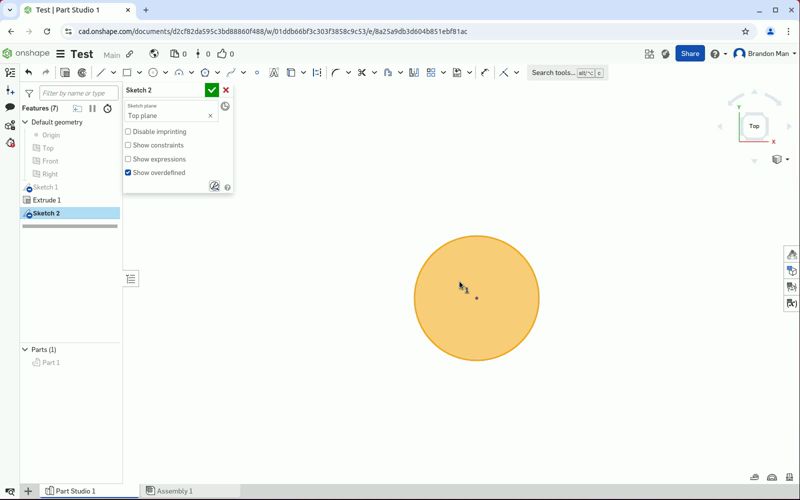
scroll(-6)
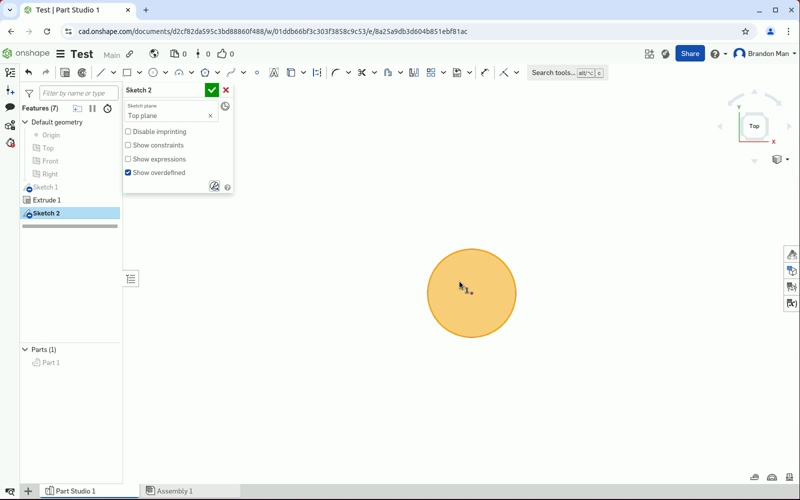
scroll(-6)
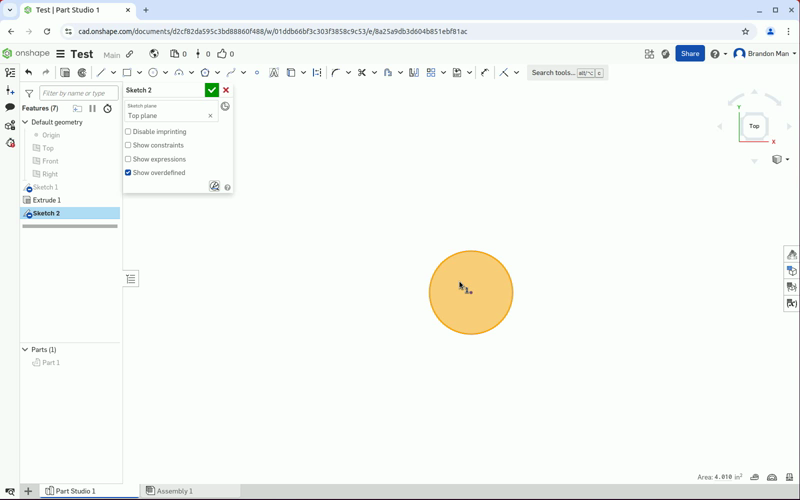
scroll(-6)
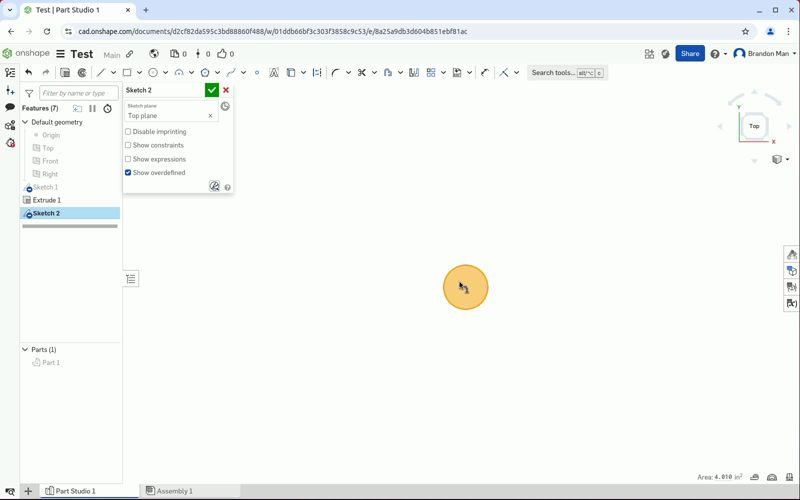
scroll(-6)
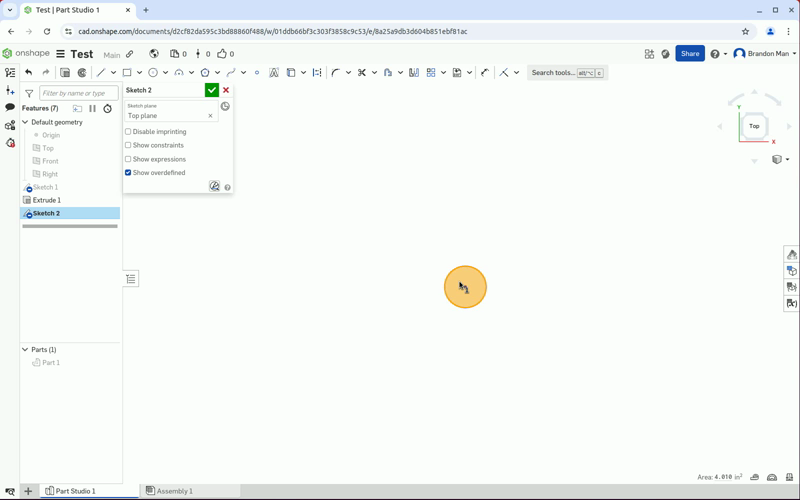
scroll(-6)
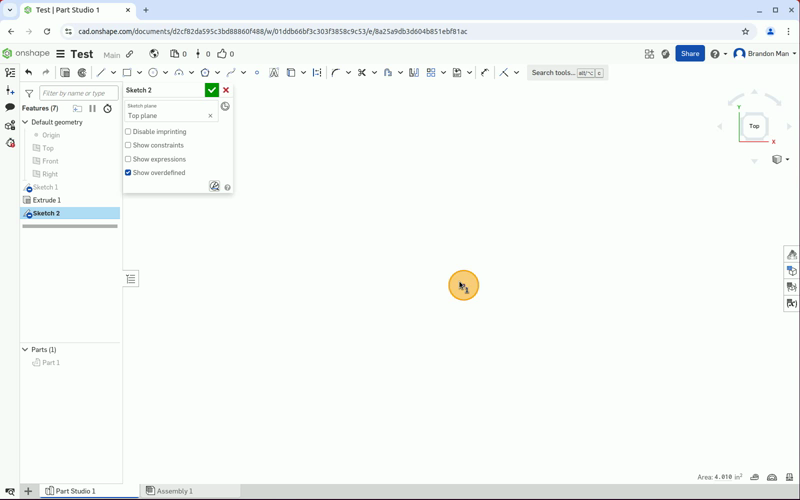
scroll(-6)
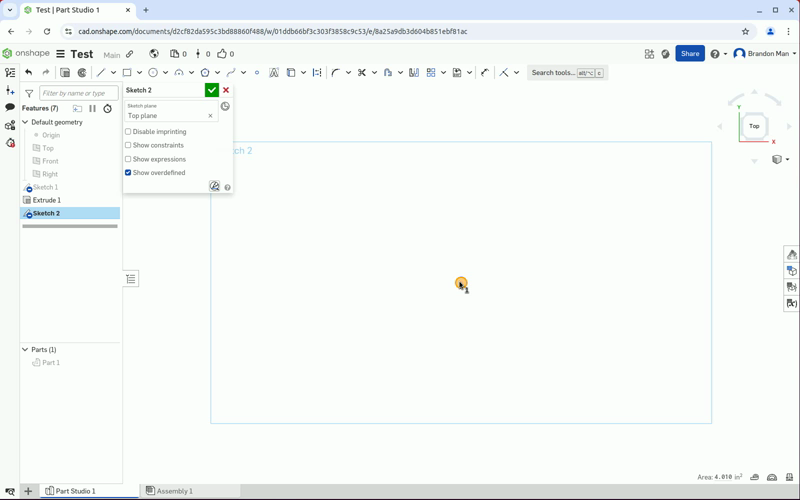
mouse_move(73, 352)
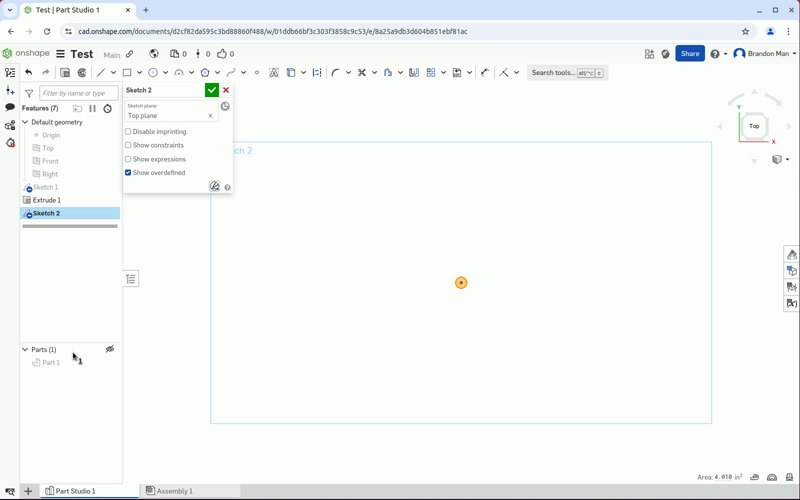
key(shift+y)
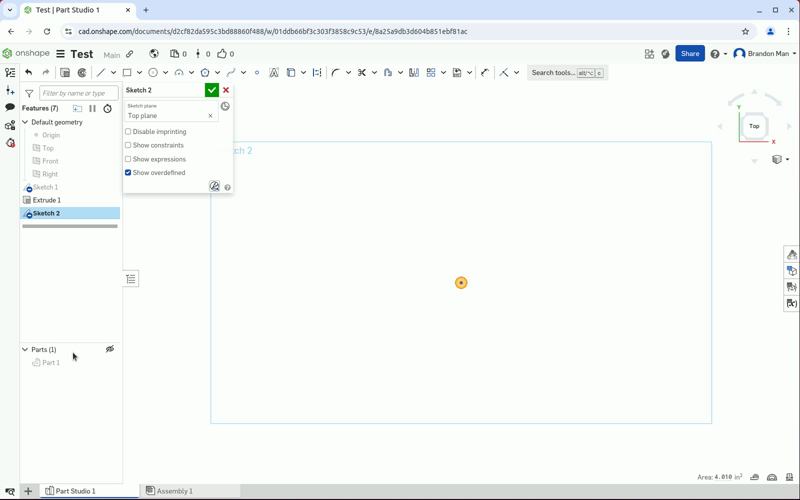
key(shift+e)
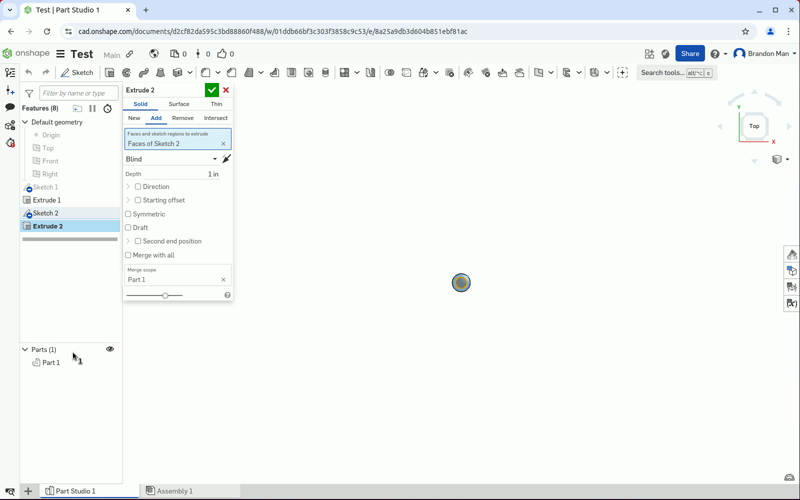
mouse_move(143, 106)
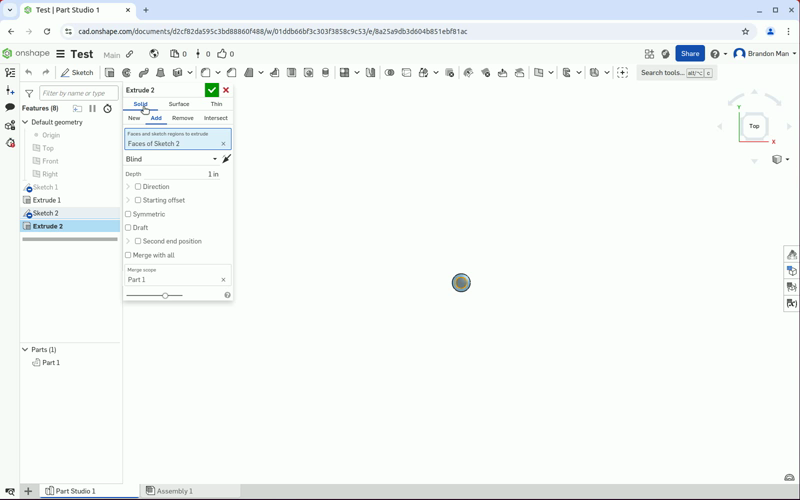
click(143, 106)
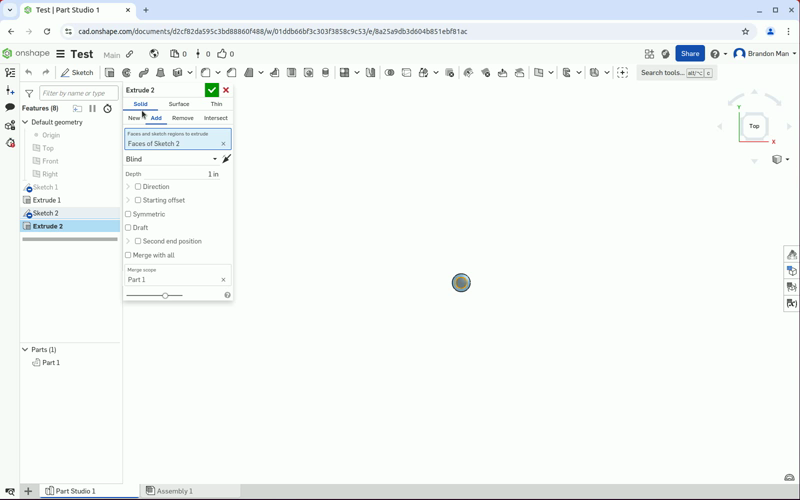
mouse_move(137, 120)
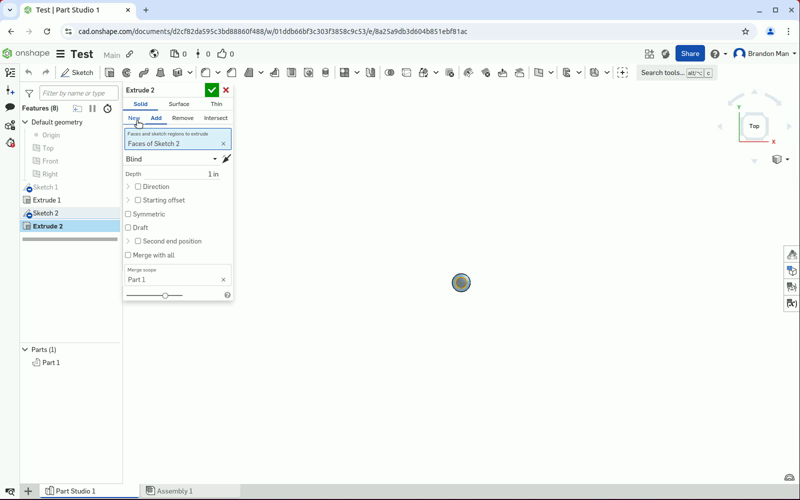
click(137, 120)
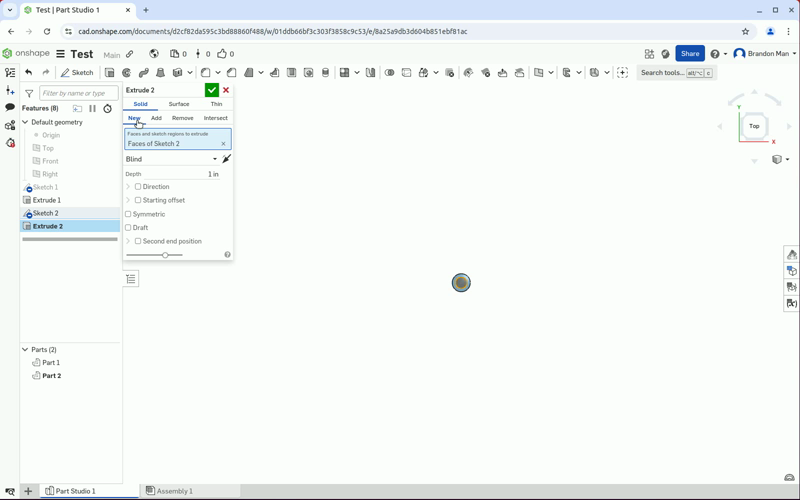
key(tab, 4)
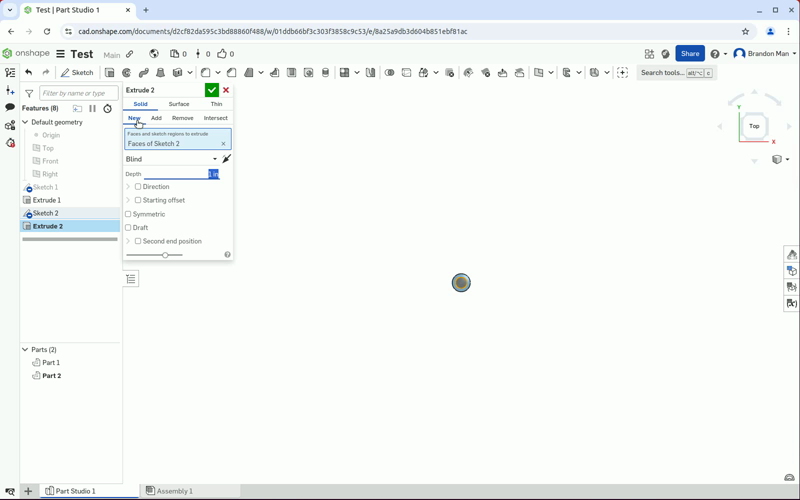
text(19.257)
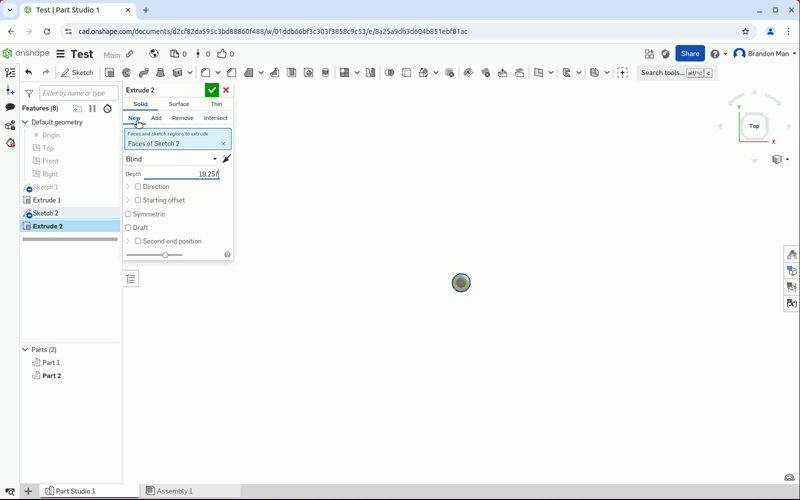
key(enter)
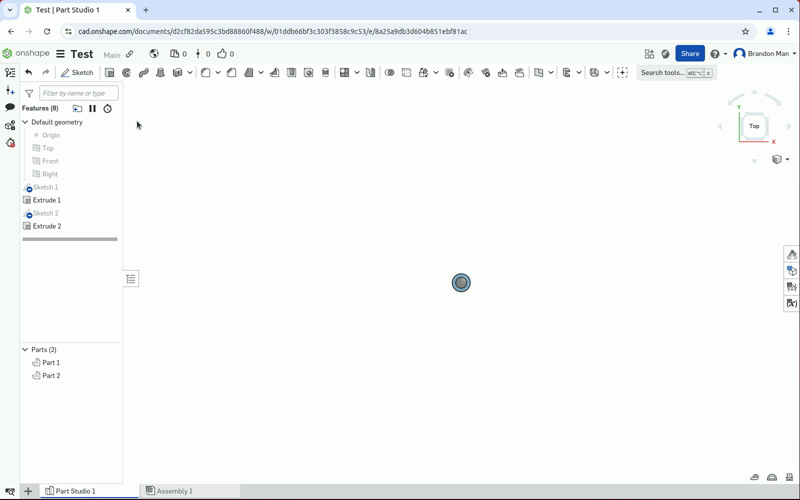
key(shift+h)
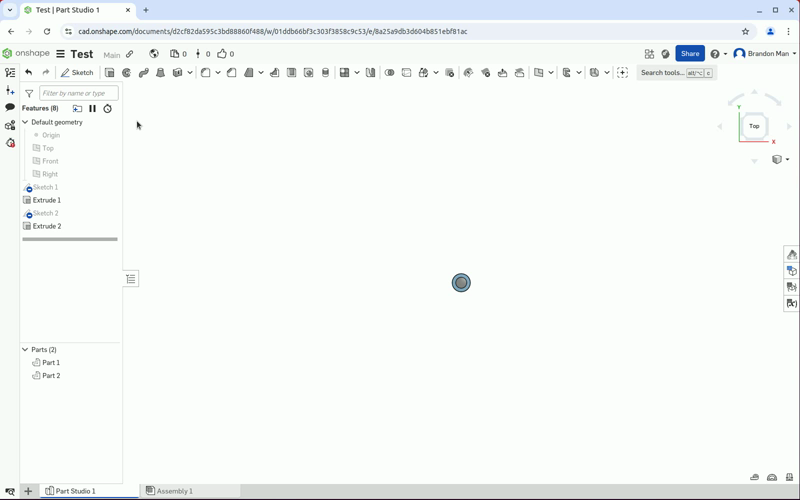
key(shift+h)
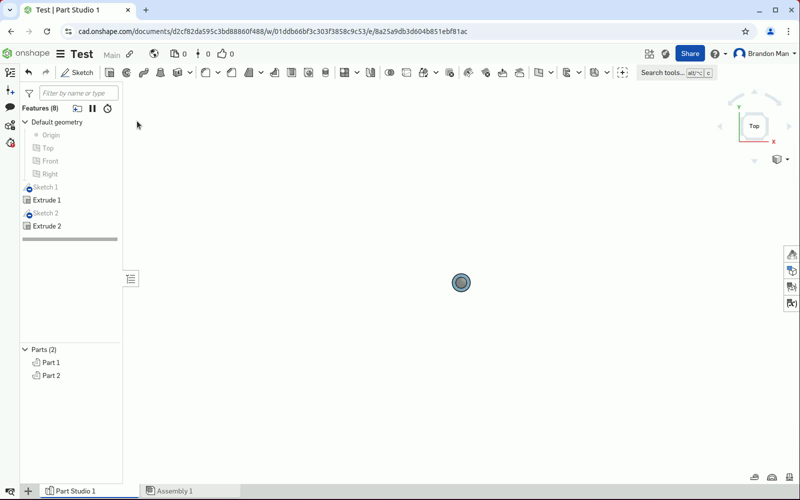
mouse_move(73, 189)
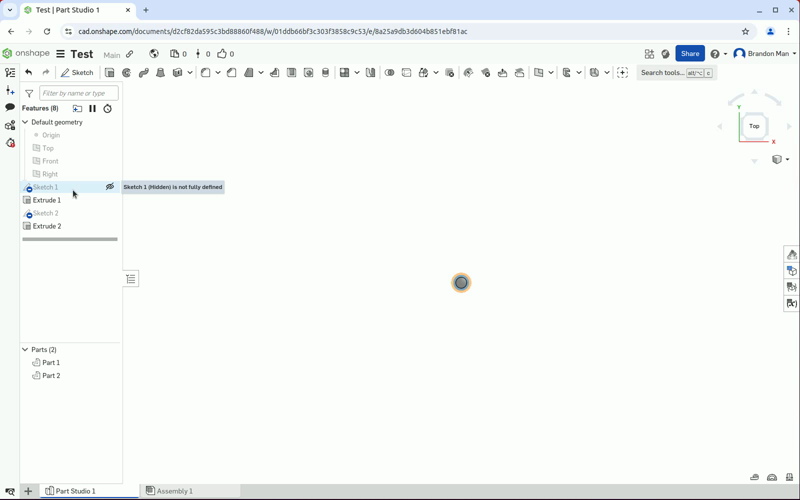
click(73, 189)
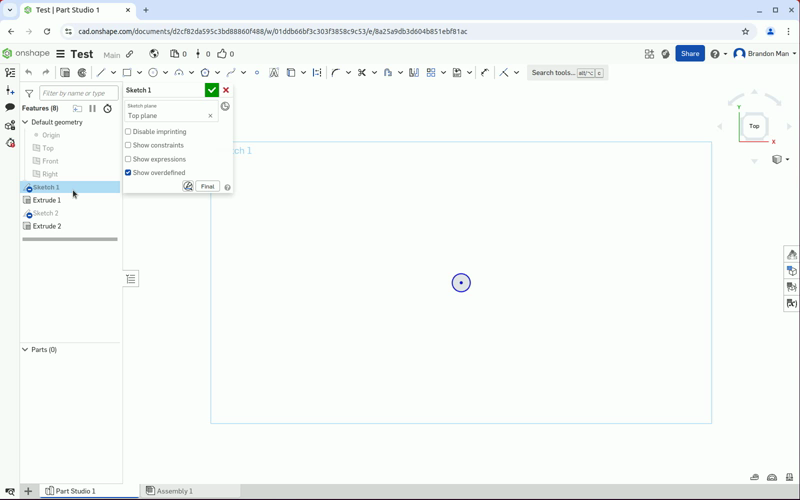
mouse_move(229, 92)
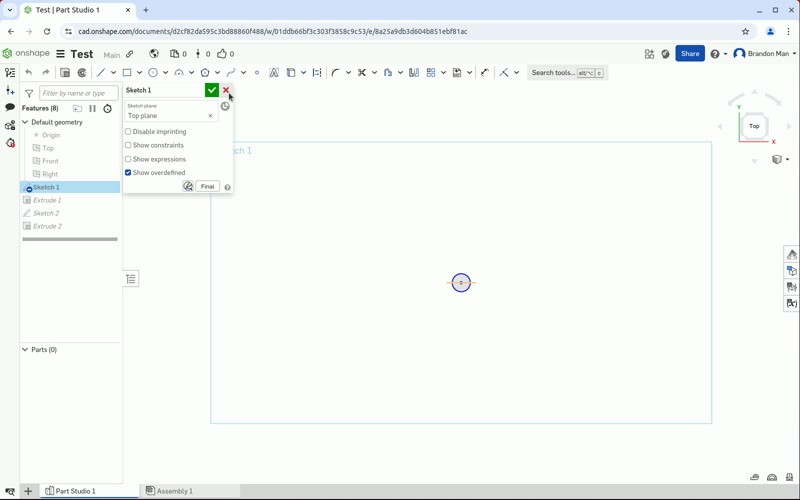
click(229, 92)
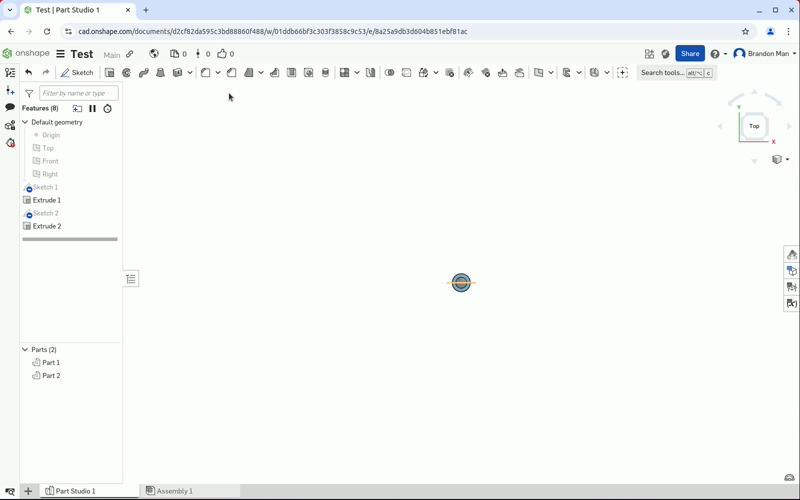
mouse_move(541, 75)
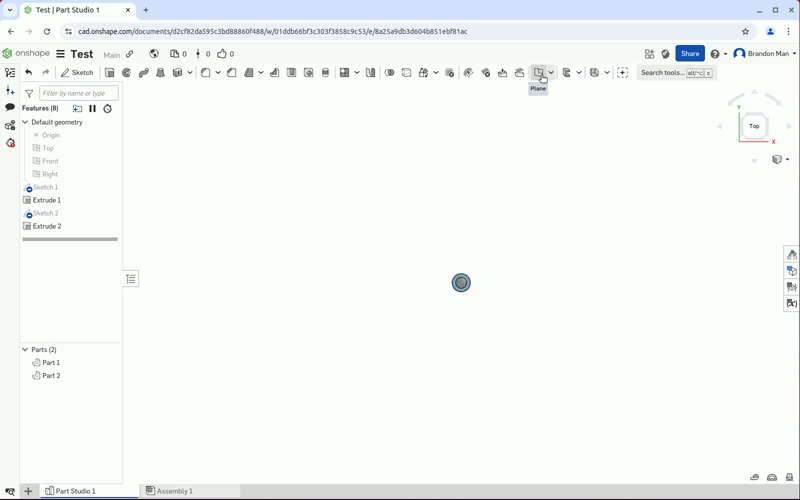
click(541, 75)
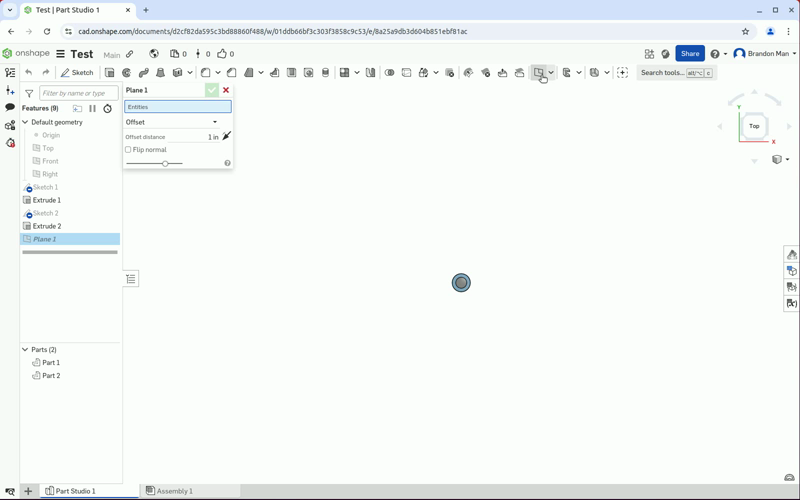
mouse_move(73, 150)
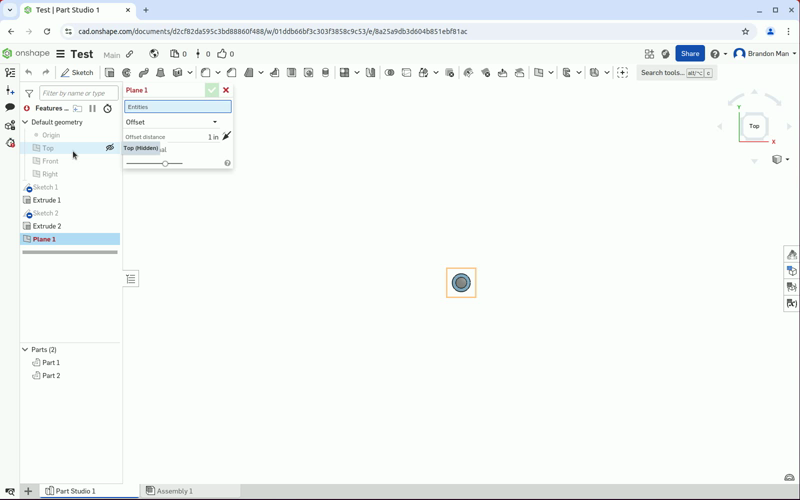
click(73, 150)
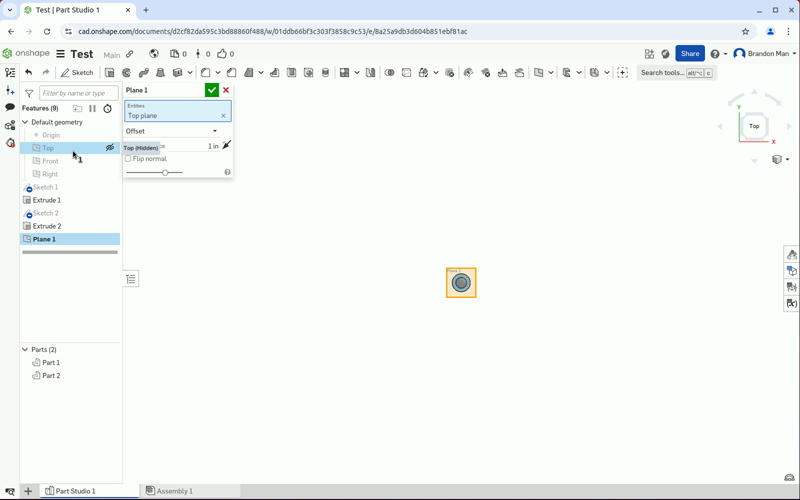
key(tab, 2)
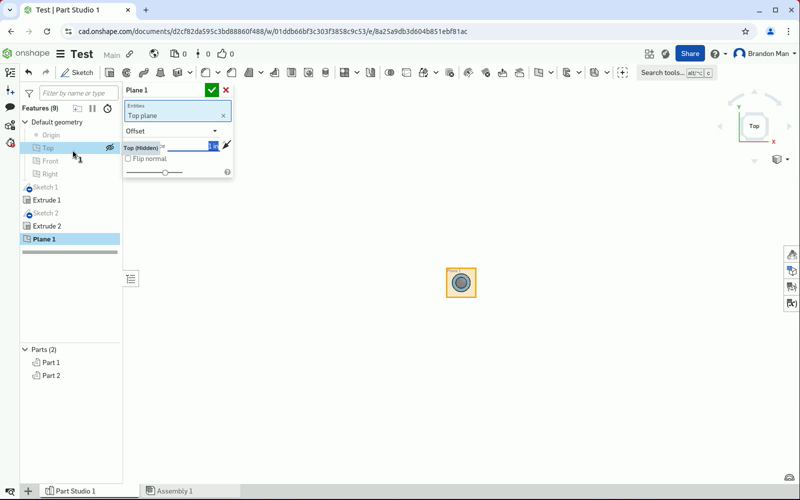
text(19.257)
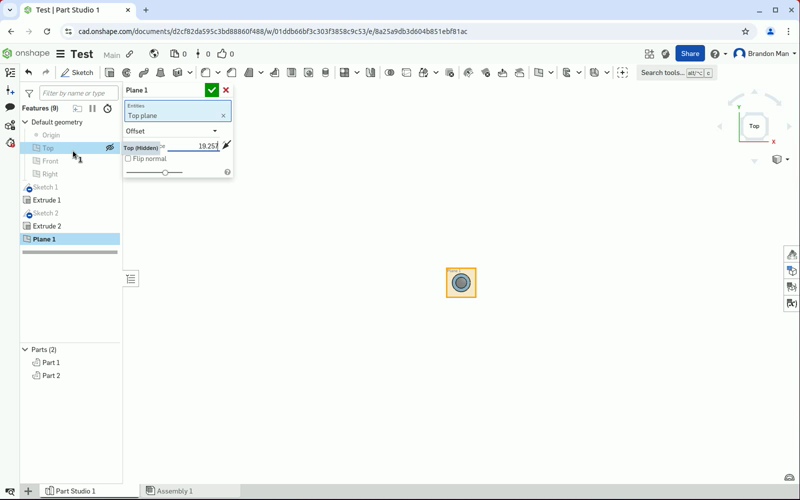
key(enter, 2)
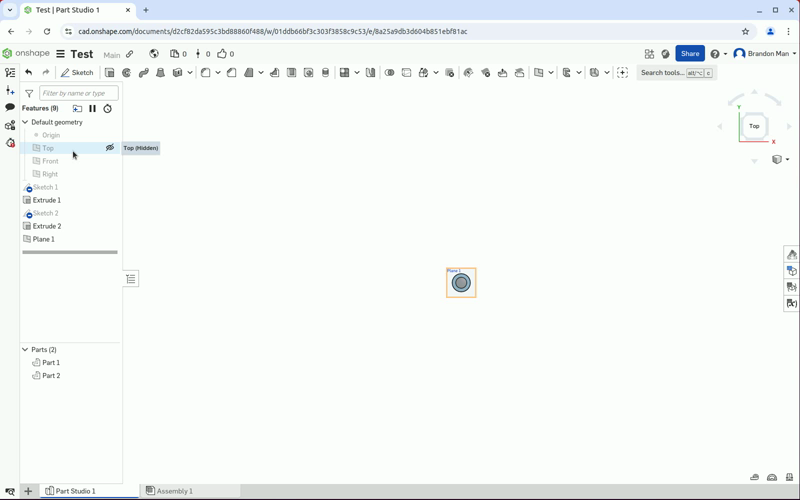
key(shift+s)
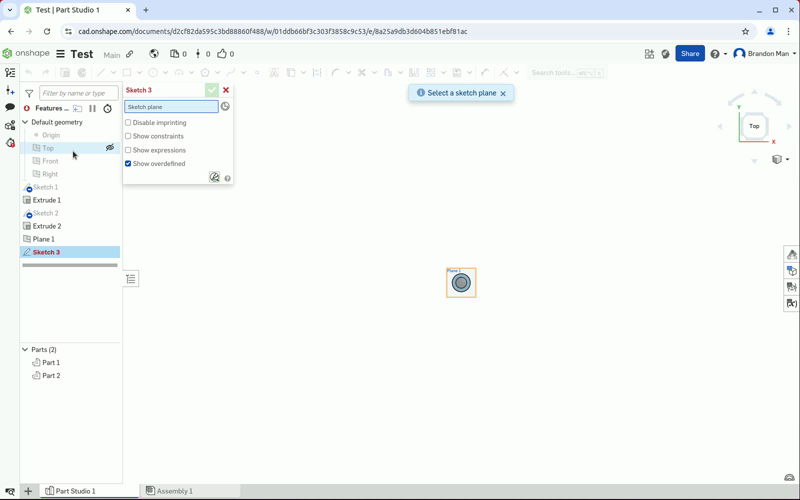
mouse_move(73, 241)
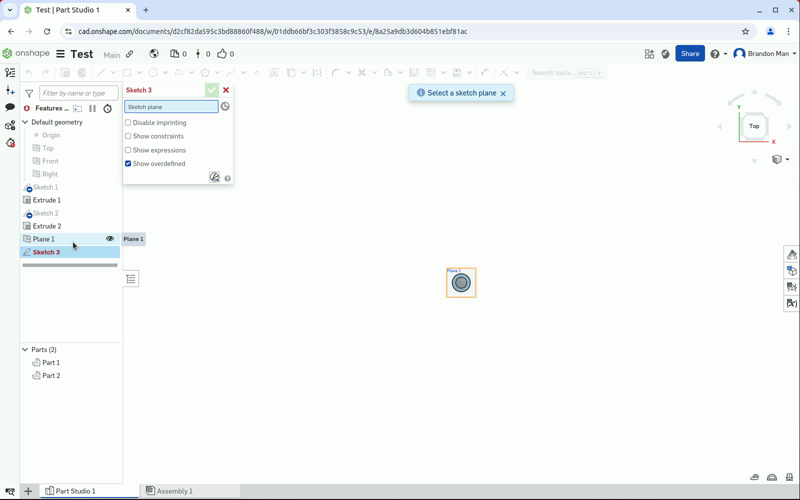
click(73, 241)
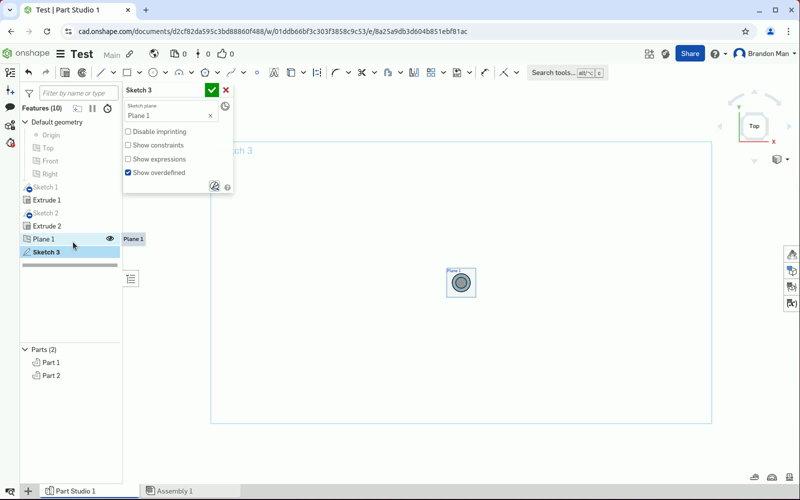
mouse_move(73, 352)
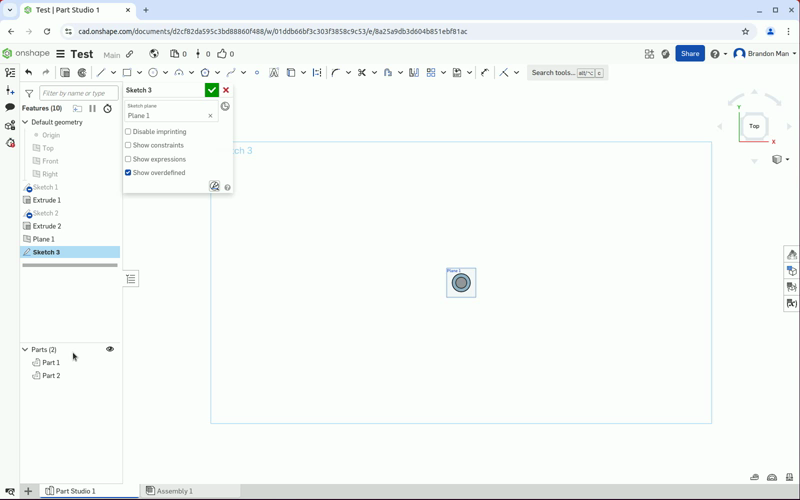
key(y)
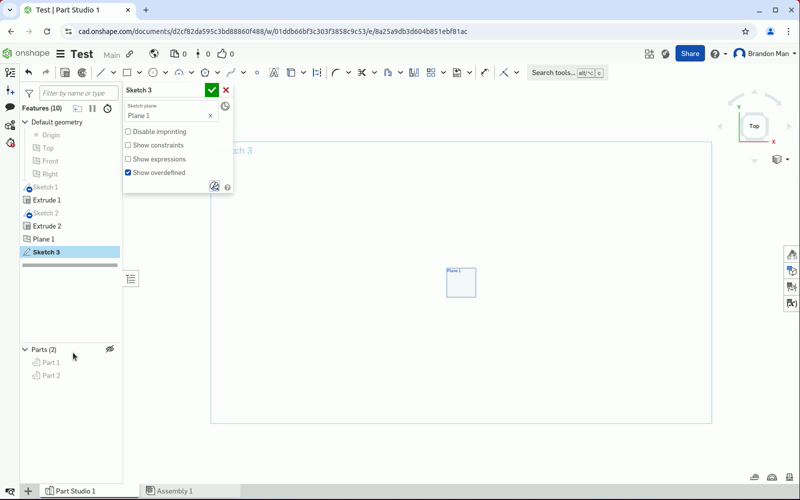
key(l)
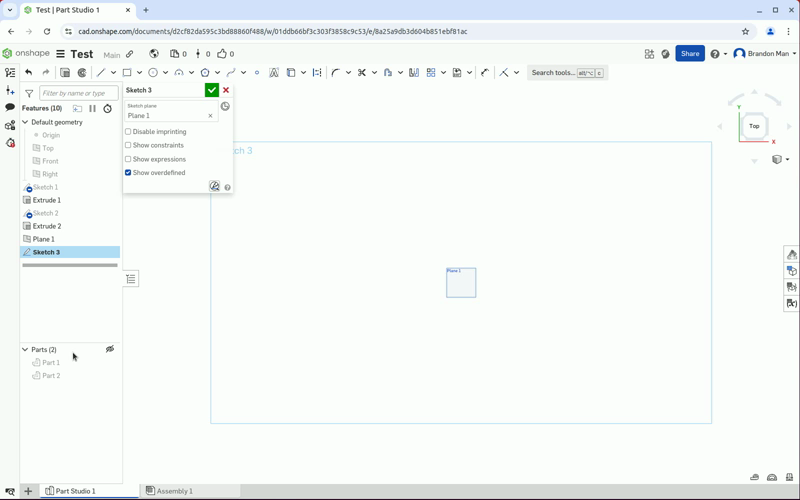
key_down(shift)
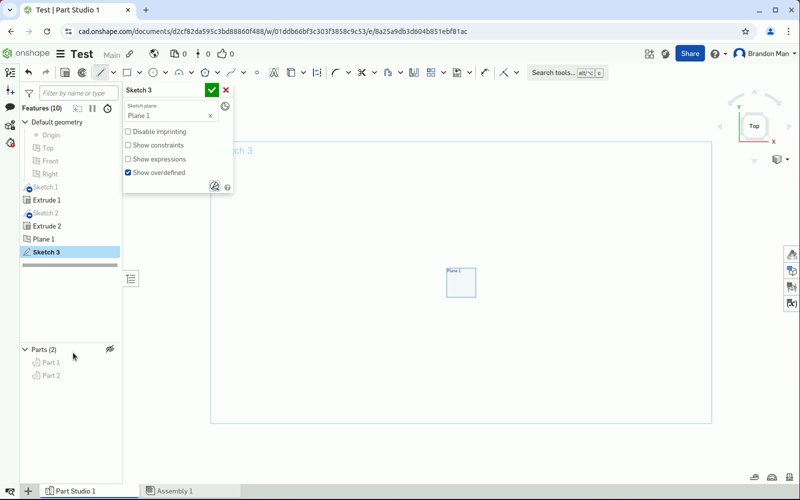
mouse_move(458, 285)
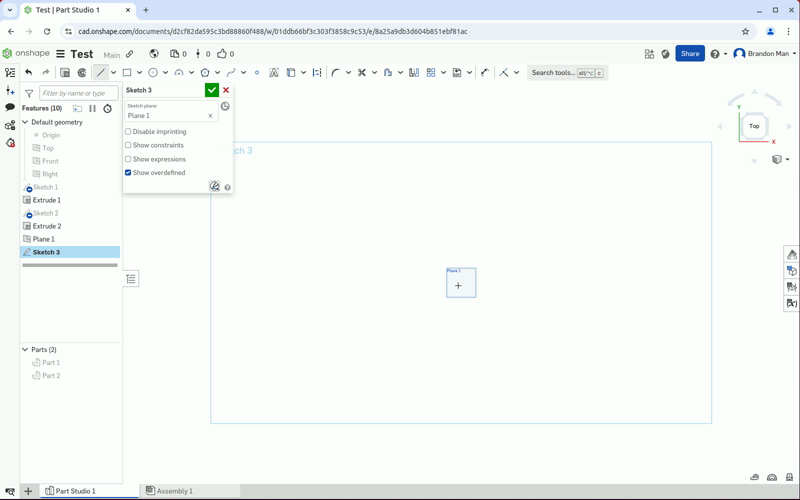
click(458, 285)
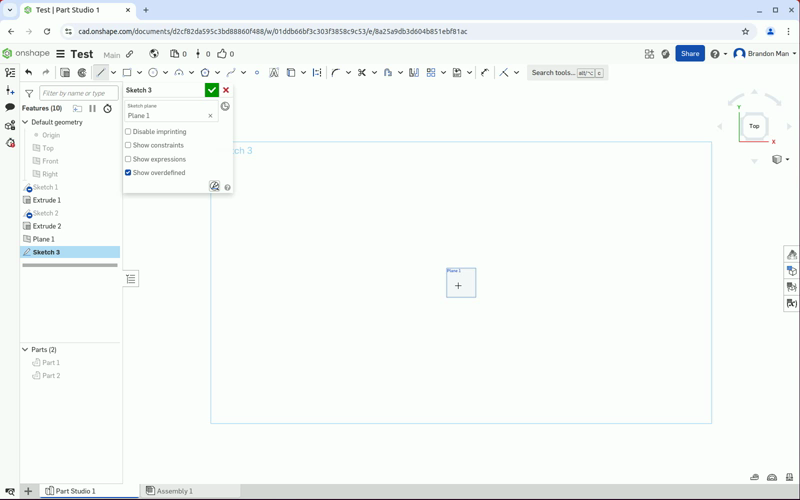
key_up(shift)
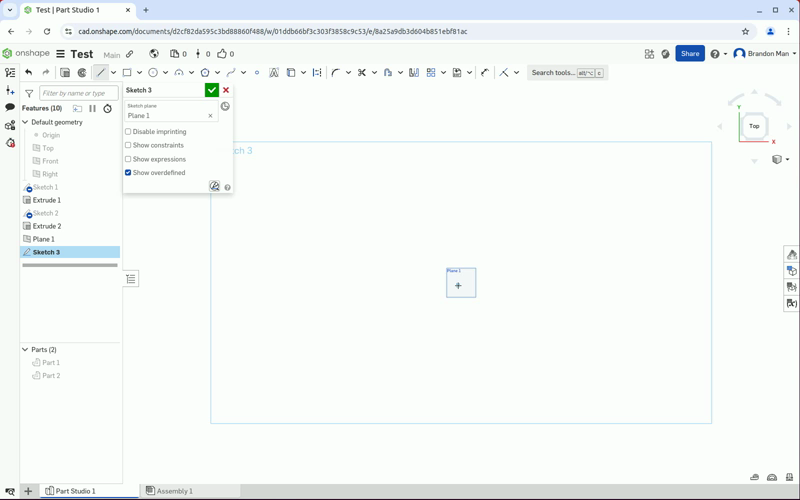
key_down(shift)
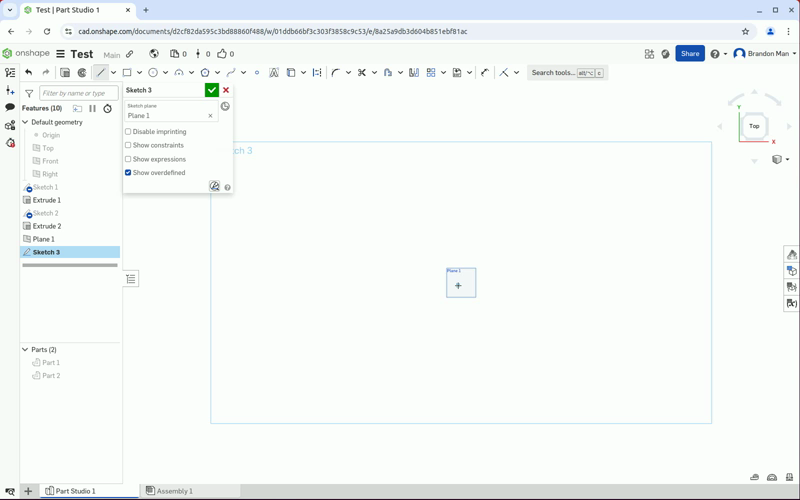
mouse_move(488, 285)
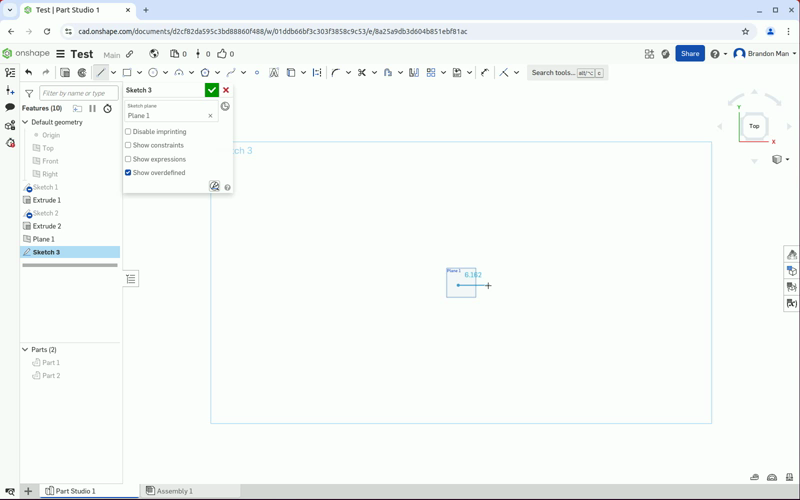
mouse_move(462, 285)
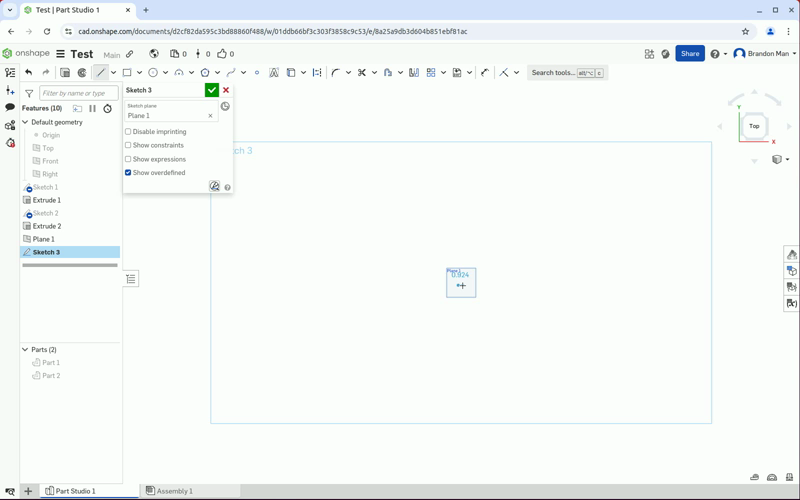
scroll(6)
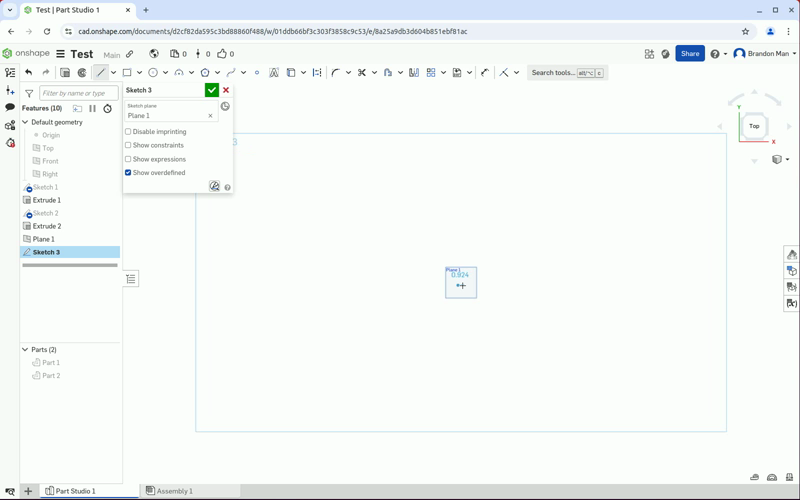
scroll(6)
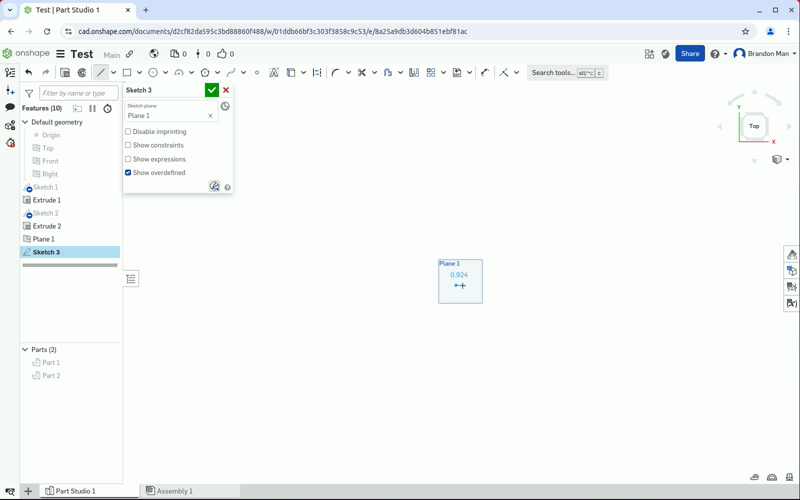
scroll(6)
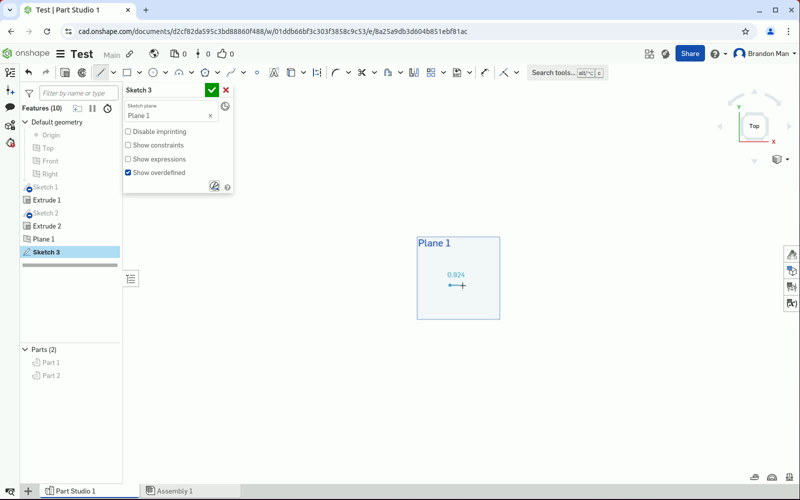
scroll(6)
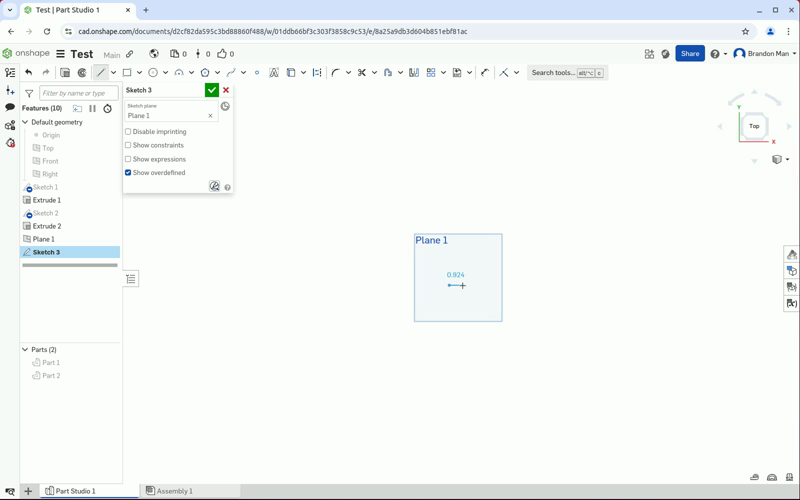
scroll(6)
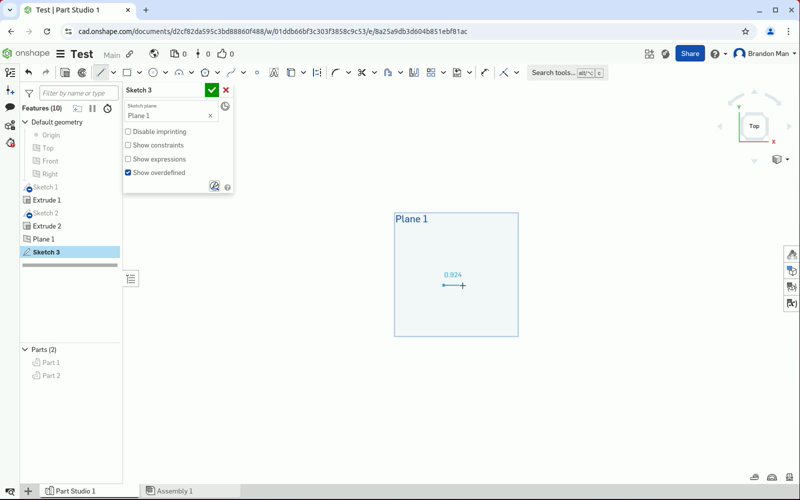
scroll(6)
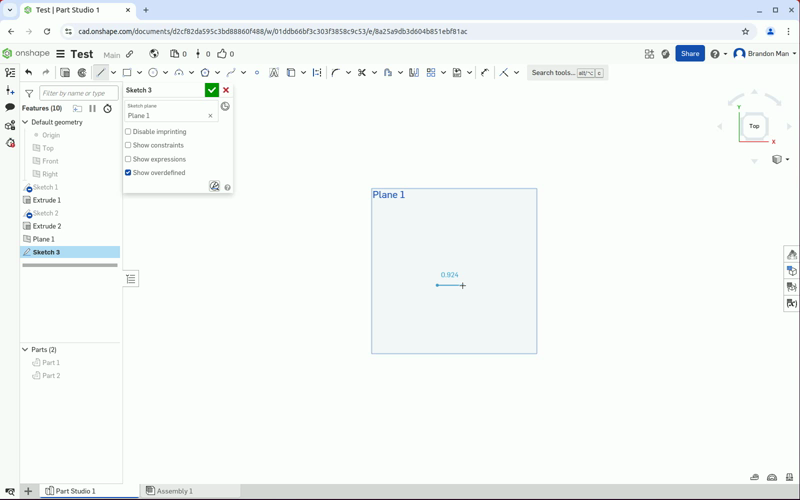
scroll(6)
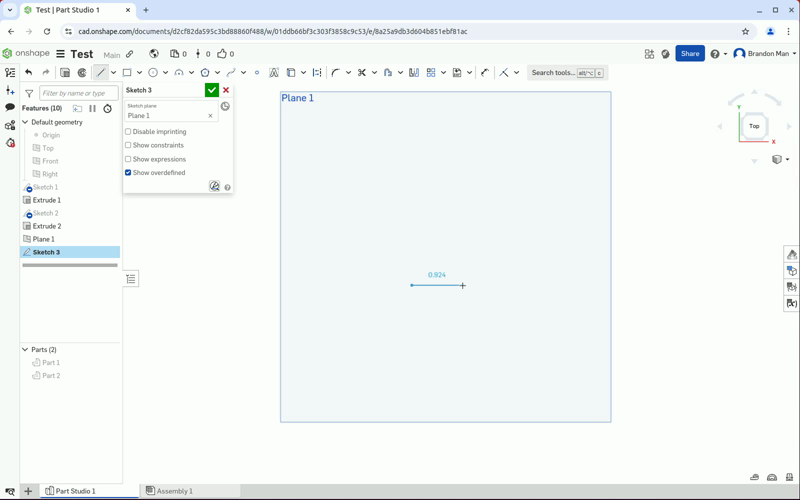
click(462, 285)
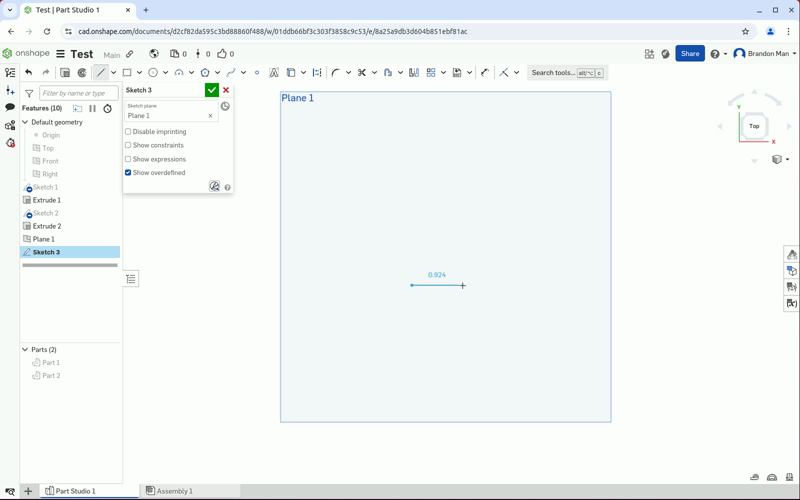
scroll(-6)
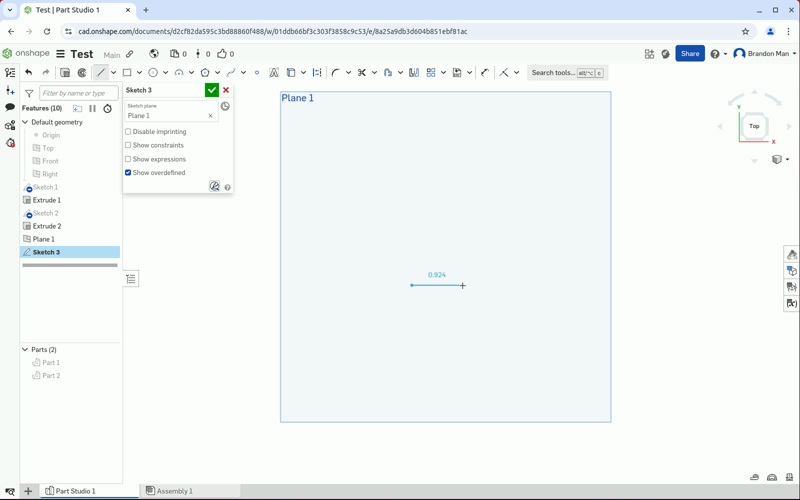
scroll(-6)
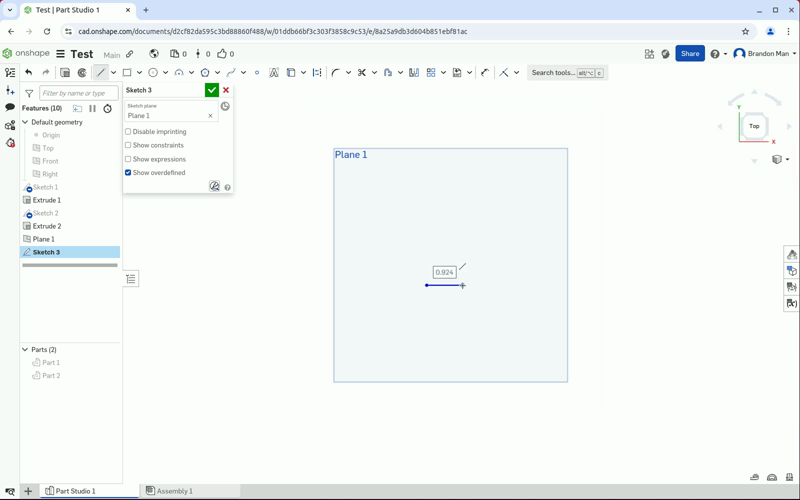
scroll(-6)
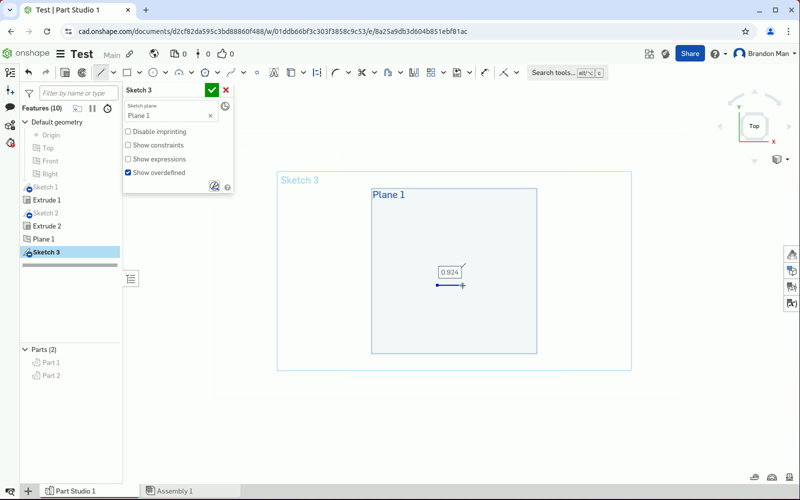
scroll(-6)
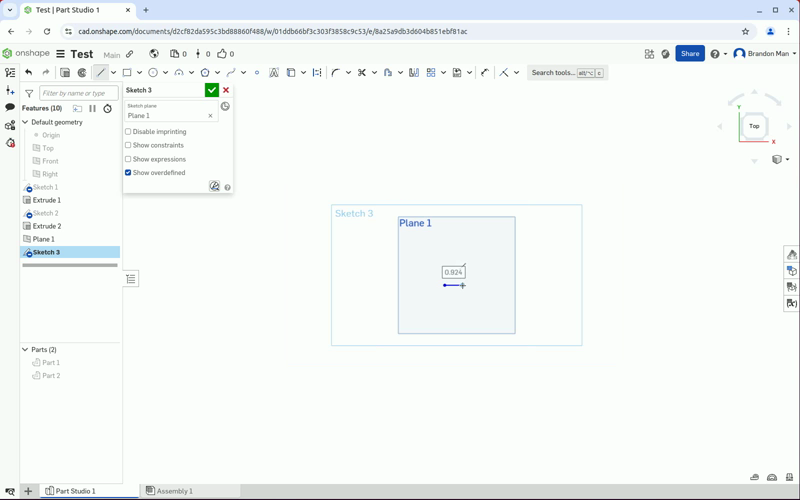
scroll(-6)
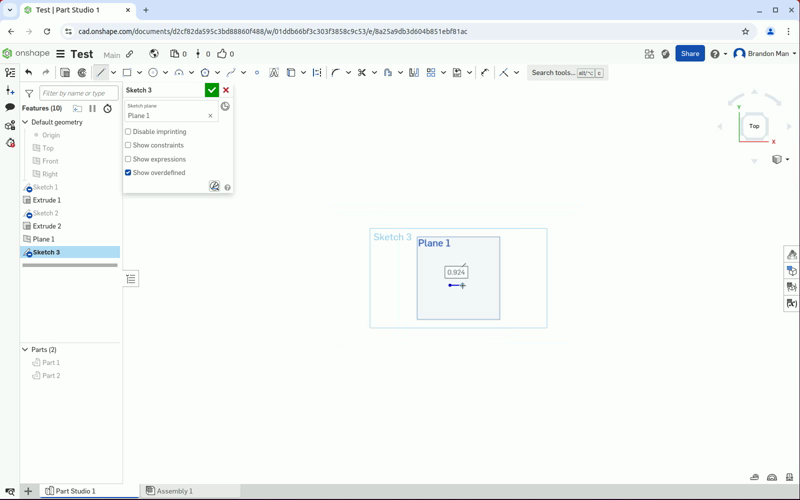
scroll(-6)
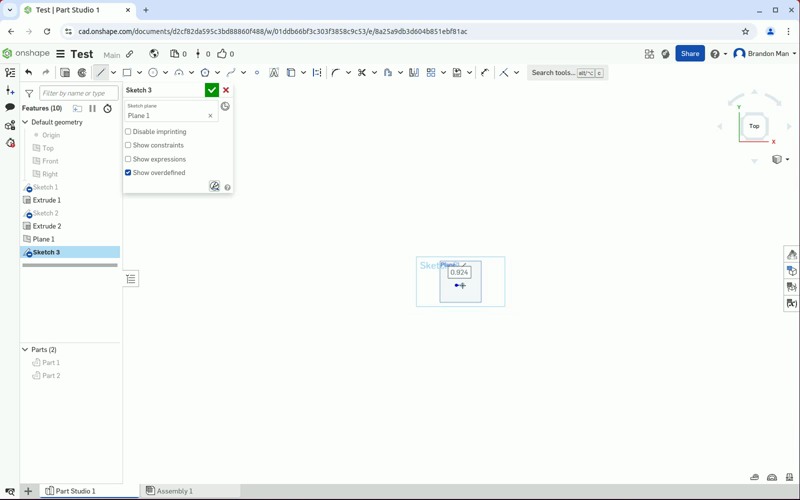
scroll(-6)
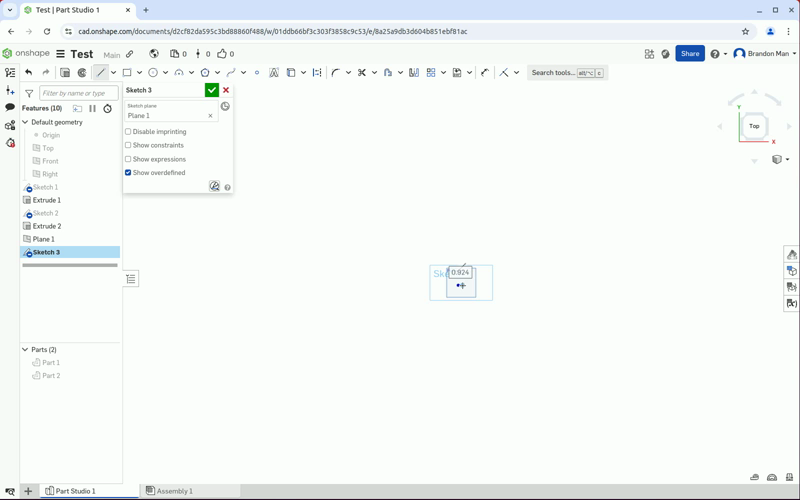
key_up(shift)
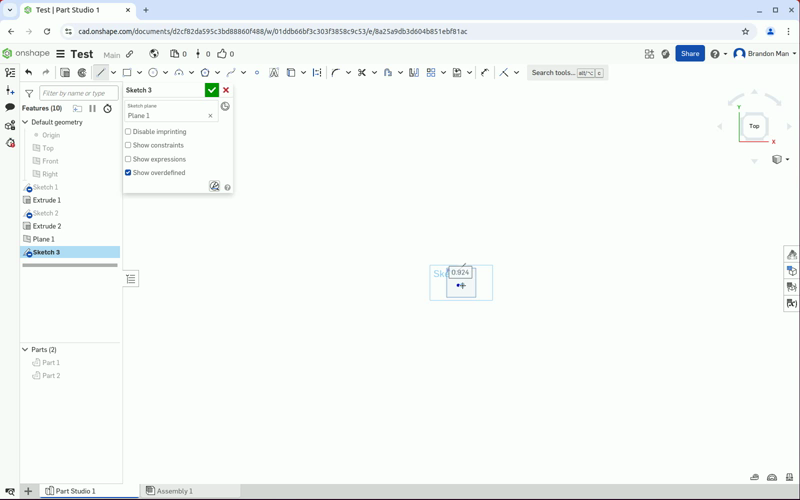
key_down(shift)
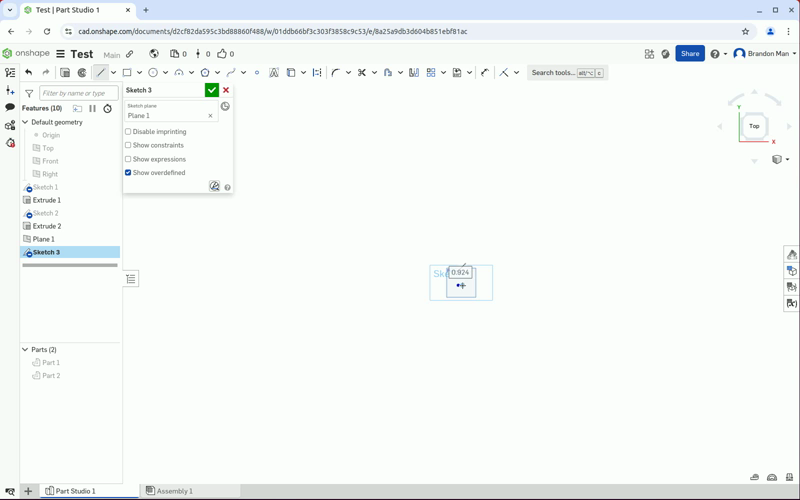
mouse_move(492, 285)
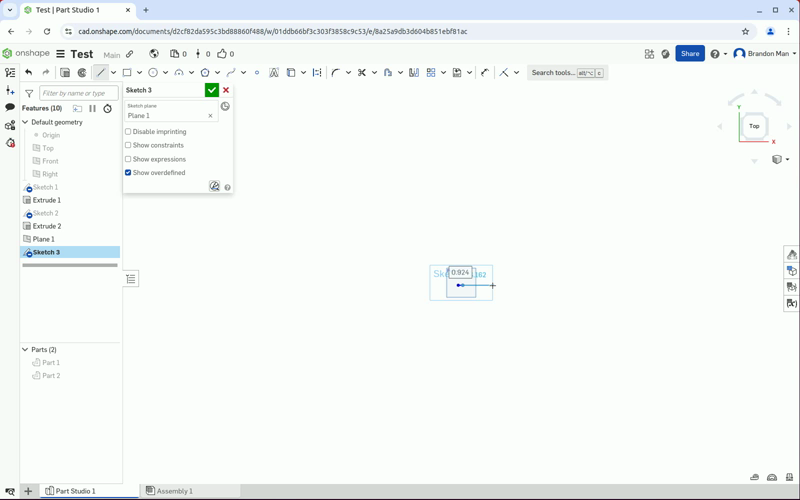
mouse_move(462, 280)
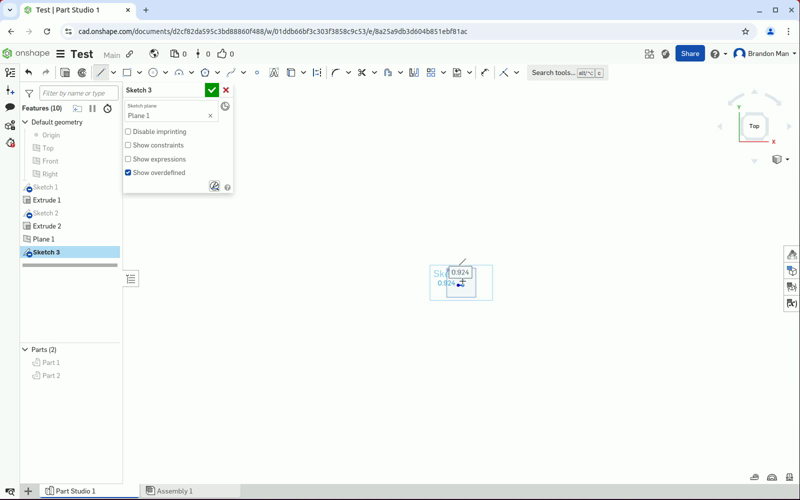
scroll(6)
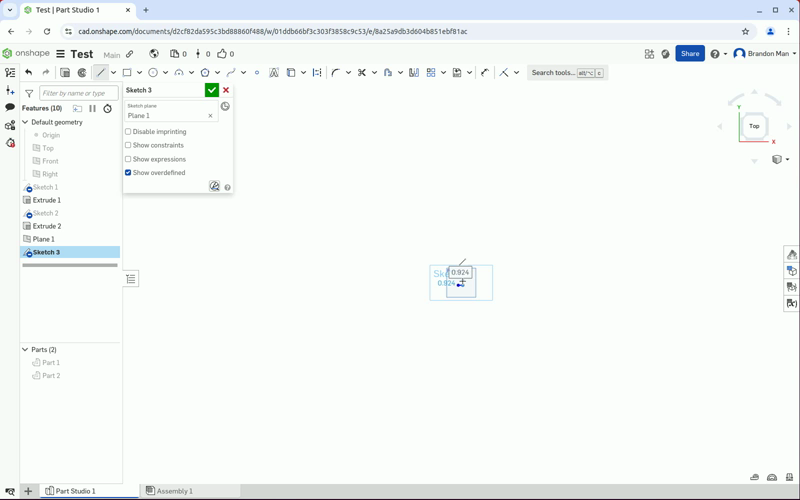
scroll(6)
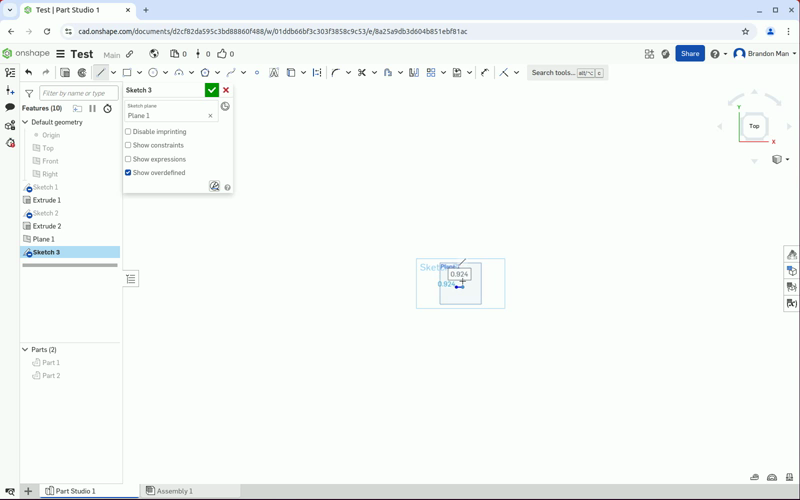
scroll(6)
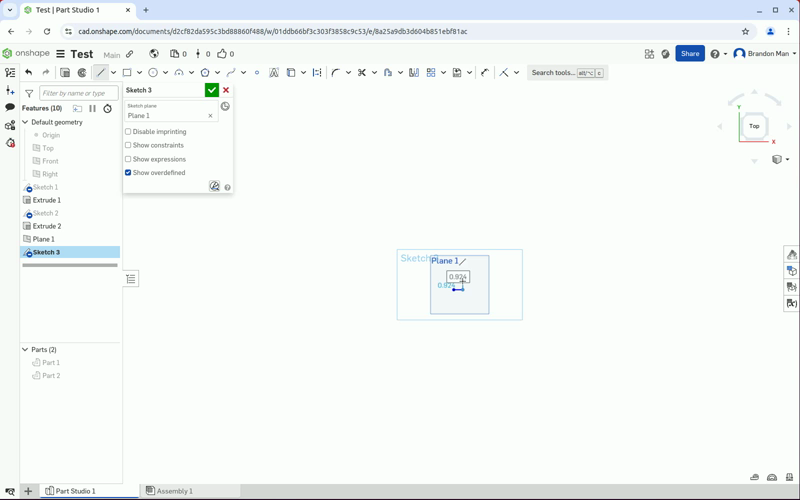
scroll(6)
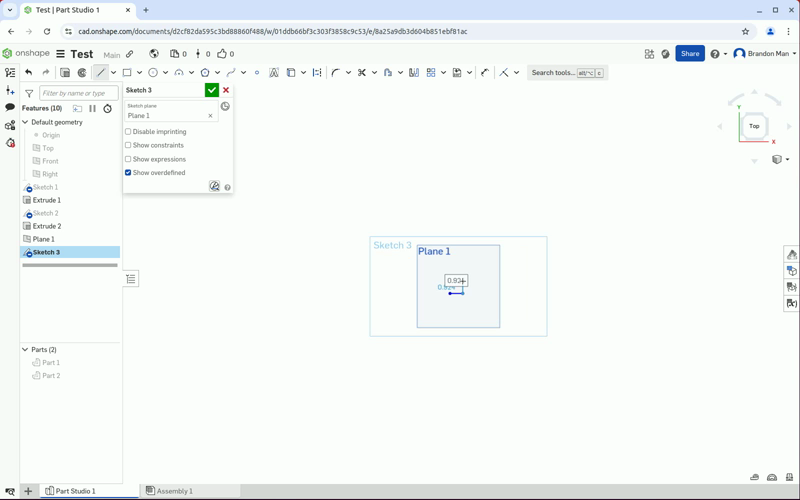
scroll(6)
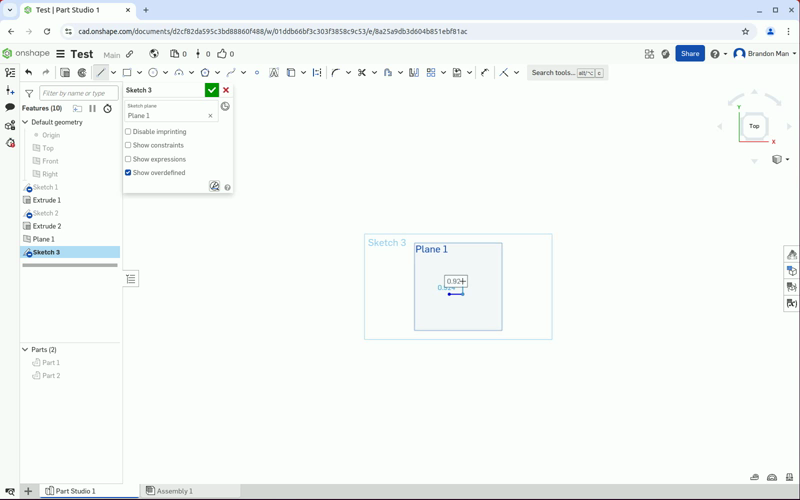
scroll(6)
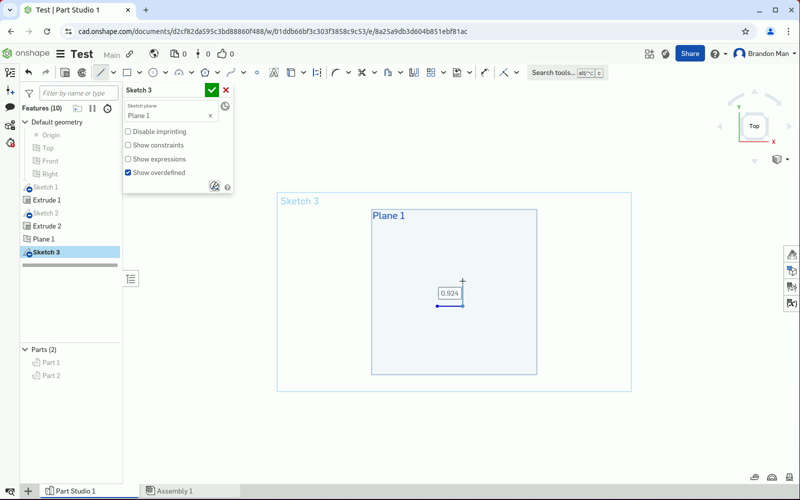
scroll(6)
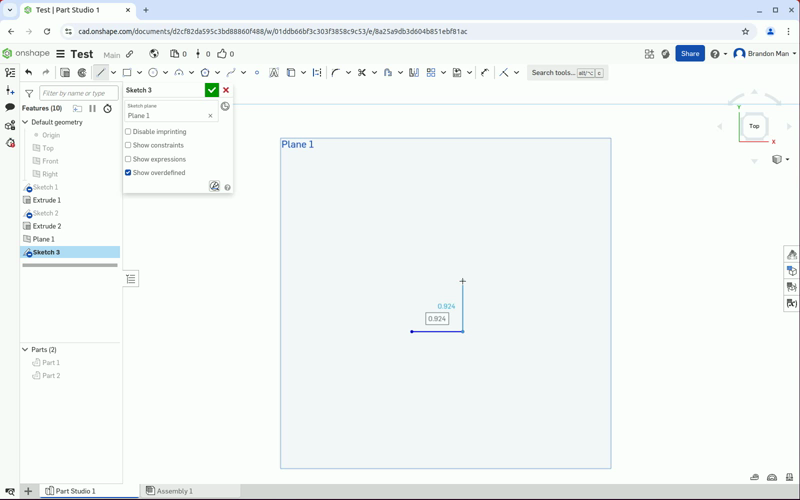
click(462, 280)
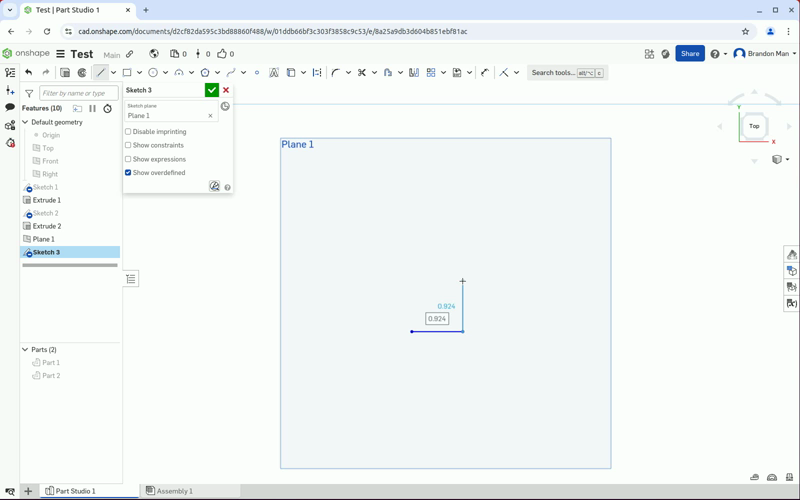
scroll(-6)
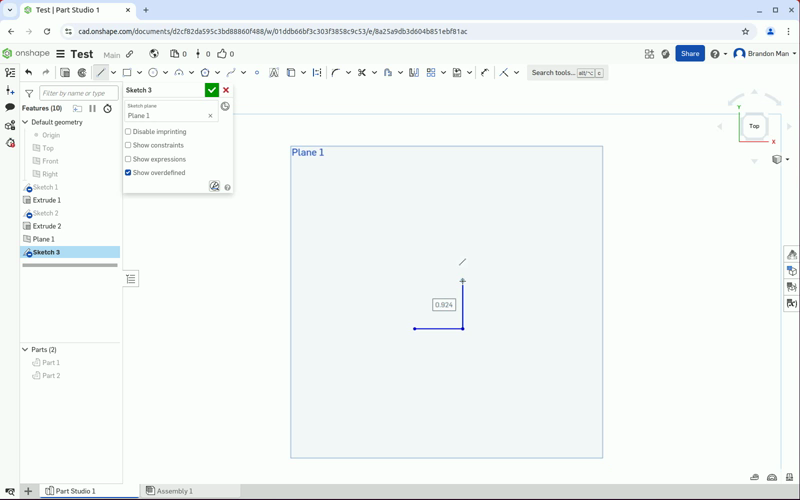
scroll(-6)
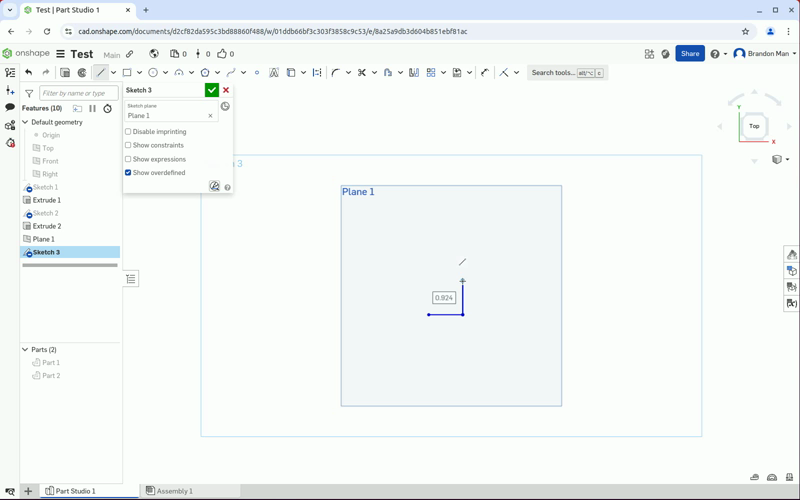
scroll(-6)
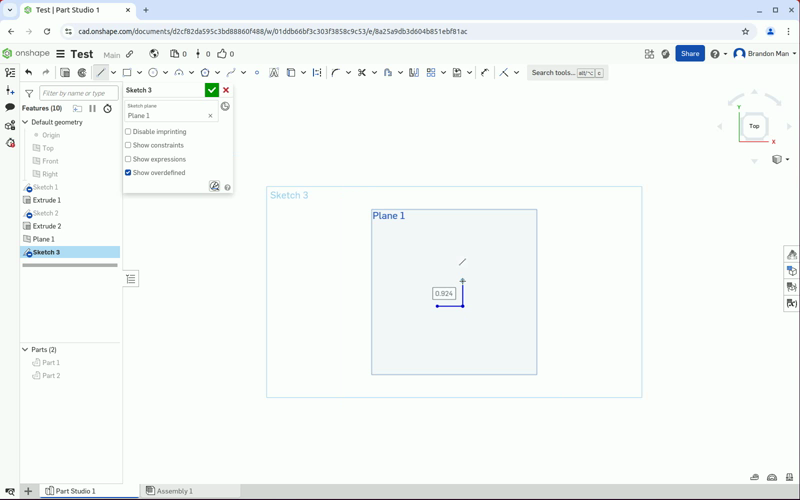
scroll(-6)
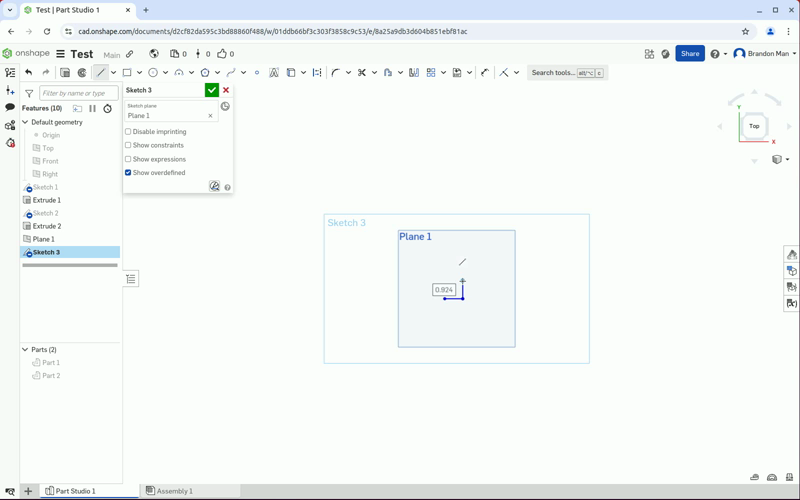
scroll(-6)
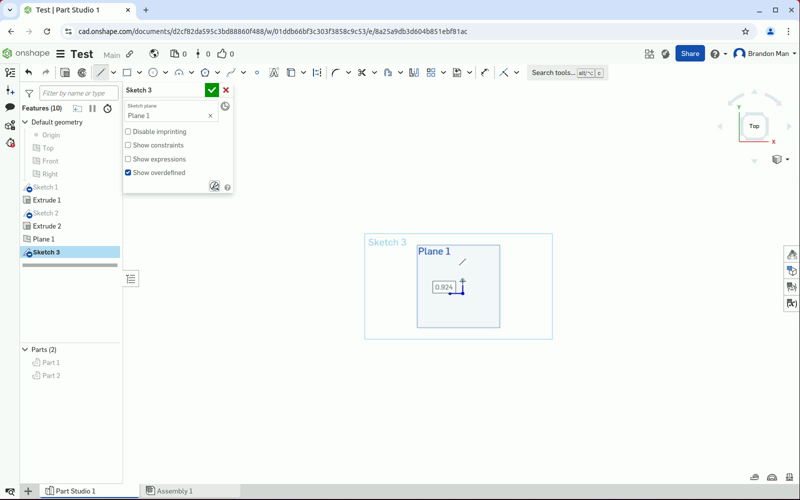
scroll(-6)
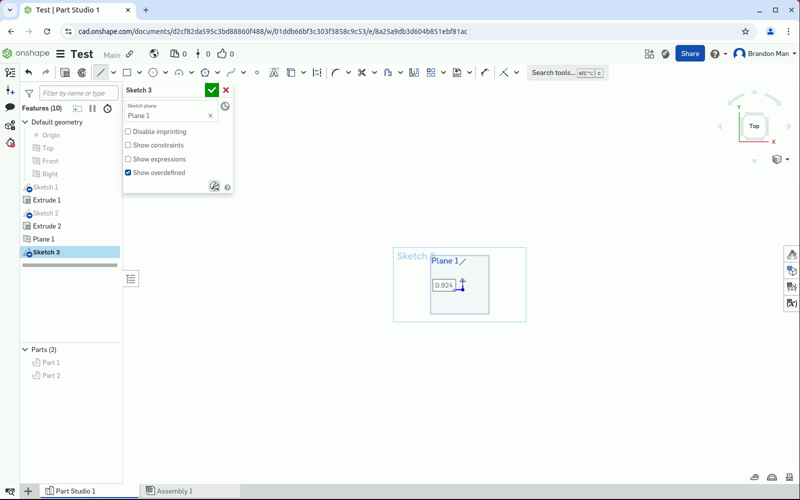
scroll(-6)
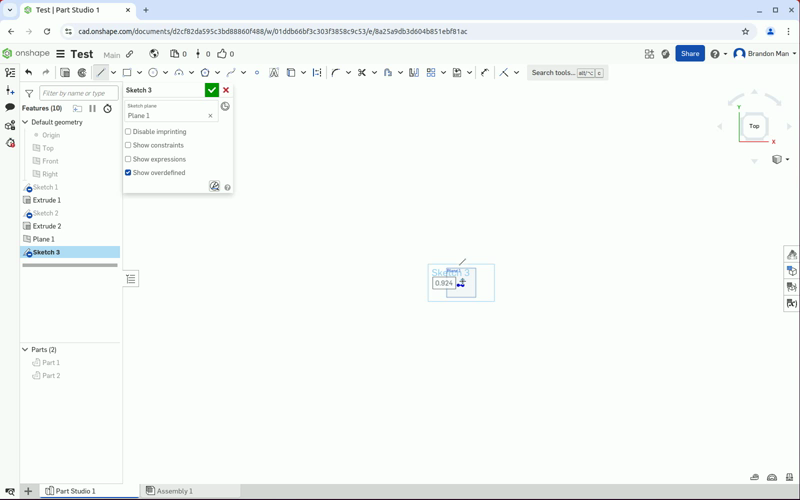
key_up(shift)
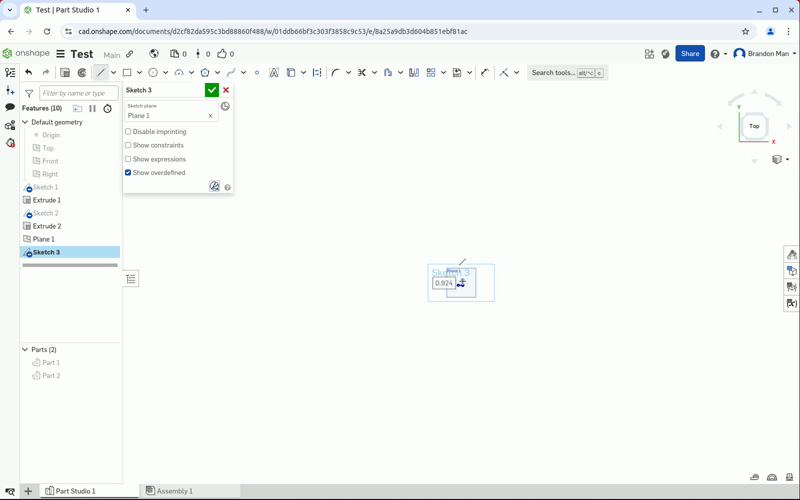
key_down(shift)
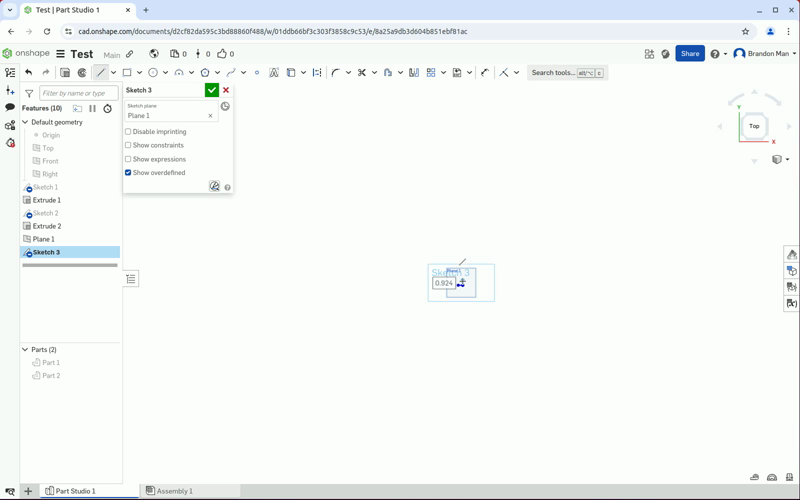
mouse_move(492, 280)
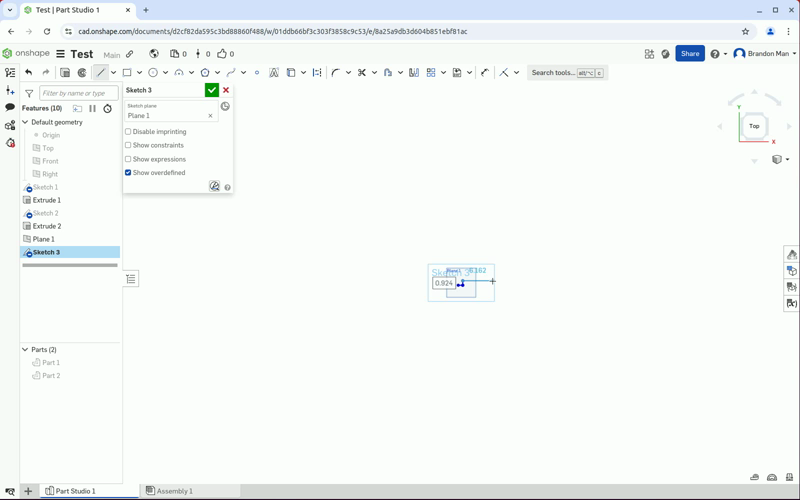
mouse_move(458, 280)
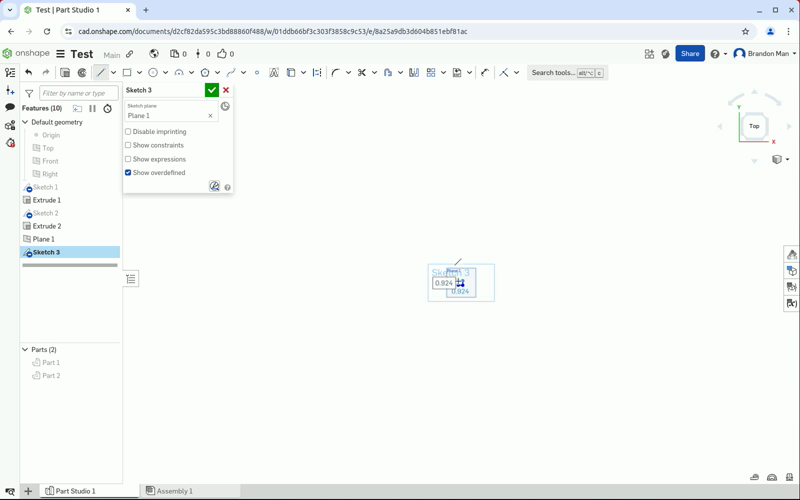
scroll(6)
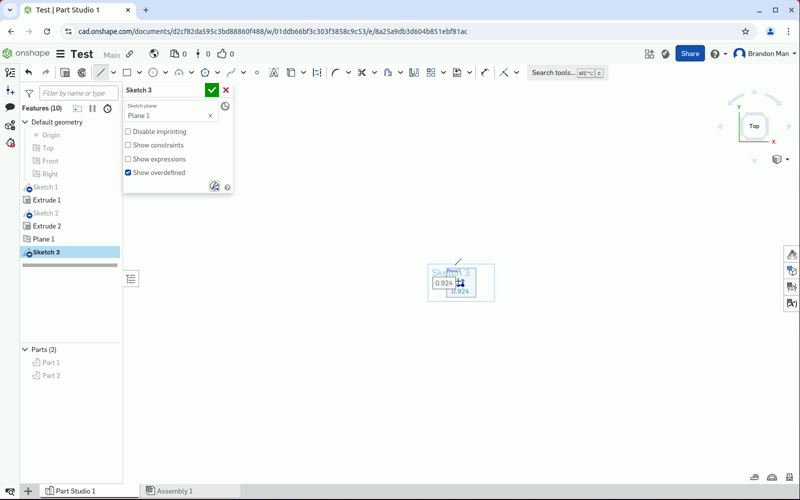
scroll(6)
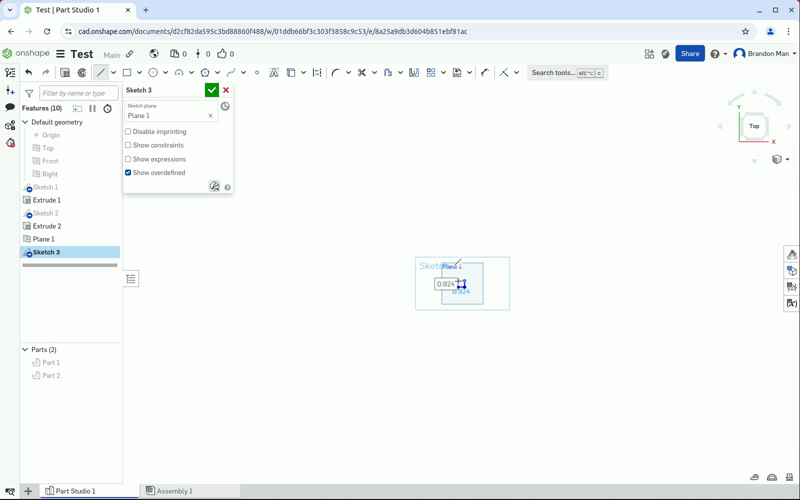
scroll(6)
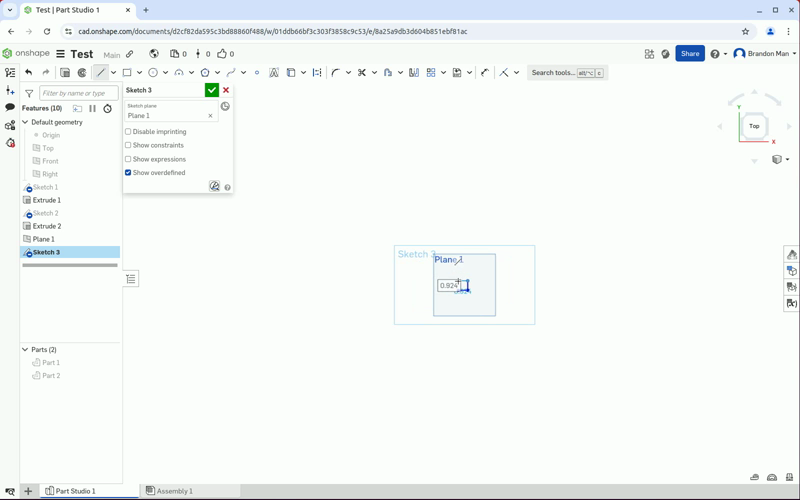
scroll(6)
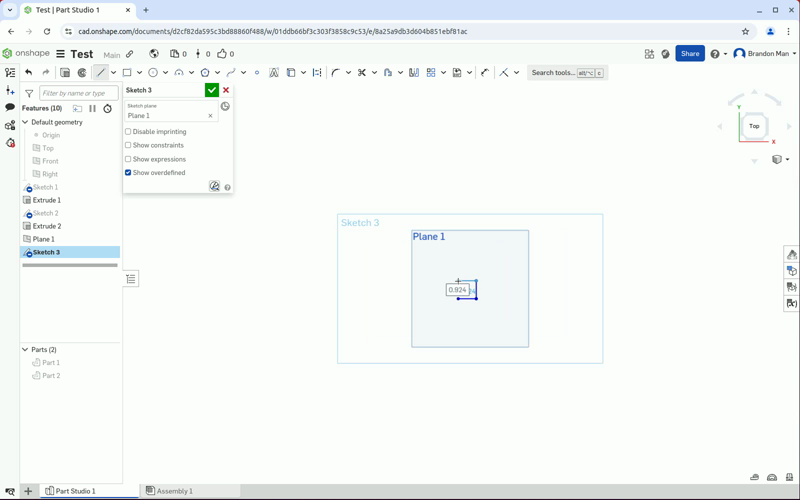
scroll(6)
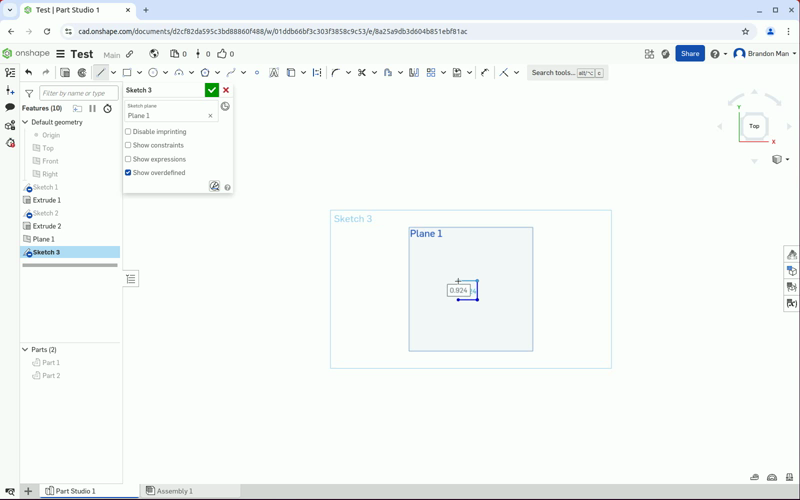
scroll(6)
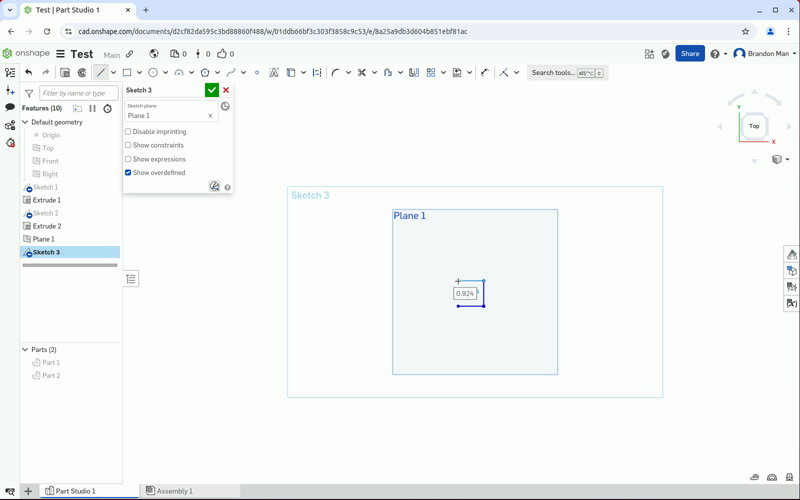
scroll(6)
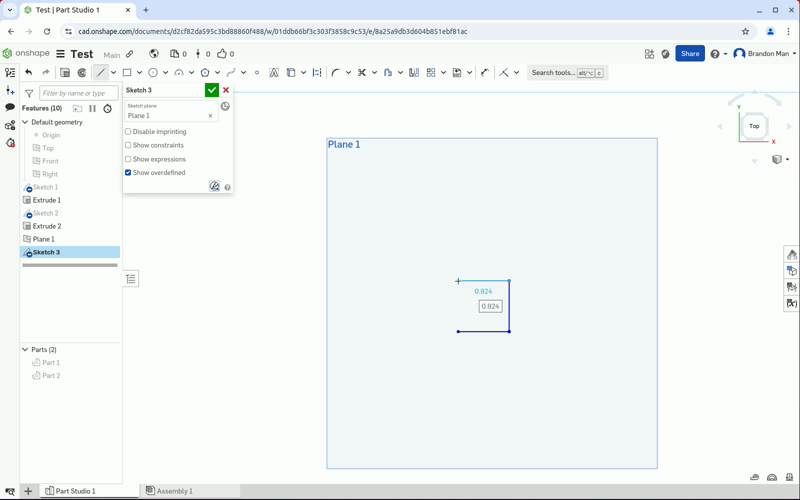
click(458, 280)
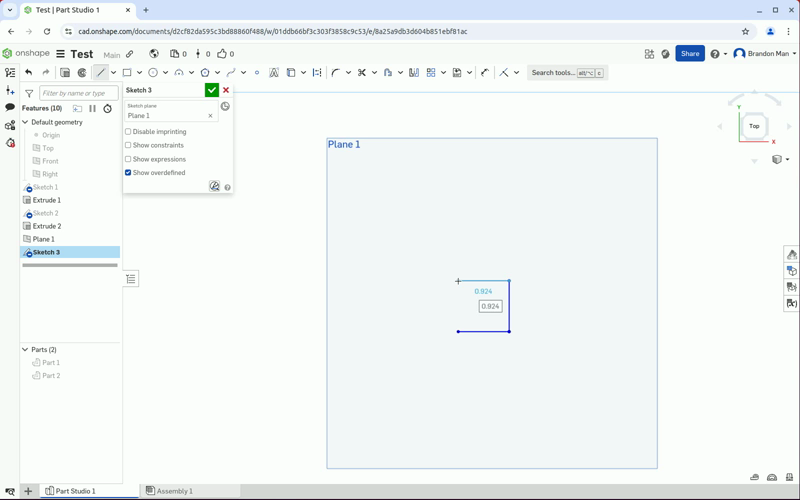
scroll(-6)
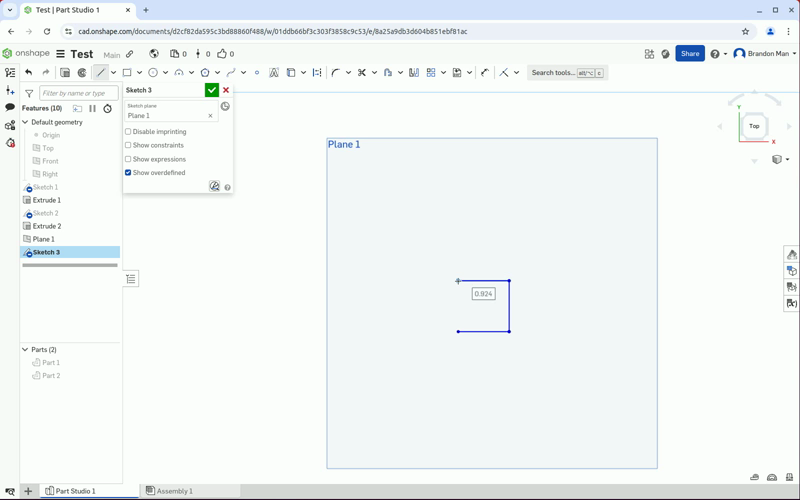
scroll(-6)
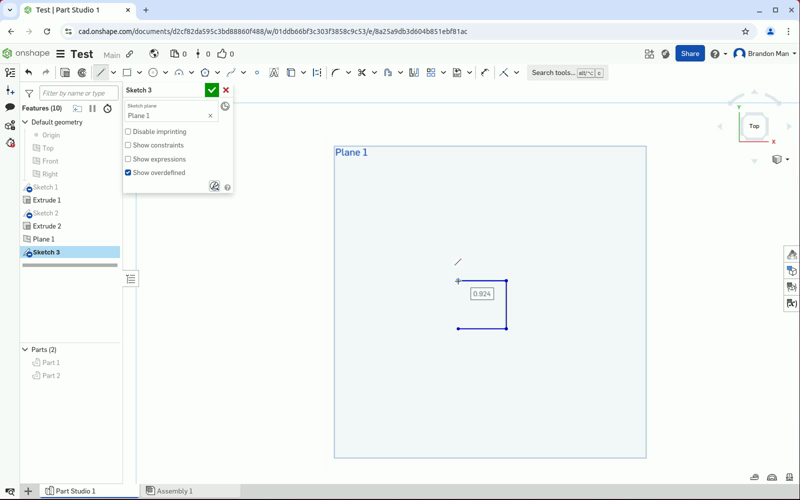
scroll(-6)
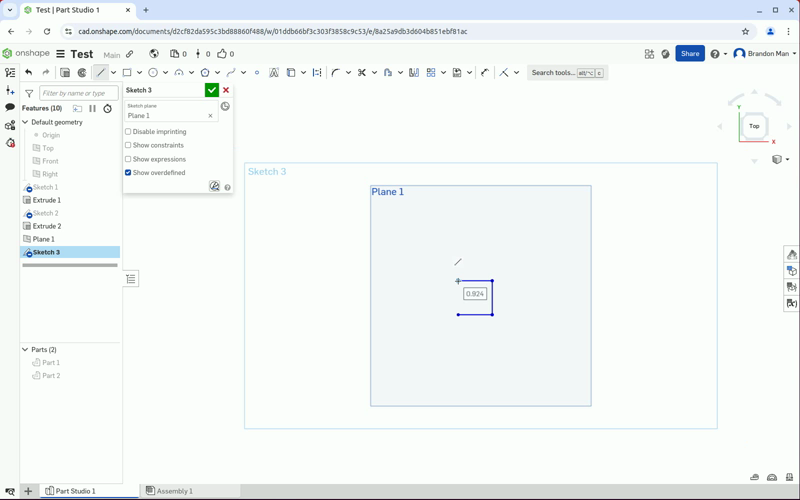
scroll(-6)
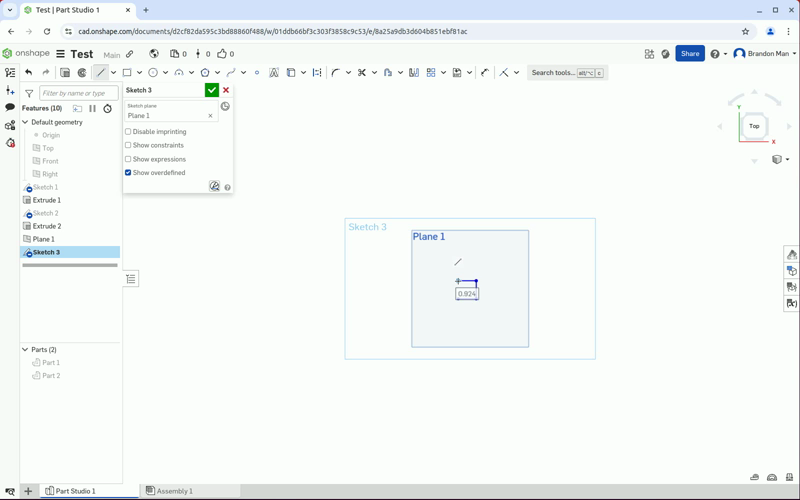
scroll(-6)
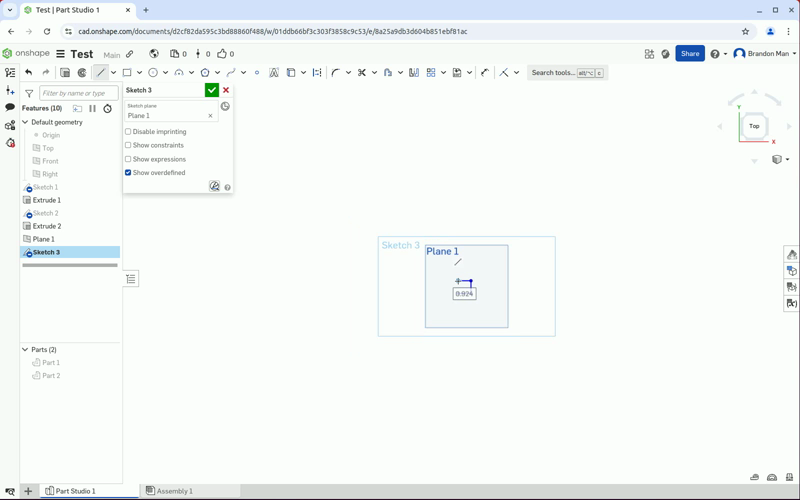
scroll(-6)
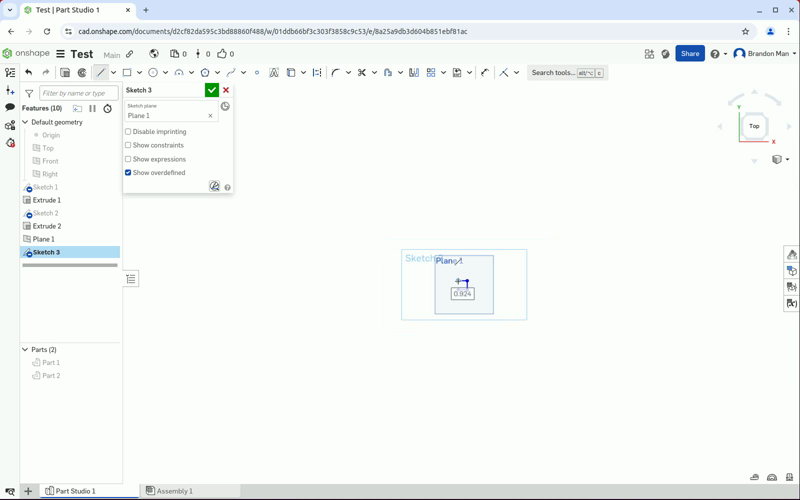
scroll(-6)
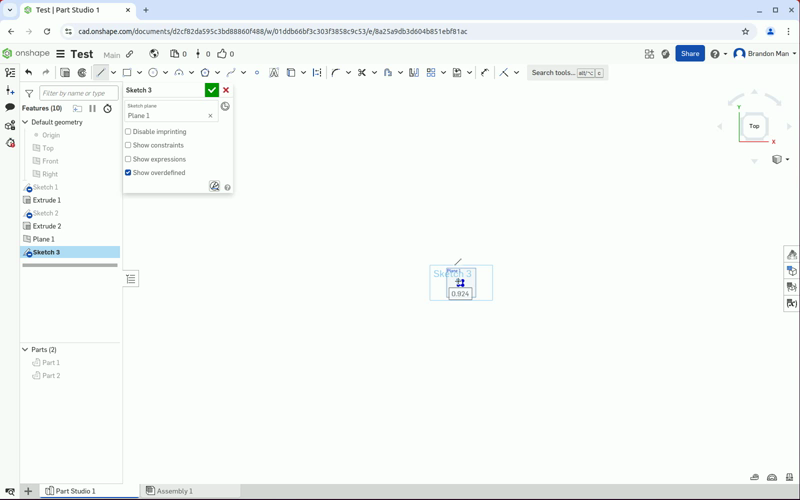
key_up(shift)
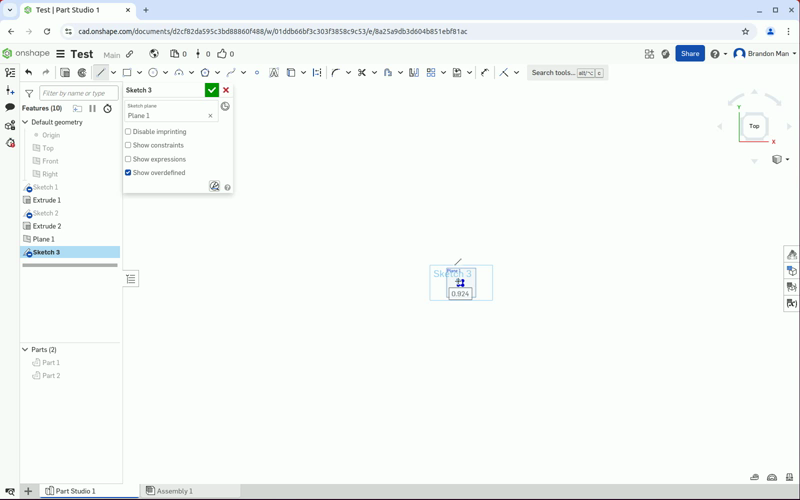
mouse_move(488, 280)
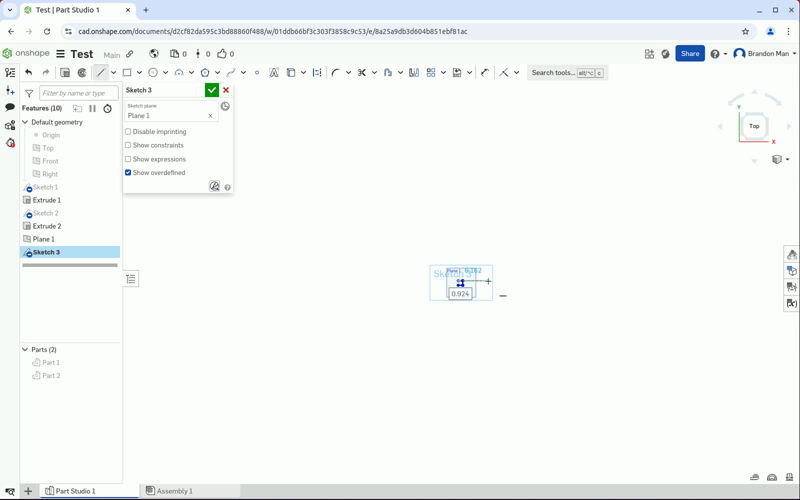
key_down(shift)
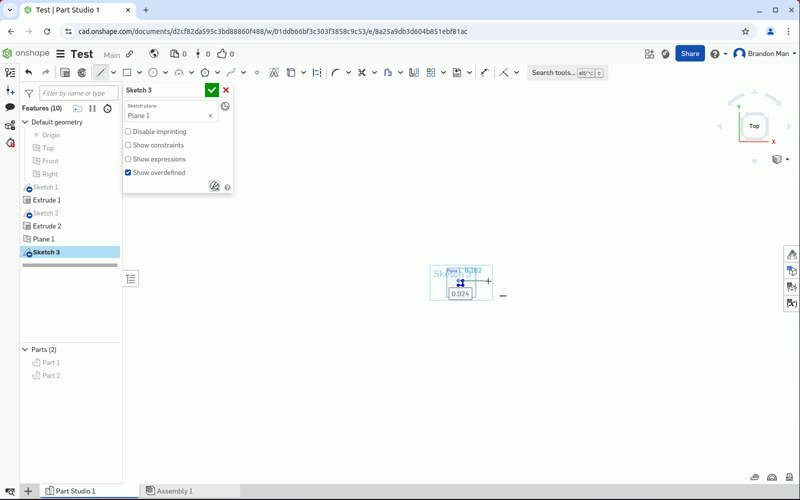
mouse_move(458, 285)
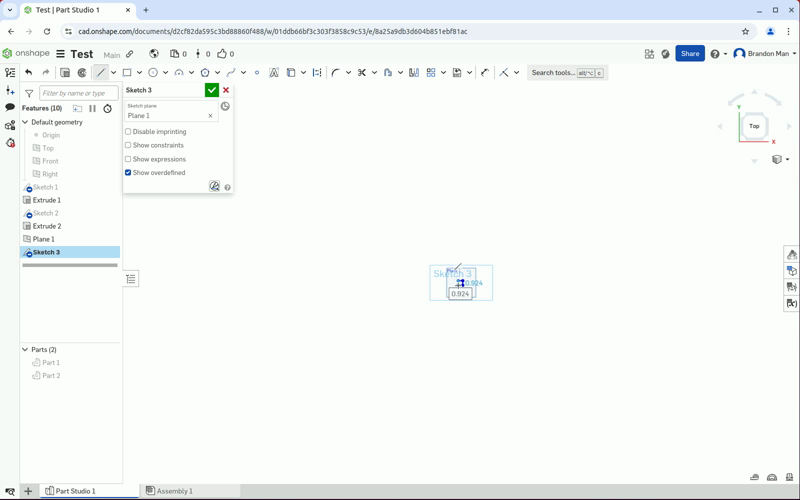
scroll(6)
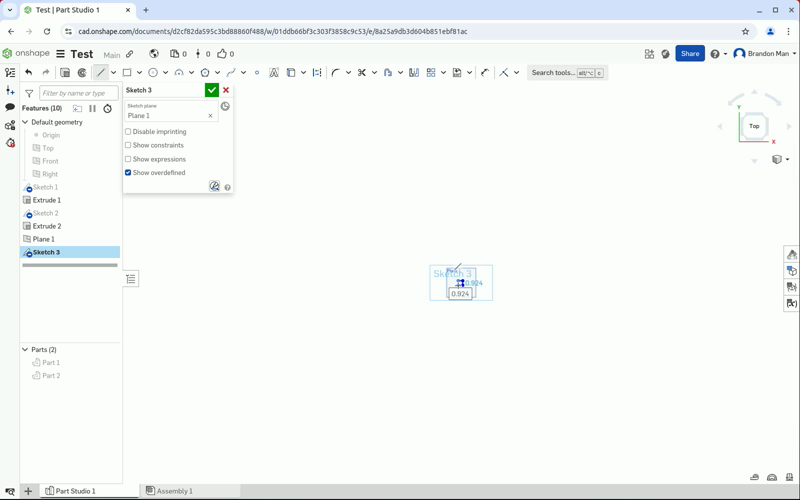
scroll(6)
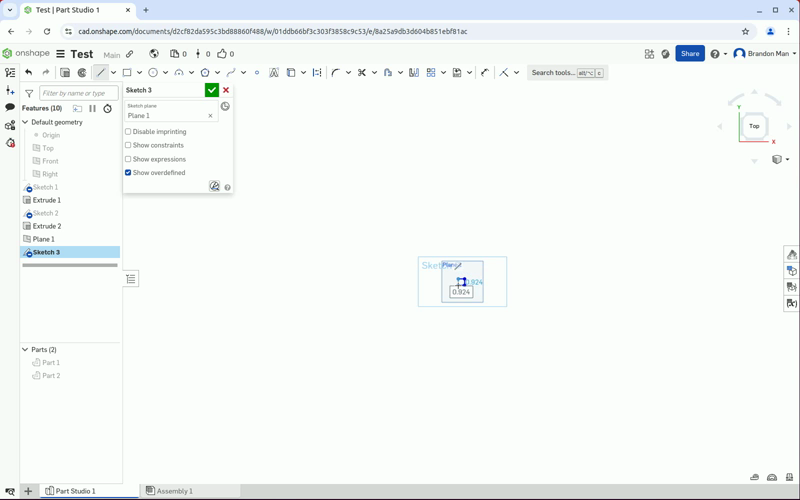
scroll(6)
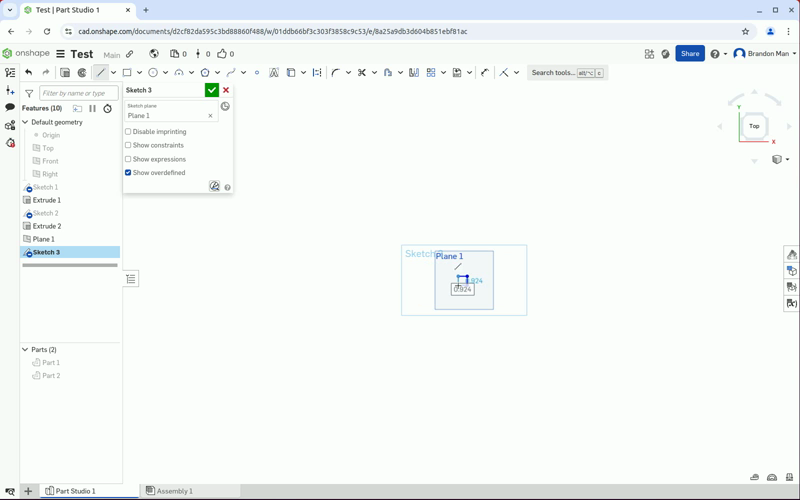
scroll(6)
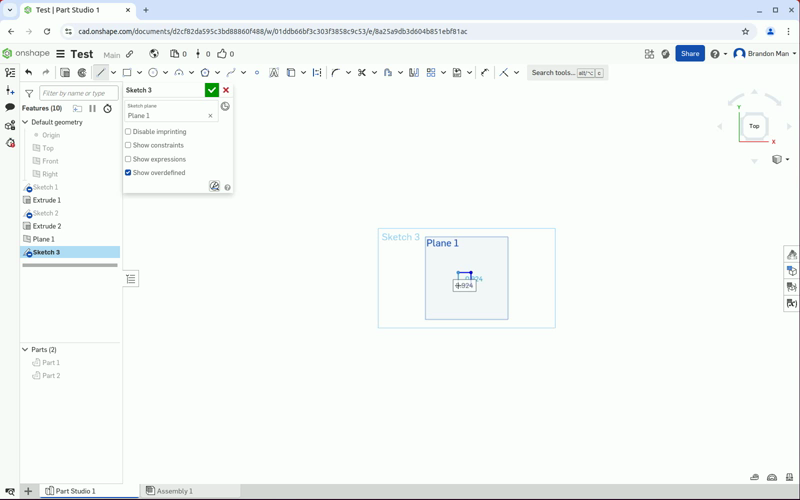
scroll(6)
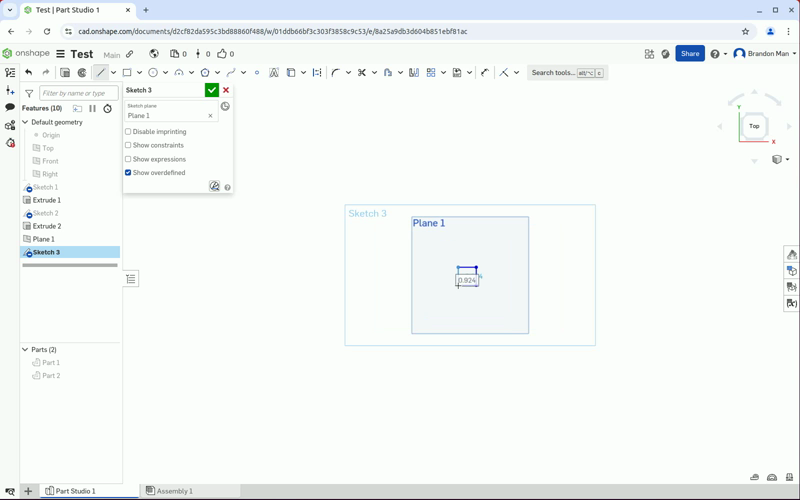
scroll(6)
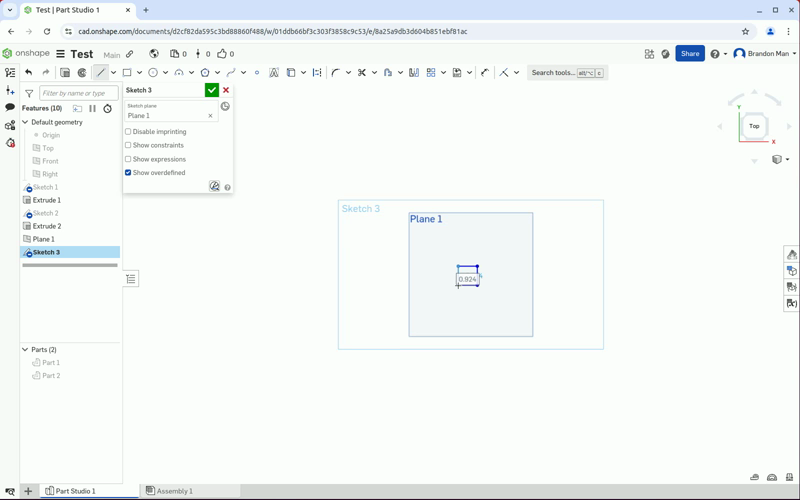
scroll(6)
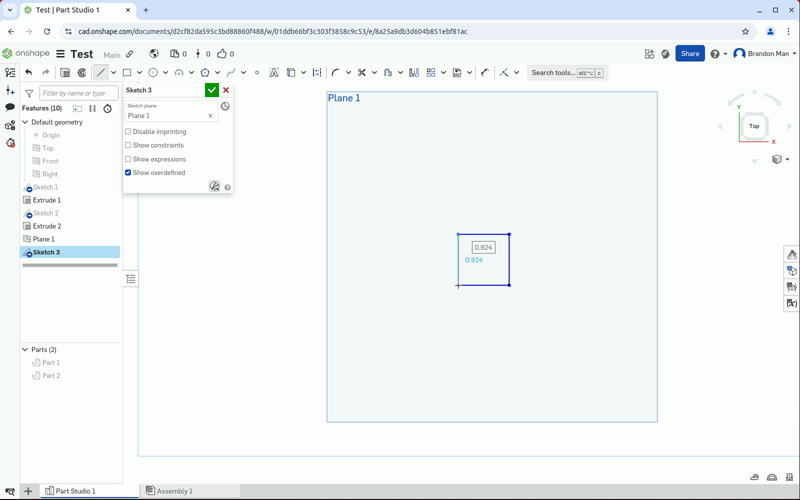
key_up(shift)
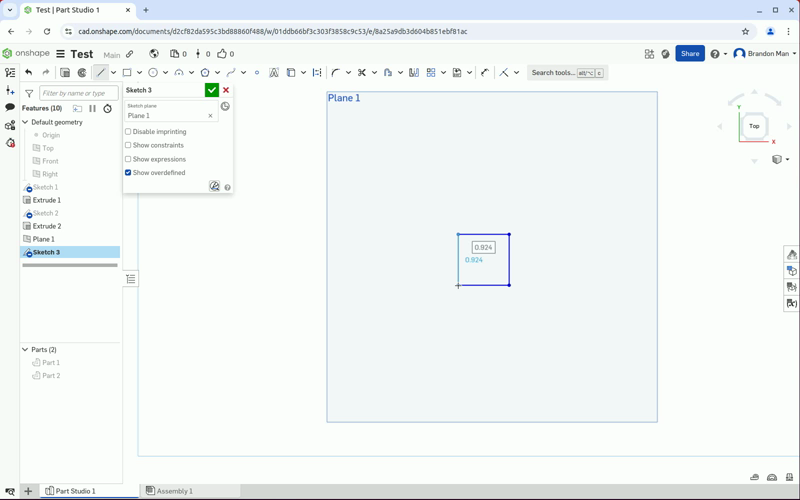
click(458, 285)
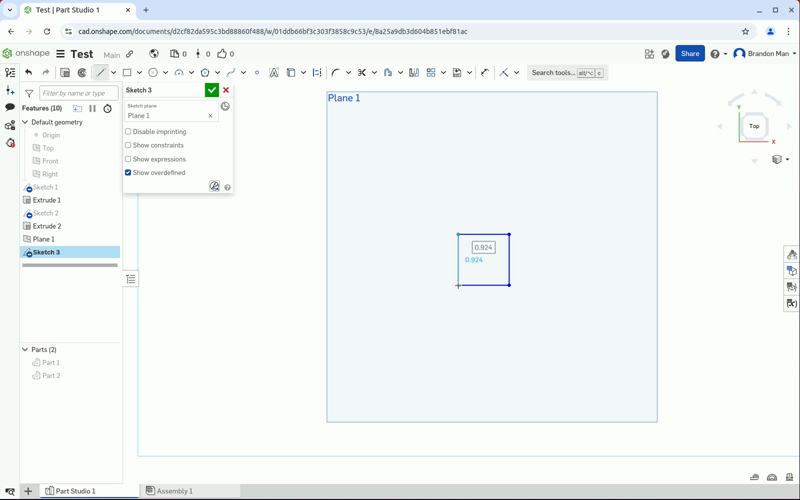
scroll(-6)
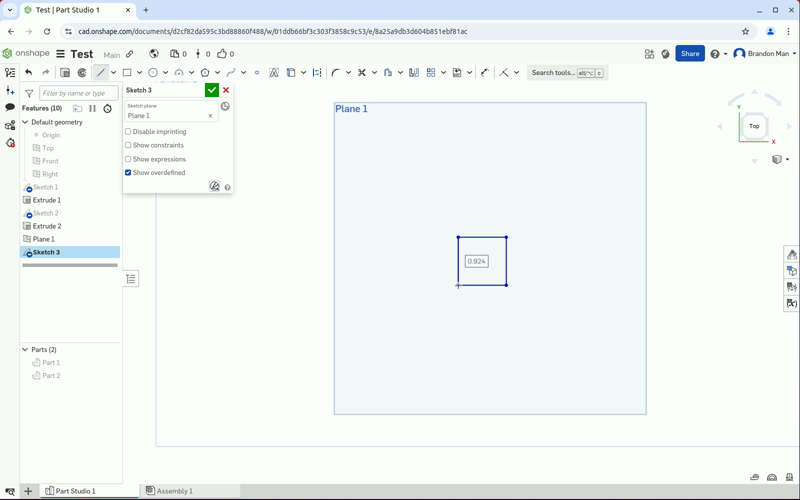
scroll(-6)
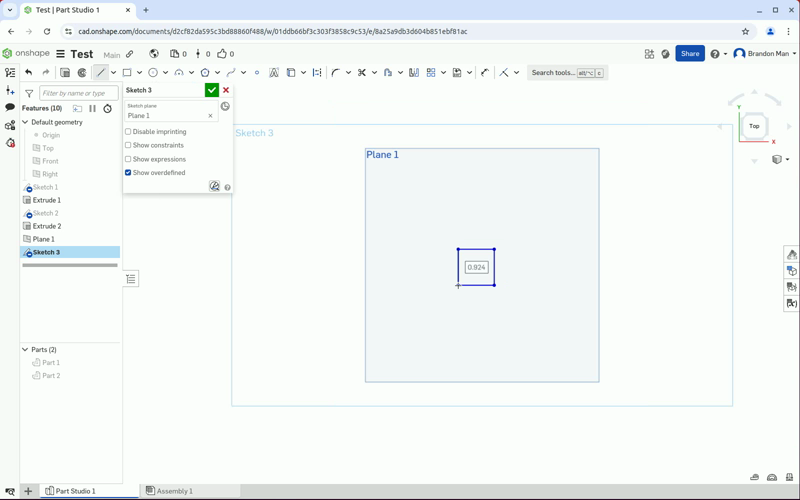
scroll(-6)
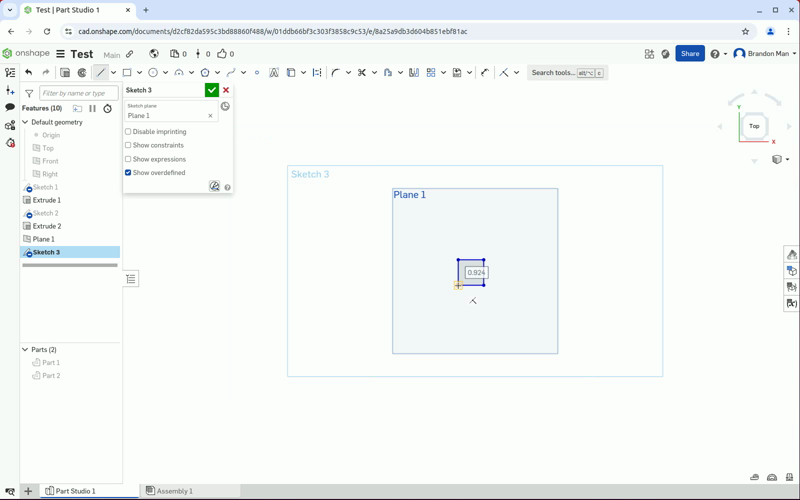
scroll(-6)
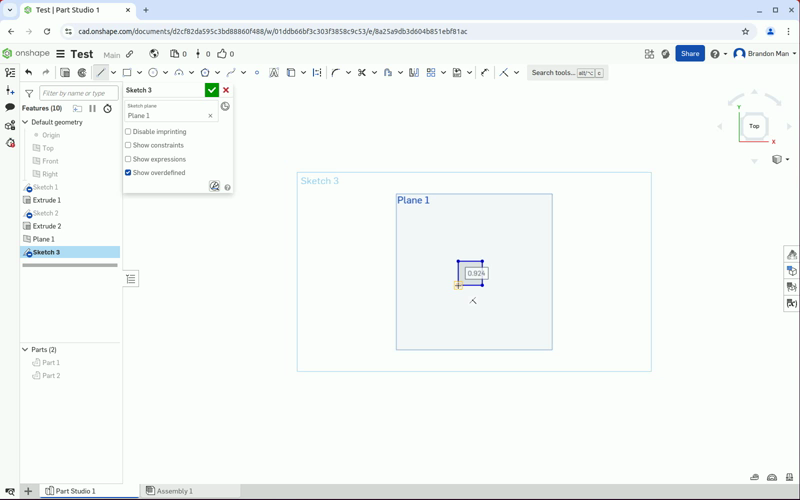
scroll(-6)
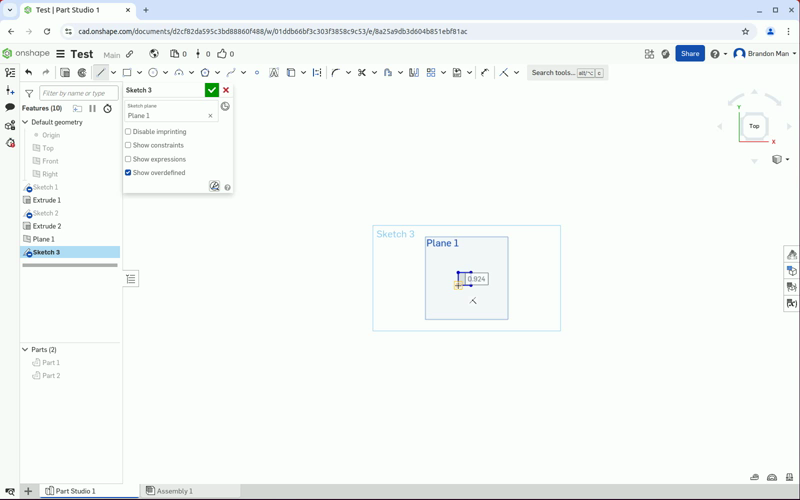
scroll(-6)
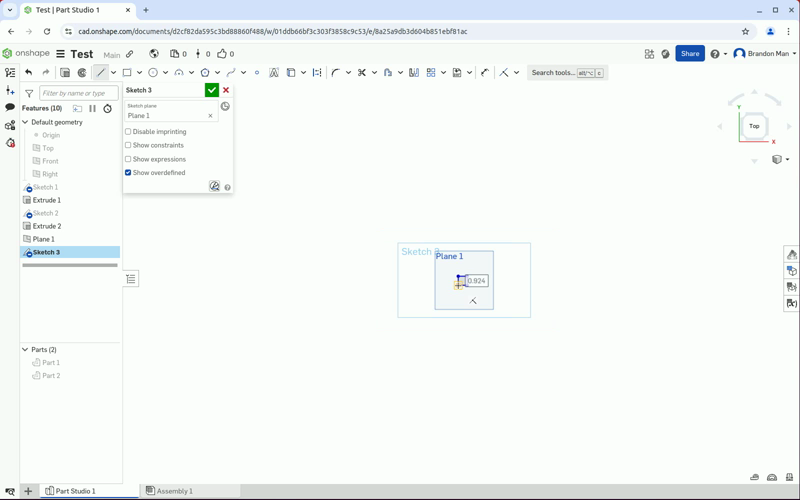
scroll(-6)
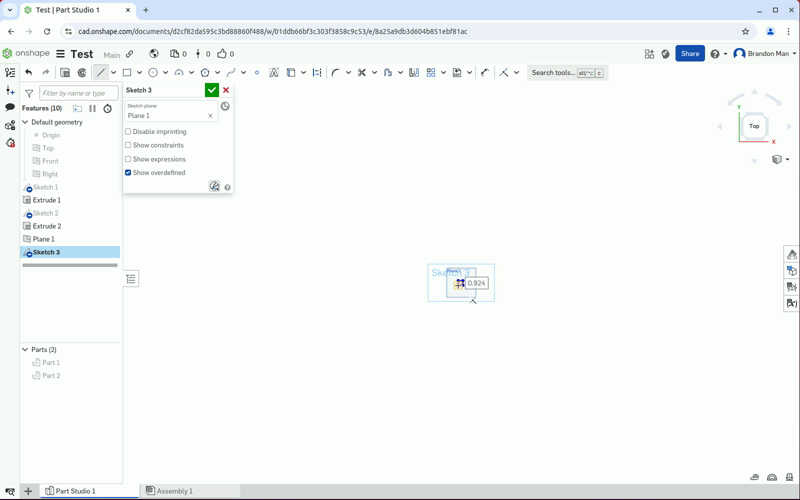
key(esc)
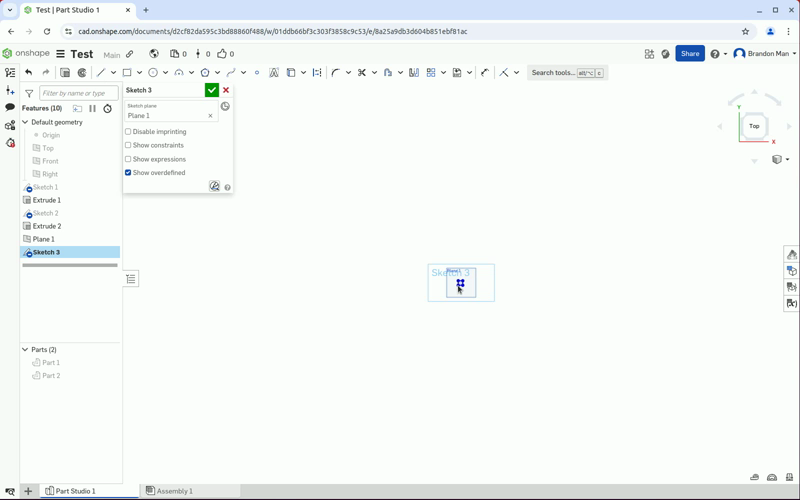
mouse_move(460, 282)
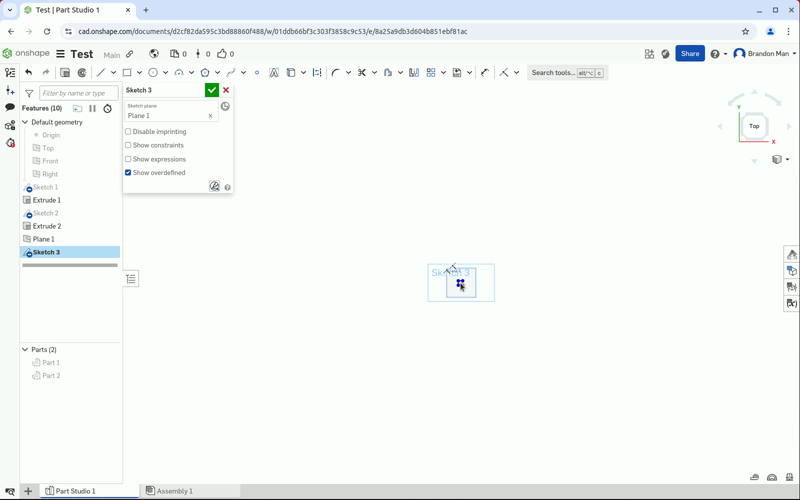
scroll(6)
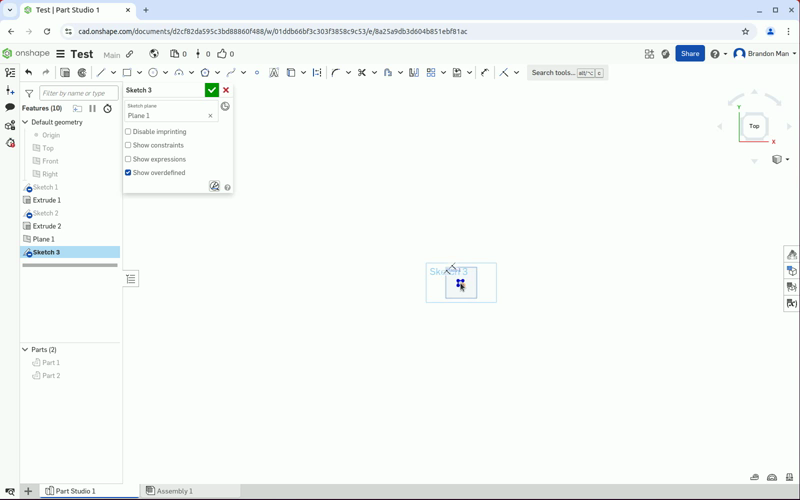
scroll(6)
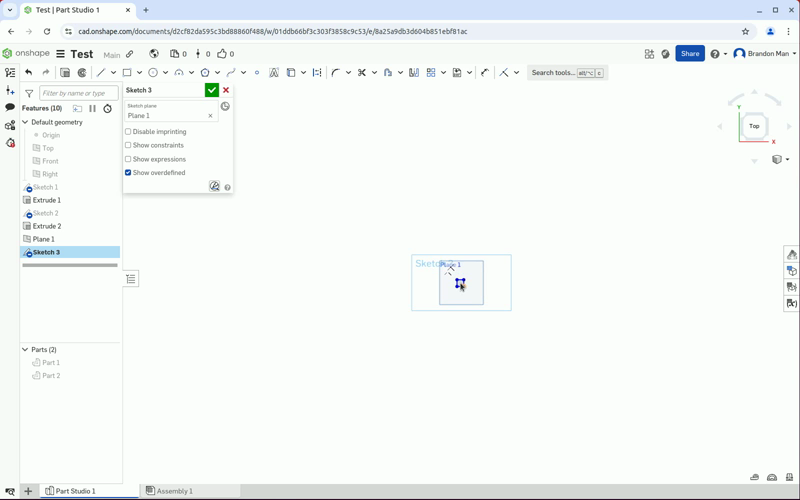
scroll(6)
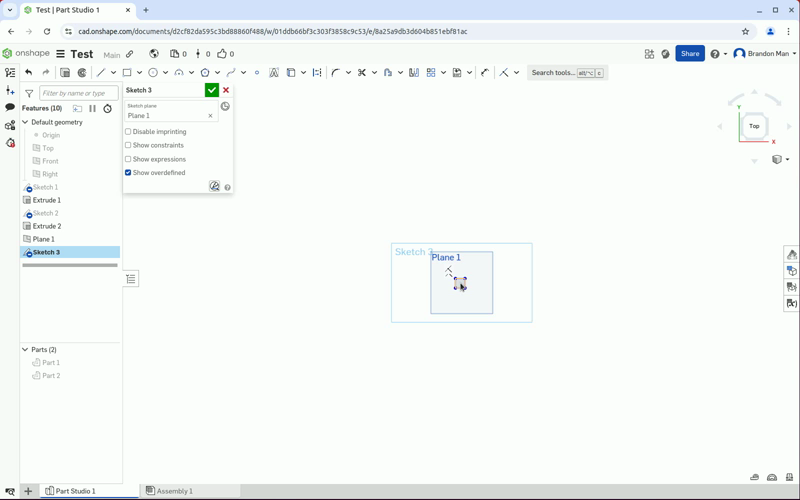
scroll(6)
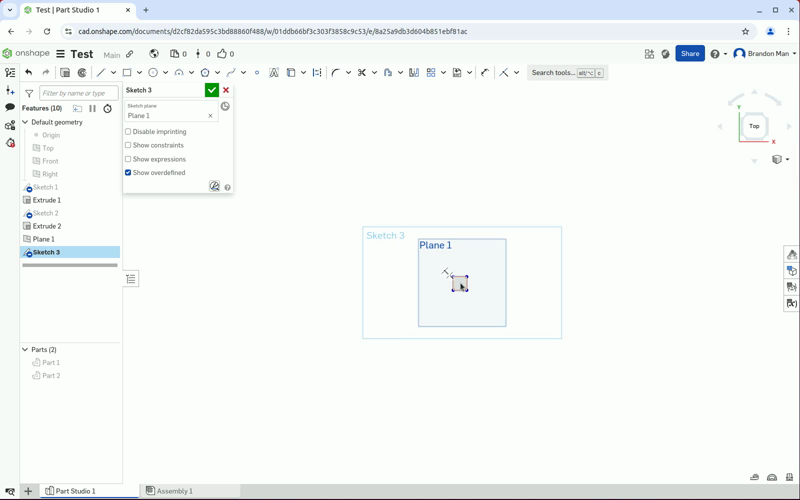
scroll(6)
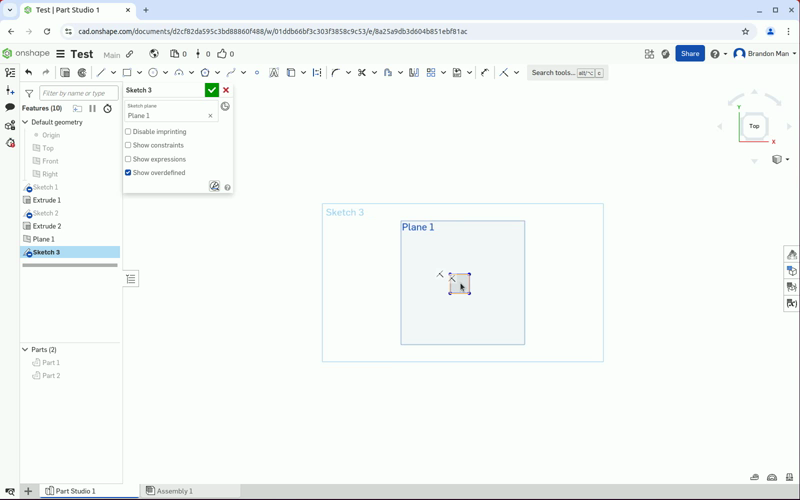
scroll(6)
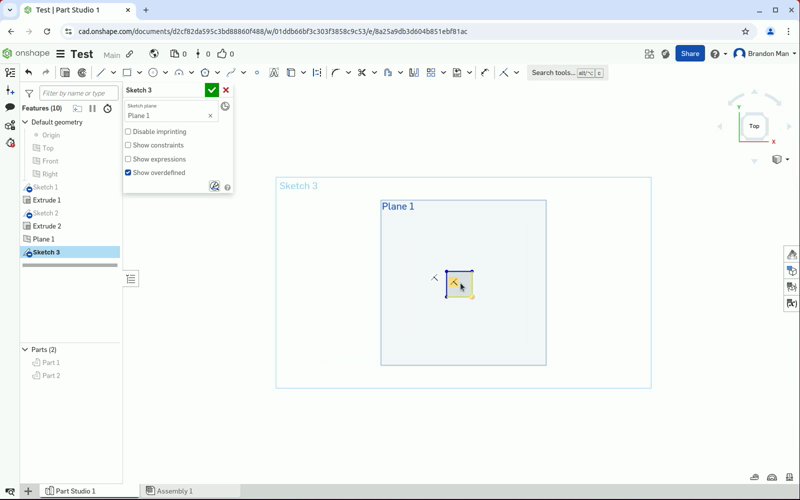
scroll(6)
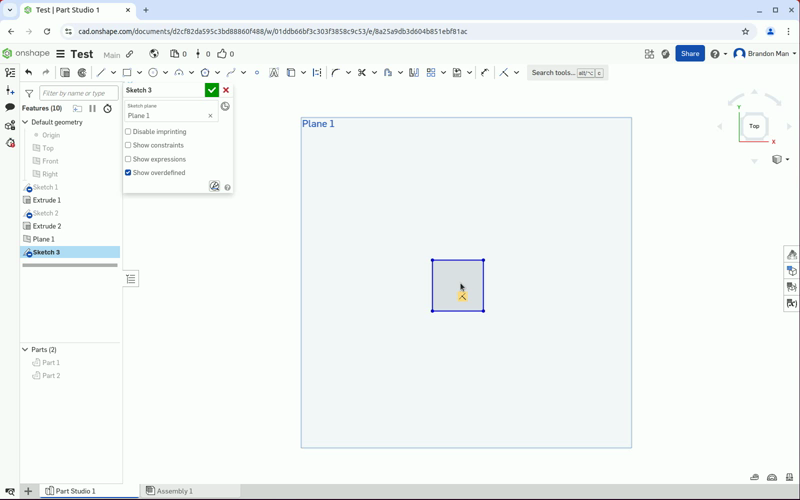
click(460, 282)
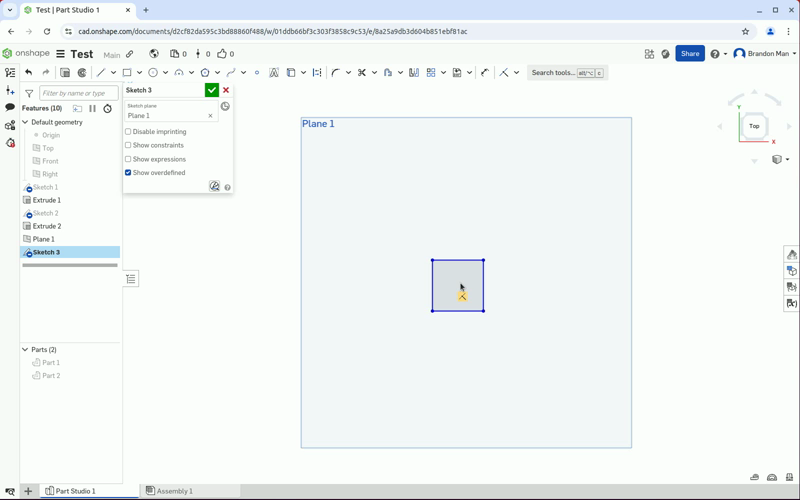
scroll(-6)
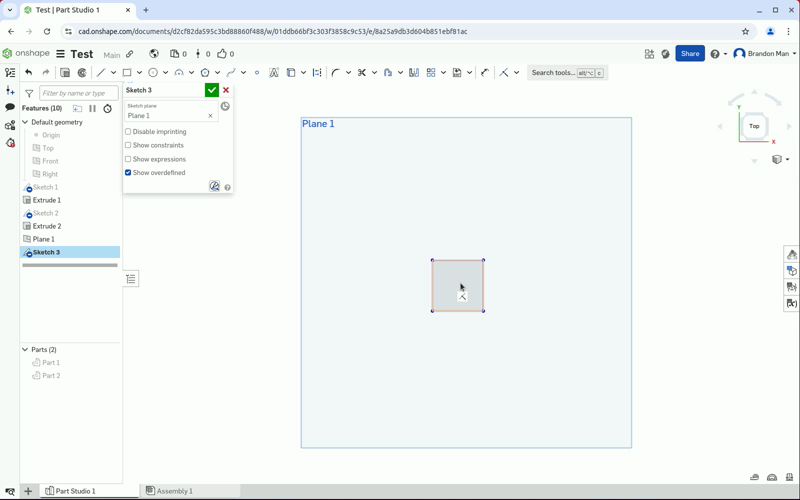
scroll(-6)
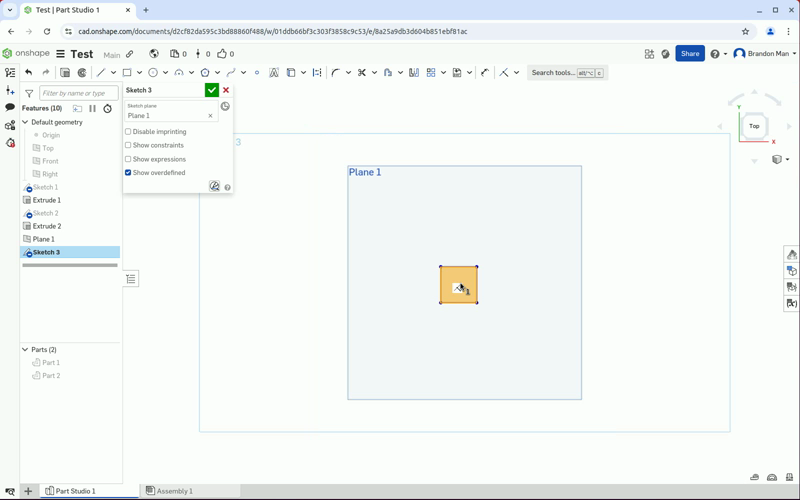
scroll(-6)
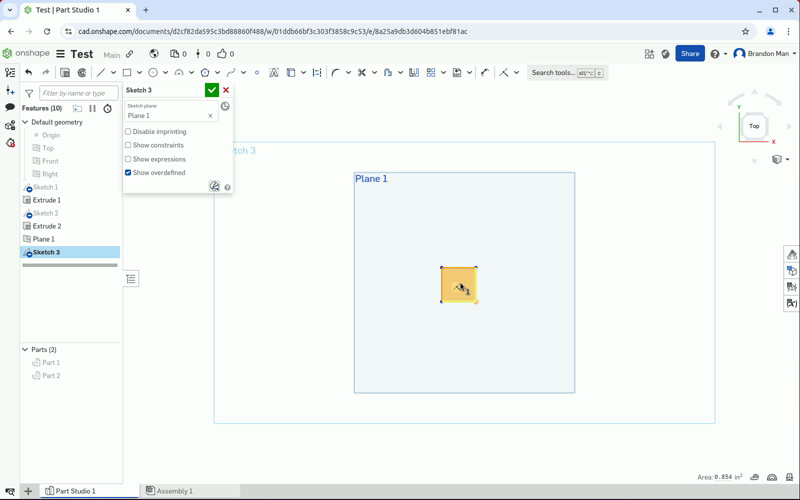
scroll(-6)
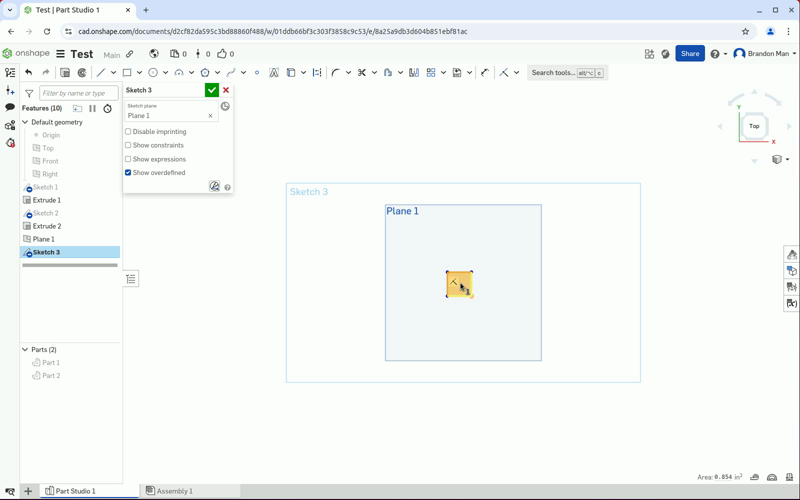
scroll(-6)
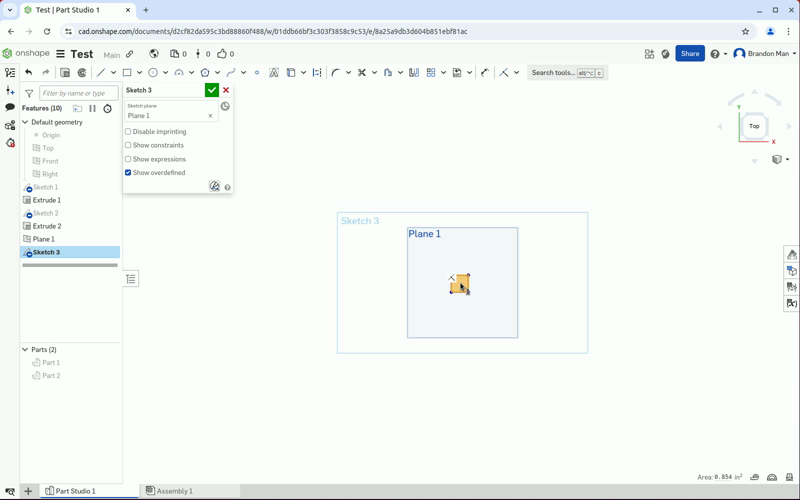
scroll(-6)
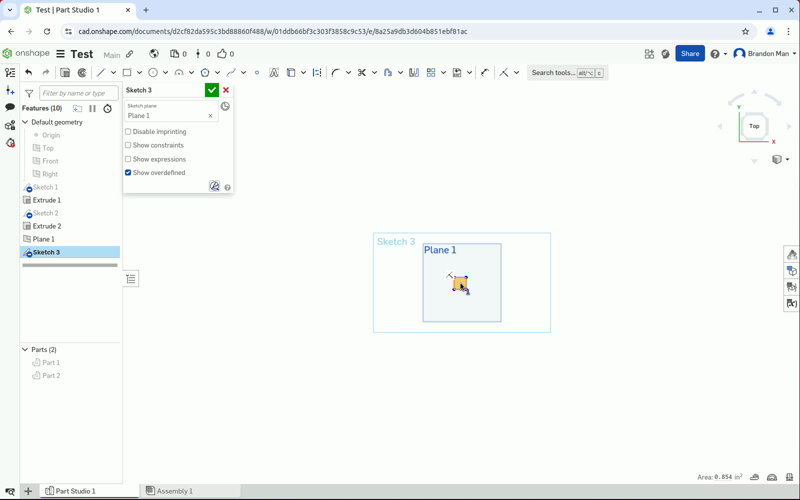
scroll(-6)
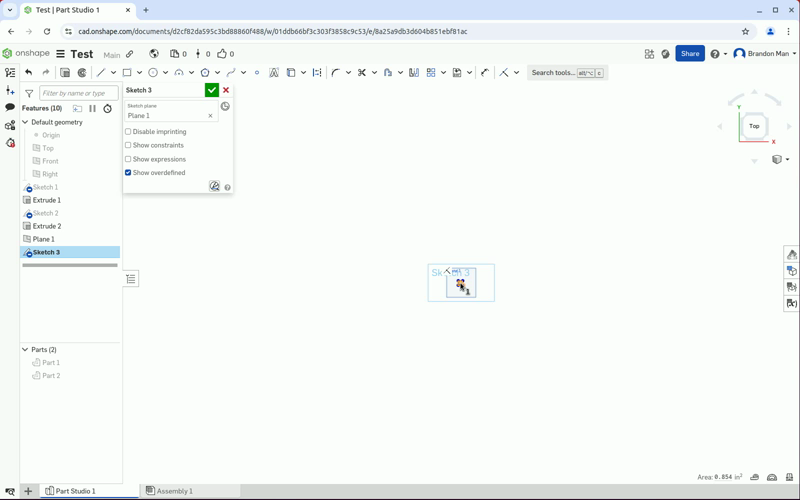
mouse_move(73, 352)
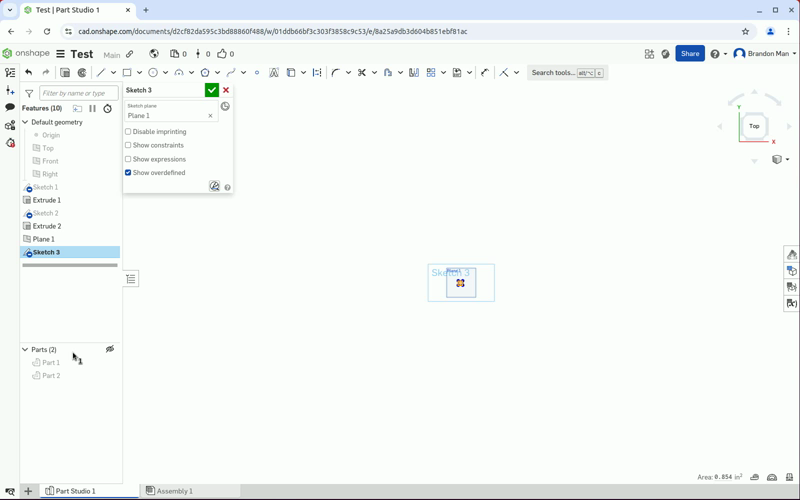
key(shift+y)
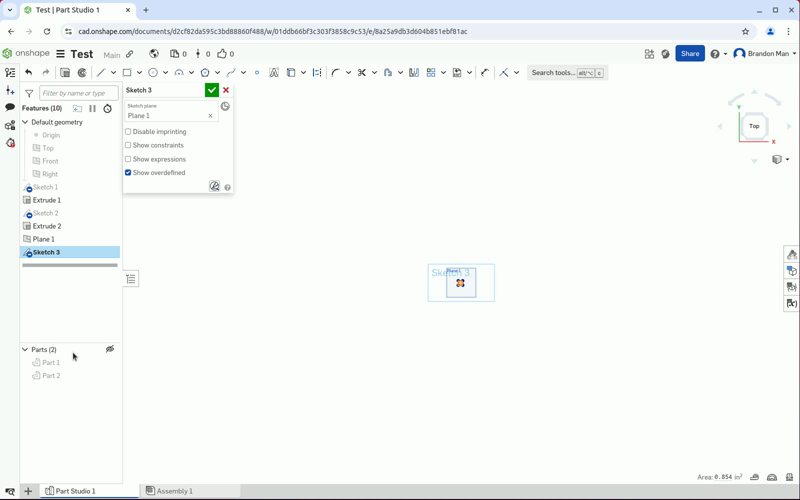
key(shift+e)
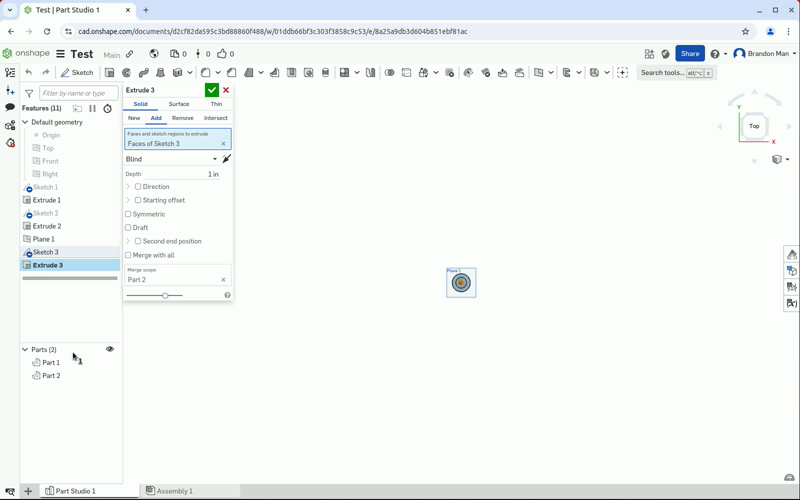
mouse_move(143, 106)
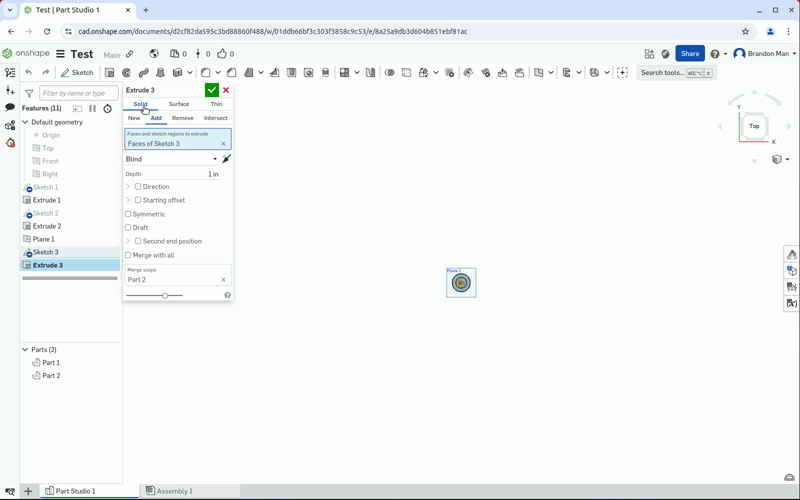
click(143, 106)
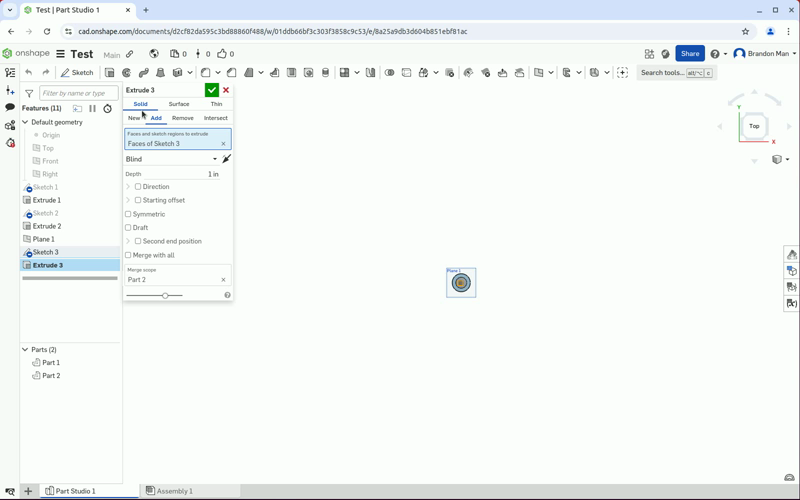
mouse_move(137, 120)
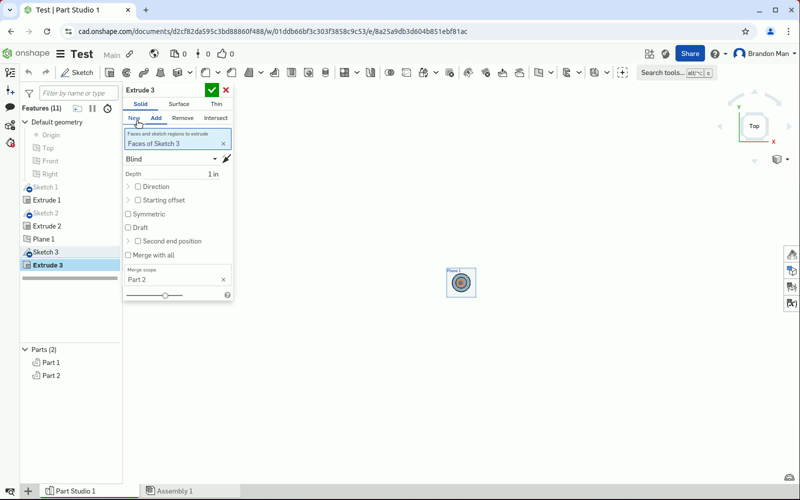
click(137, 120)
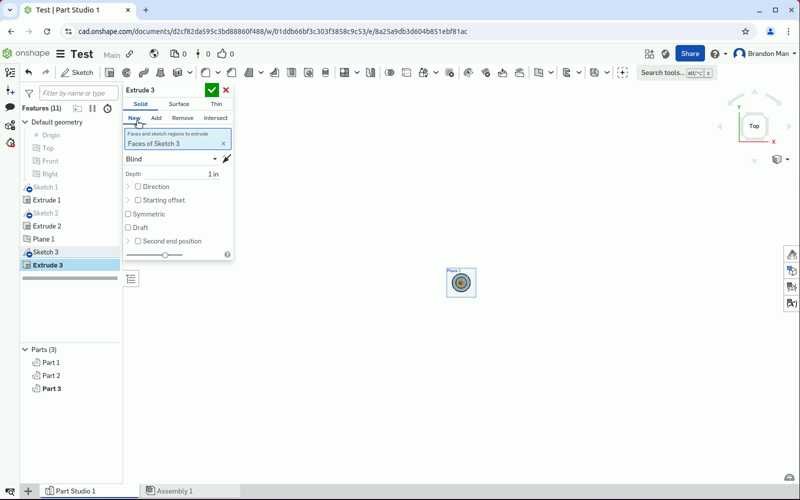
key(tab, 4)
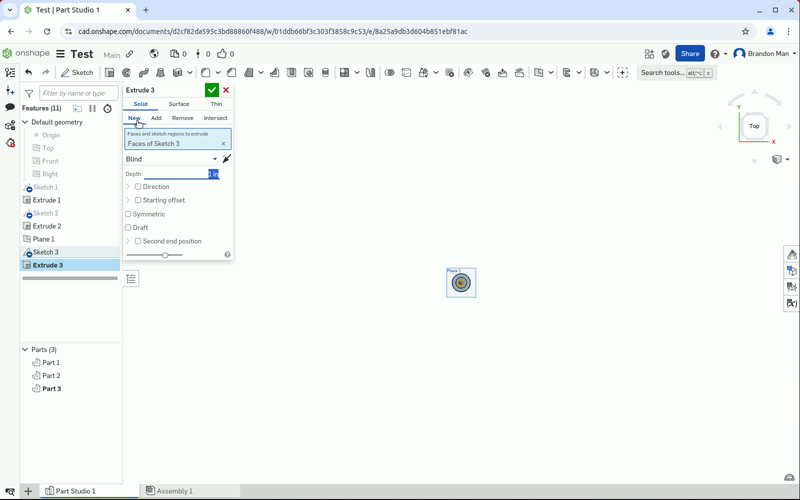
text(3.851)
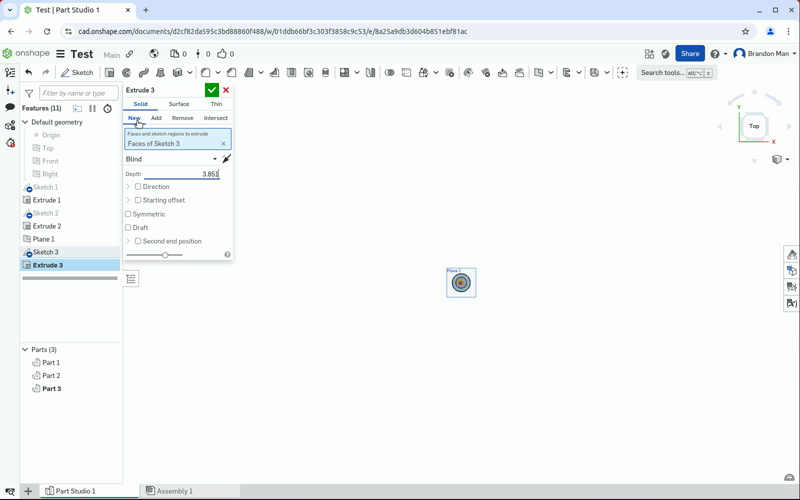
key(enter)
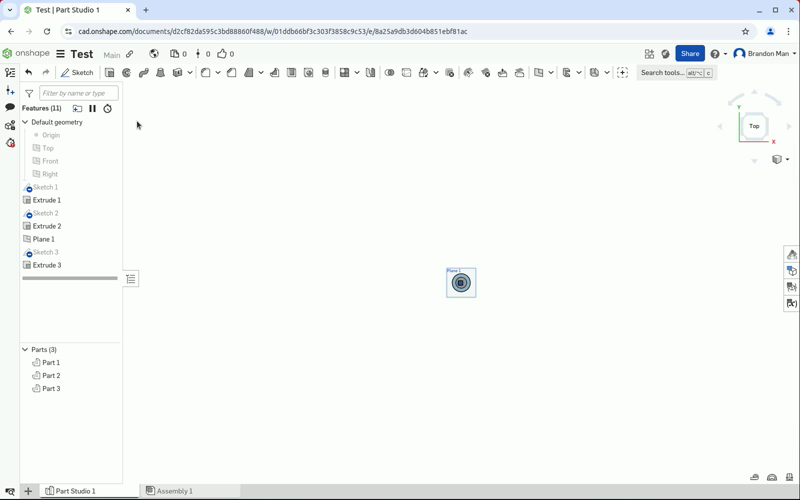
key(shift+h)
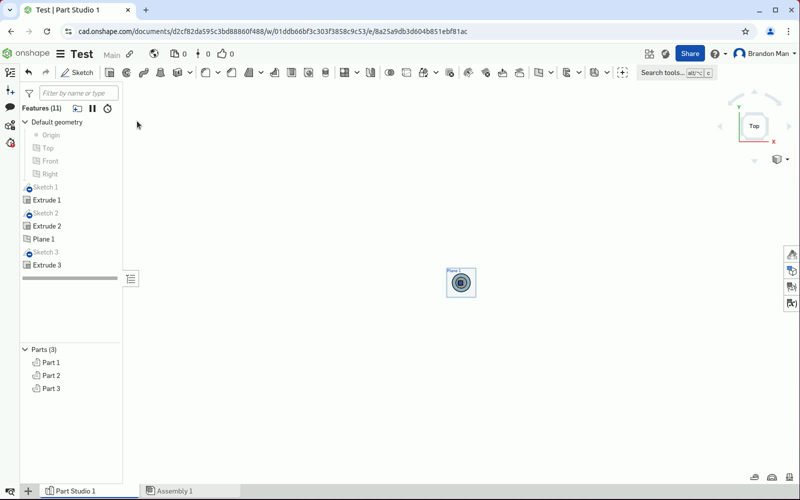
key(shift+h)
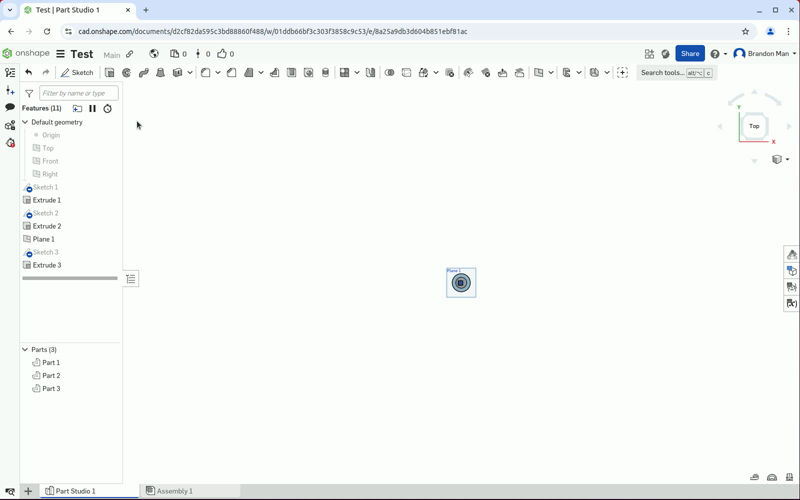
mouse_move(73, 189)
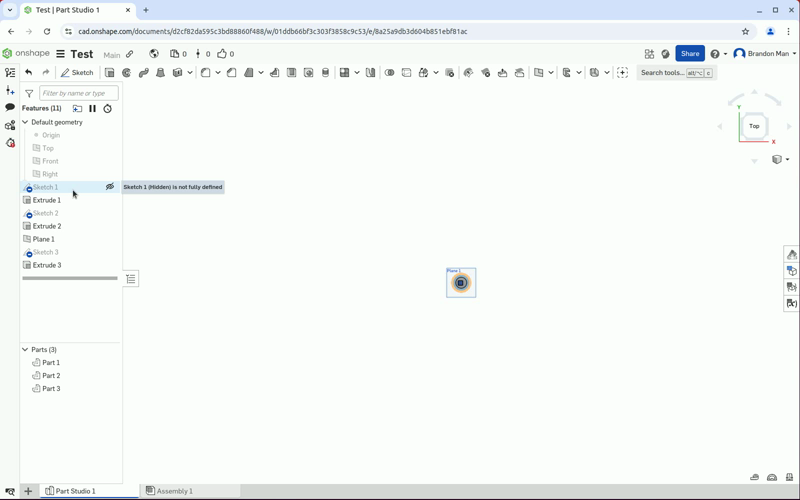
click(73, 189)
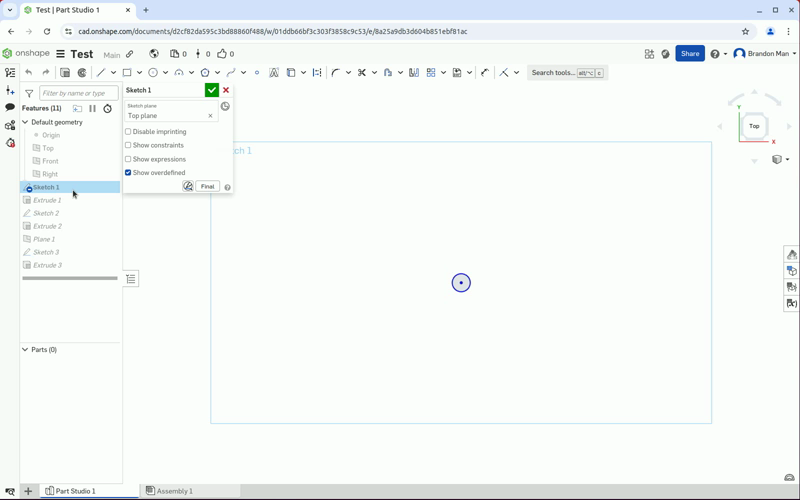
mouse_move(229, 92)
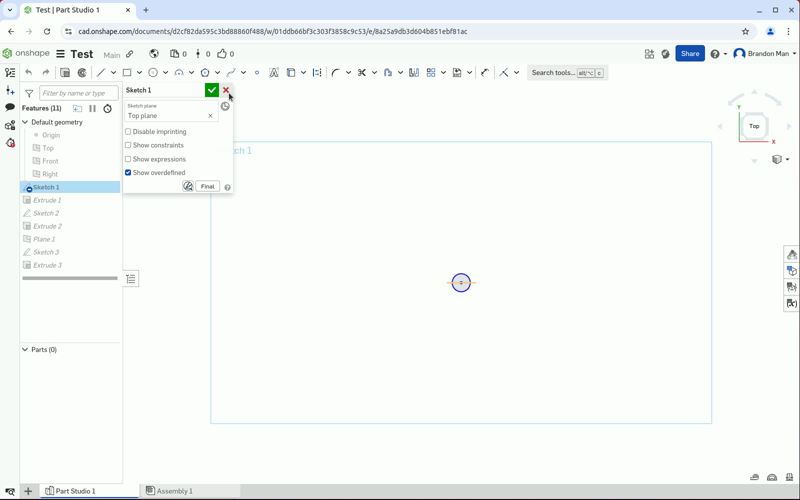
click(229, 92)
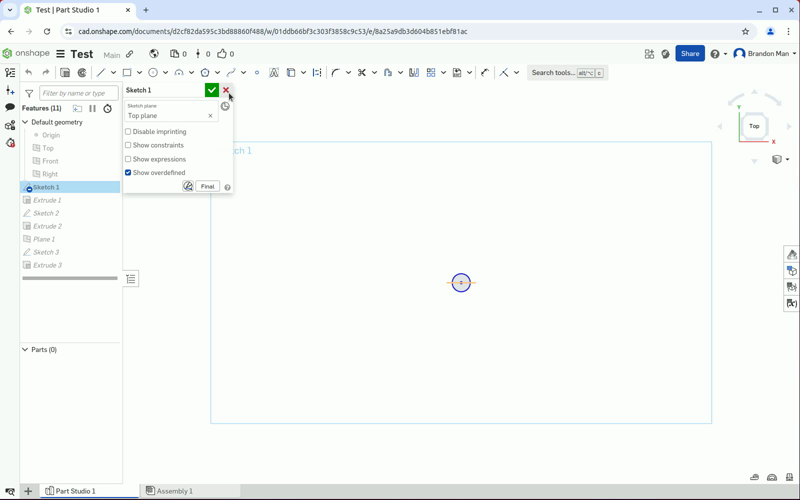
key(shift+s)
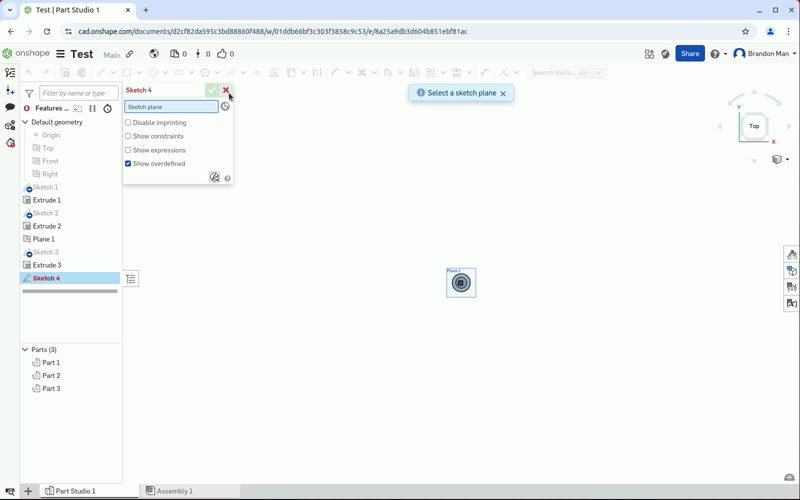
mouse_move(73, 150)
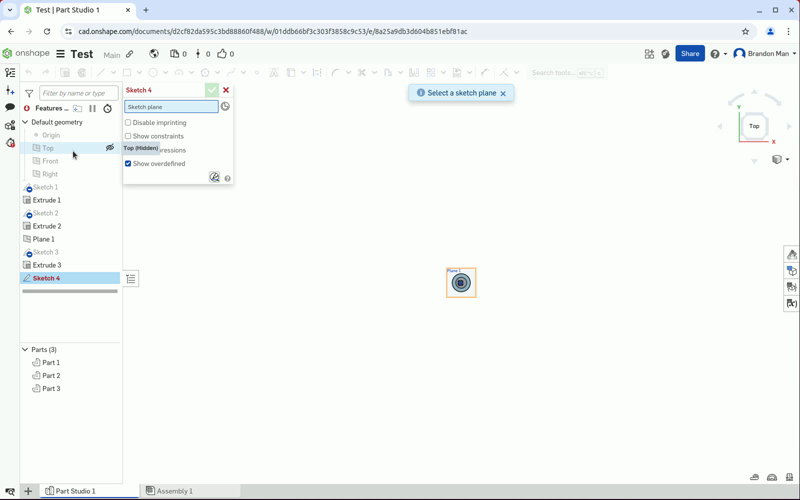
click(73, 150)
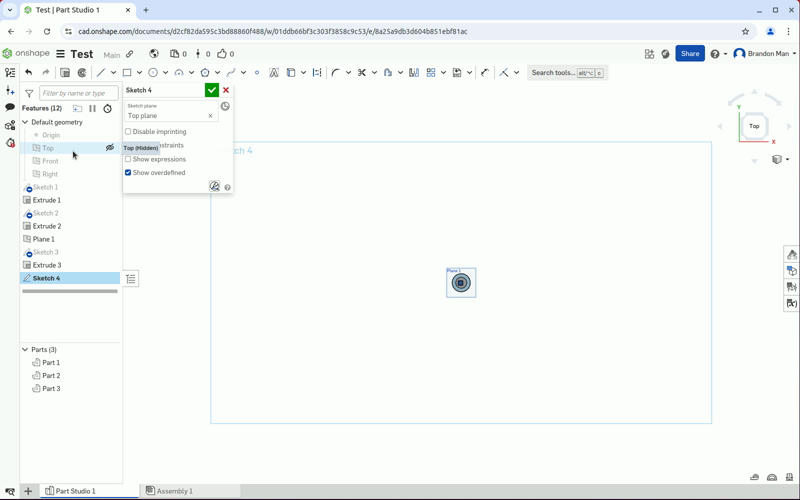
mouse_move(73, 352)
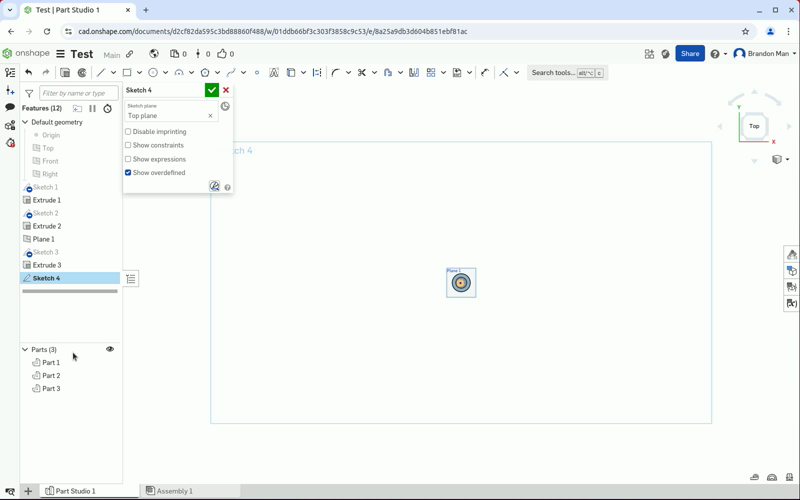
key(y)
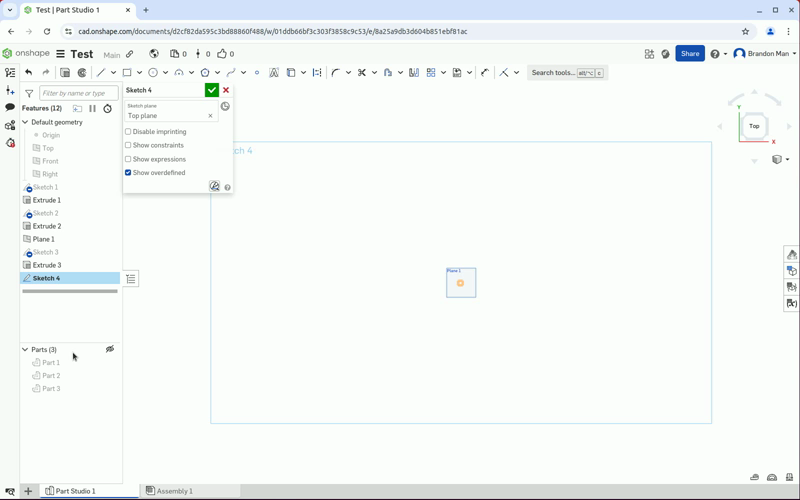
key(l)
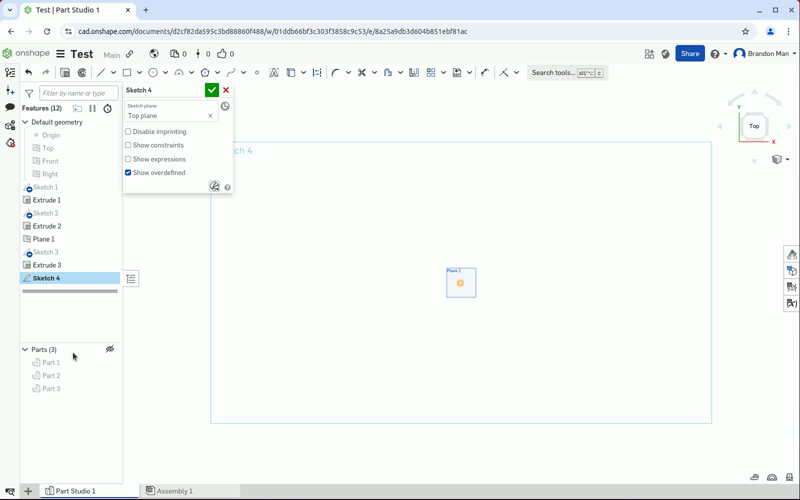
key_down(shift)
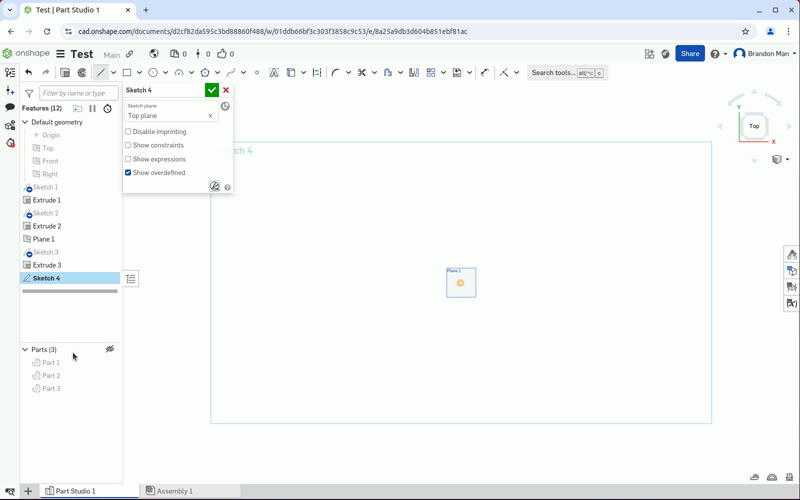
mouse_move(464, 291)
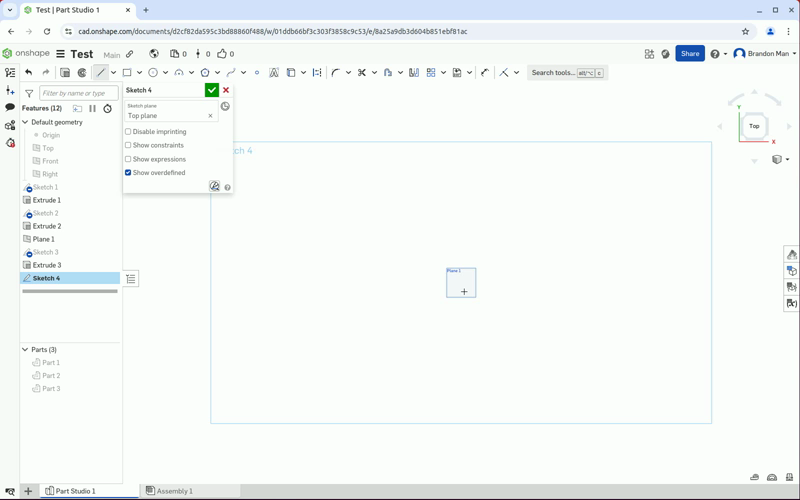
click(464, 291)
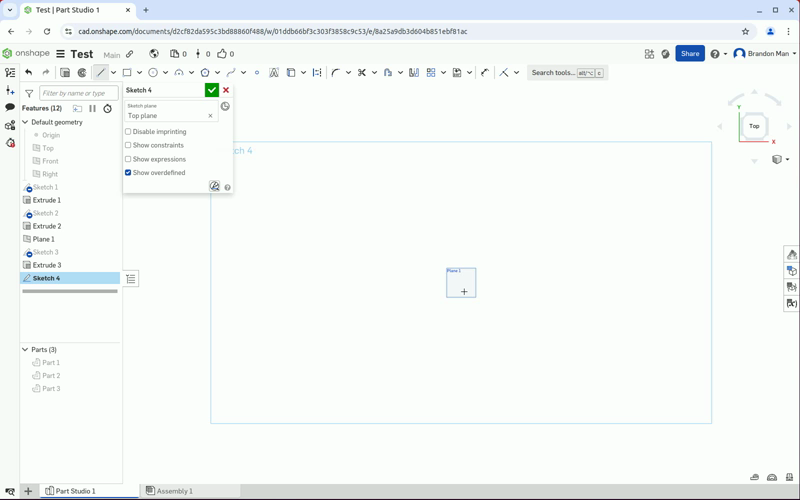
key_up(shift)
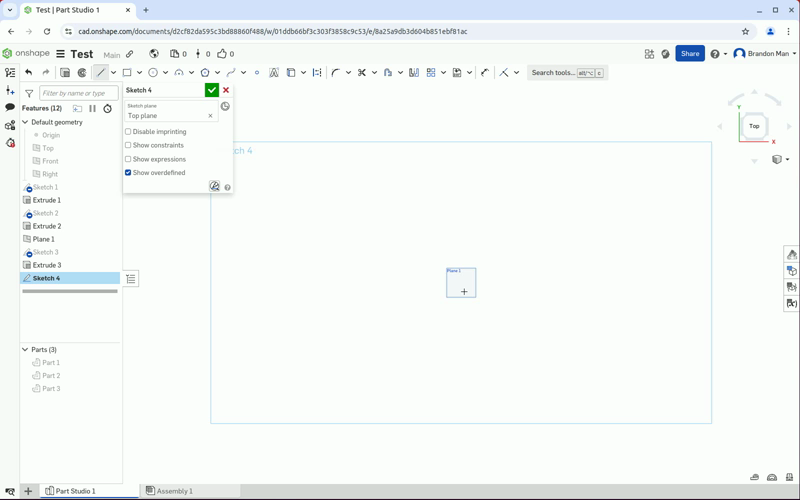
key_down(shift)
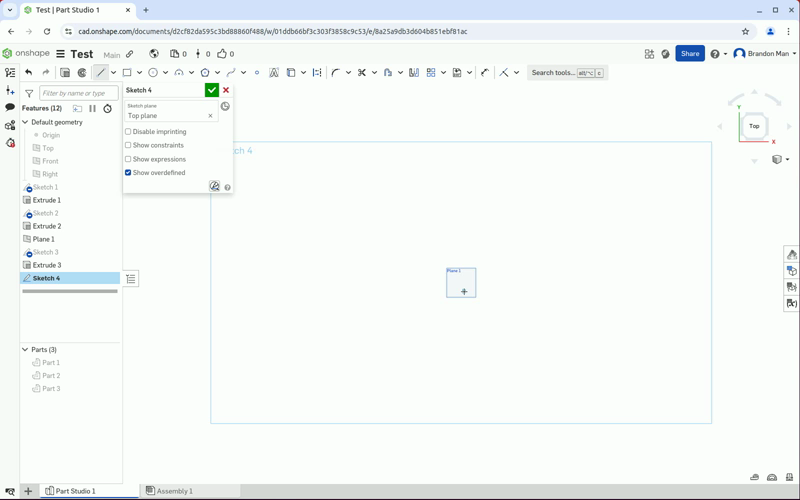
mouse_move(494, 291)
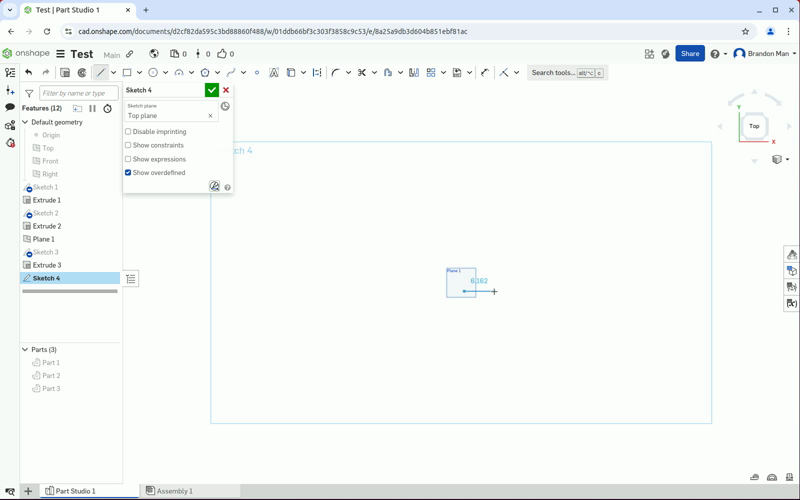
mouse_move(468, 291)
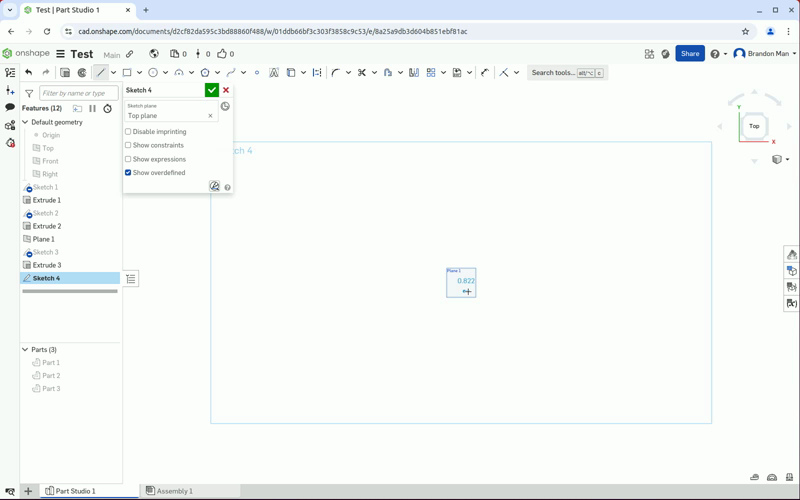
scroll(6)
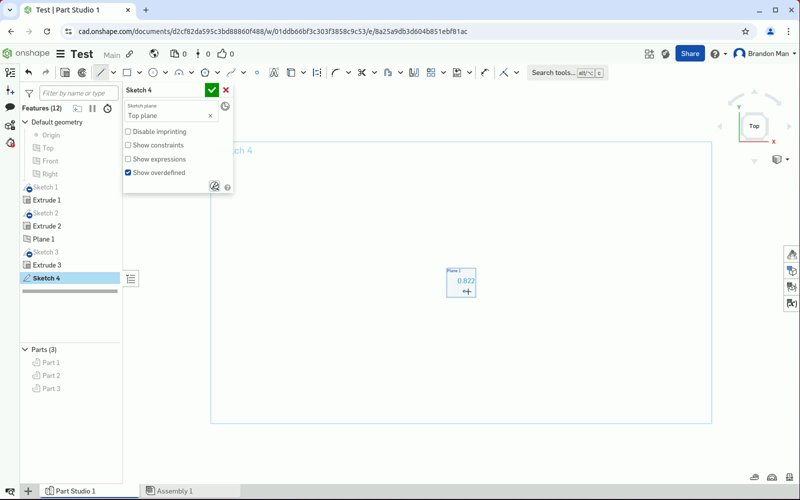
scroll(6)
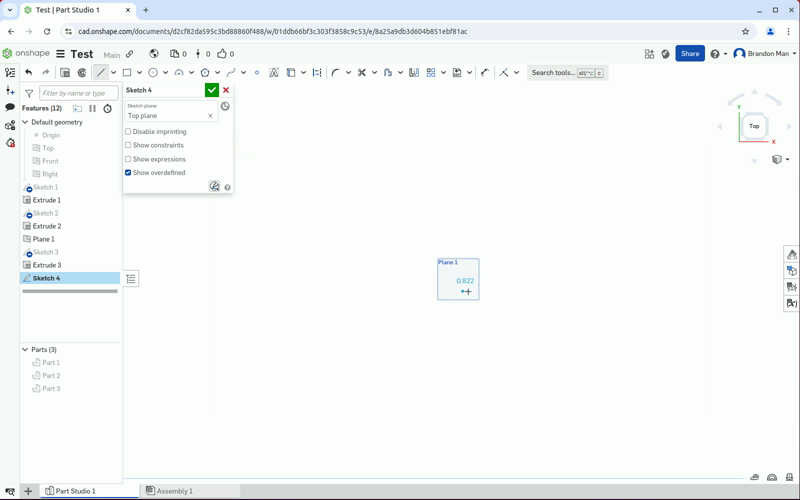
scroll(6)
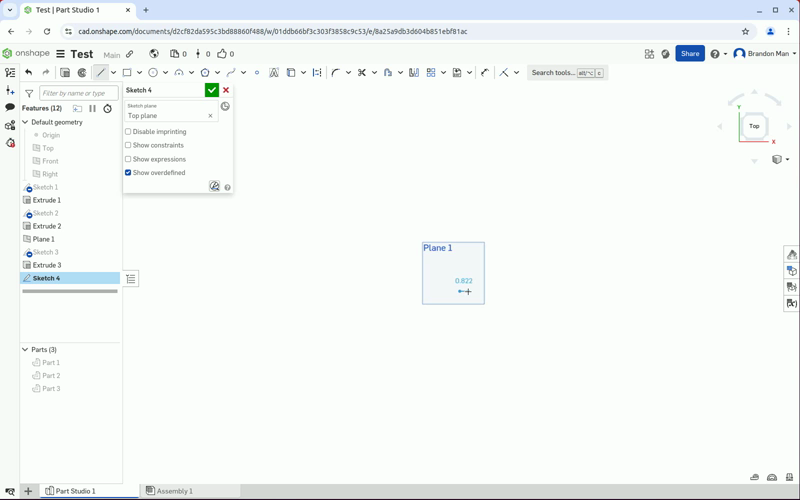
scroll(6)
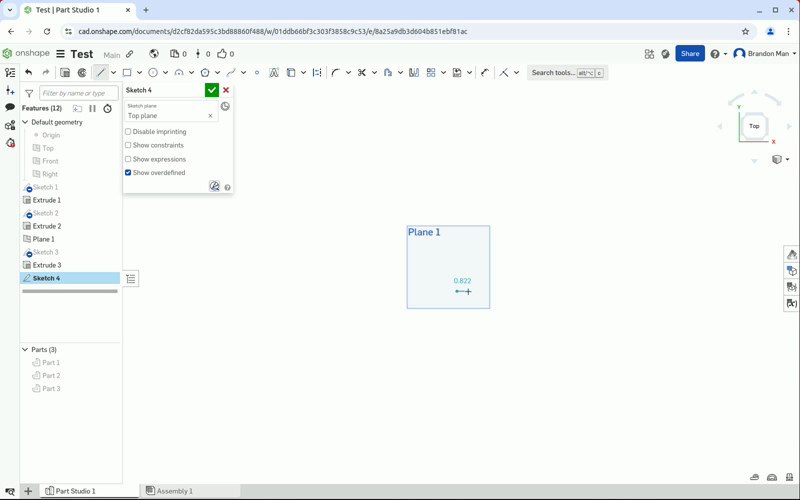
scroll(6)
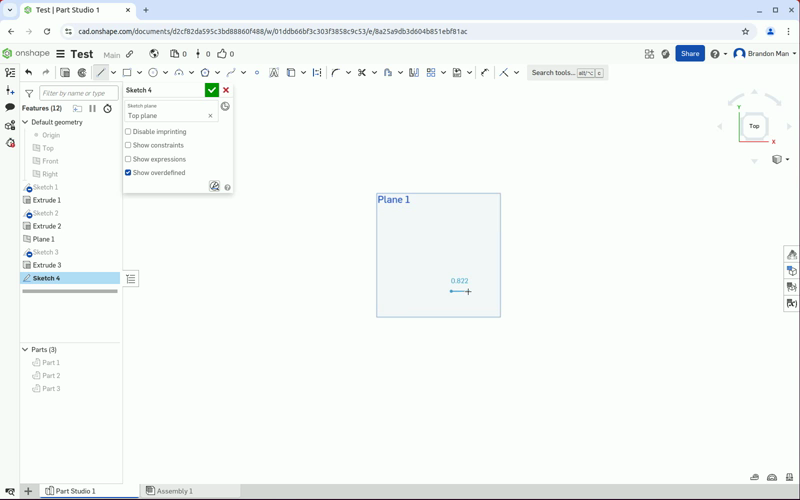
scroll(6)
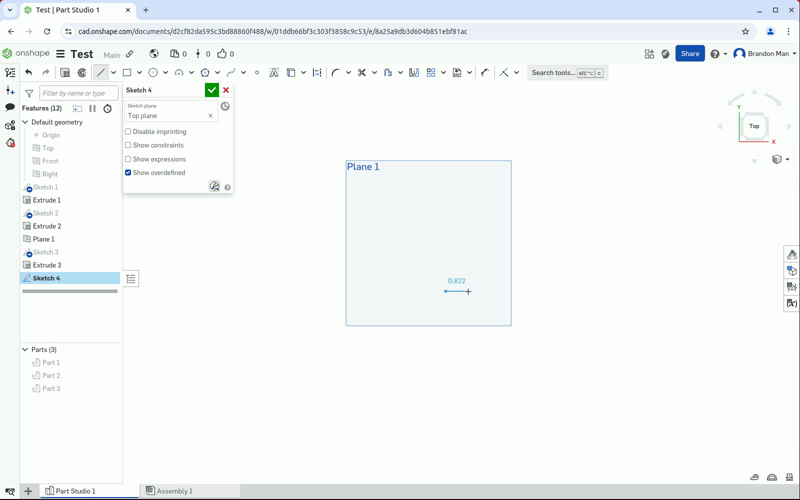
scroll(6)
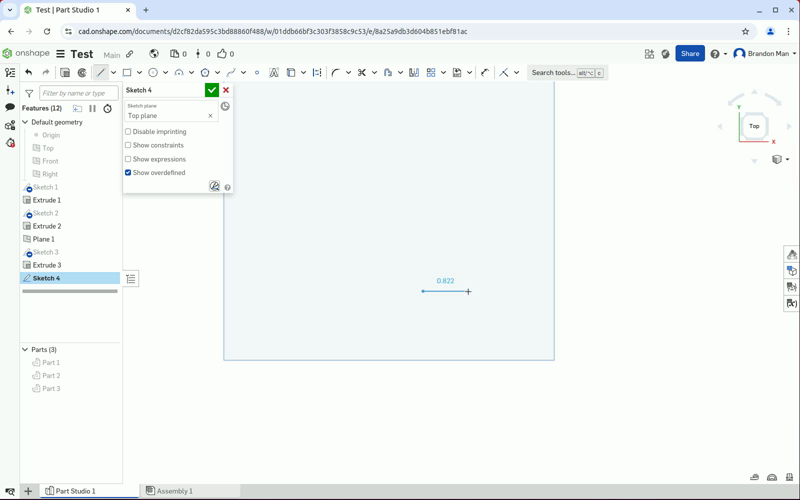
click(468, 291)
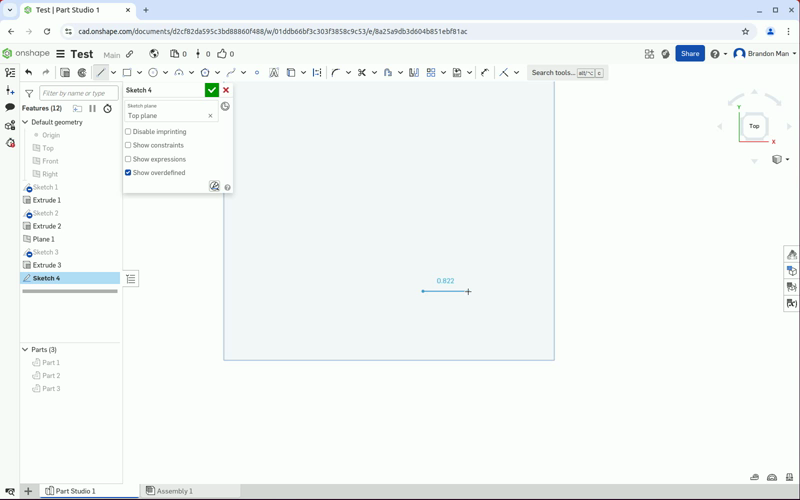
scroll(-6)
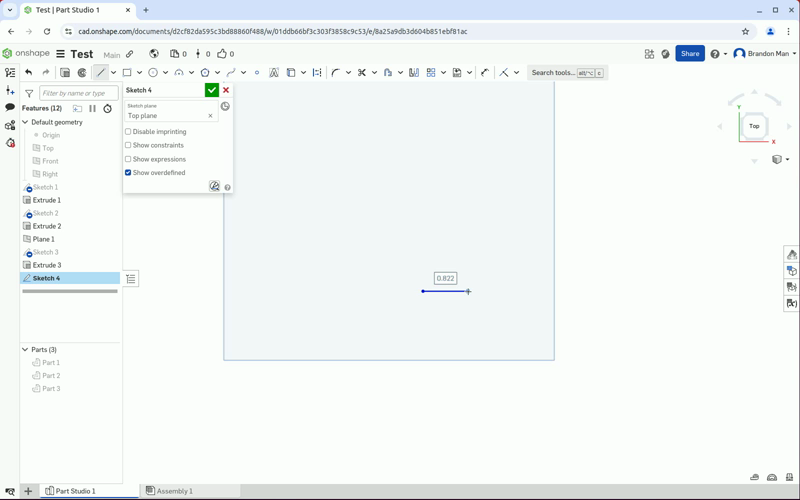
scroll(-6)
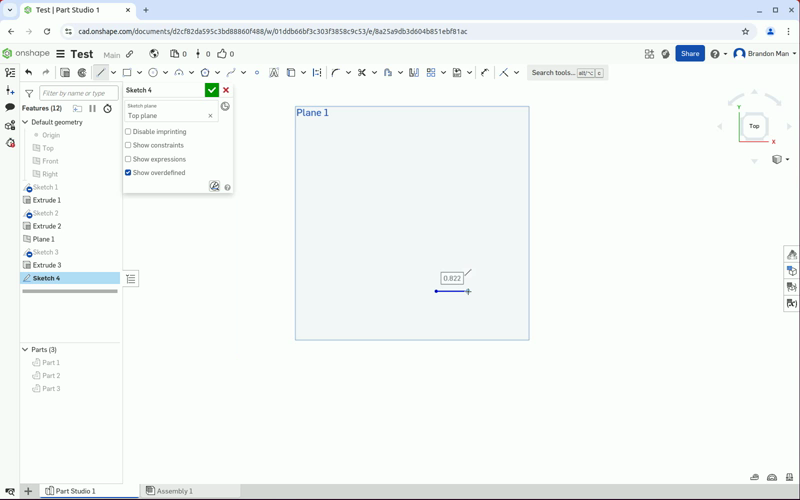
scroll(-6)
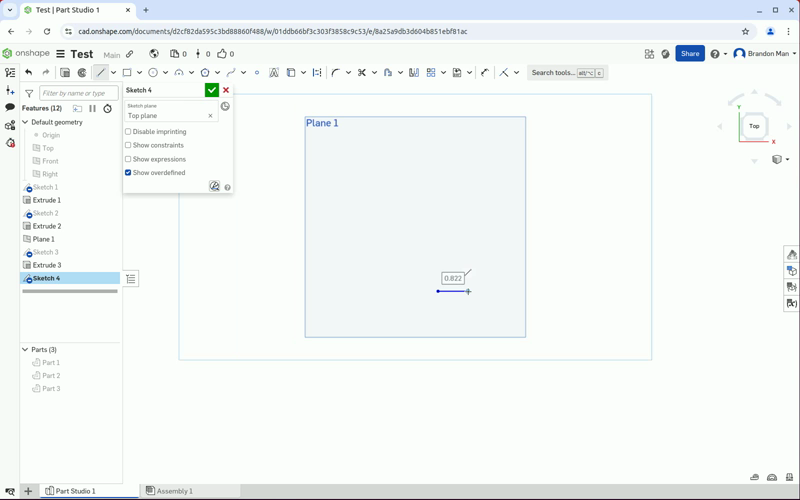
scroll(-6)
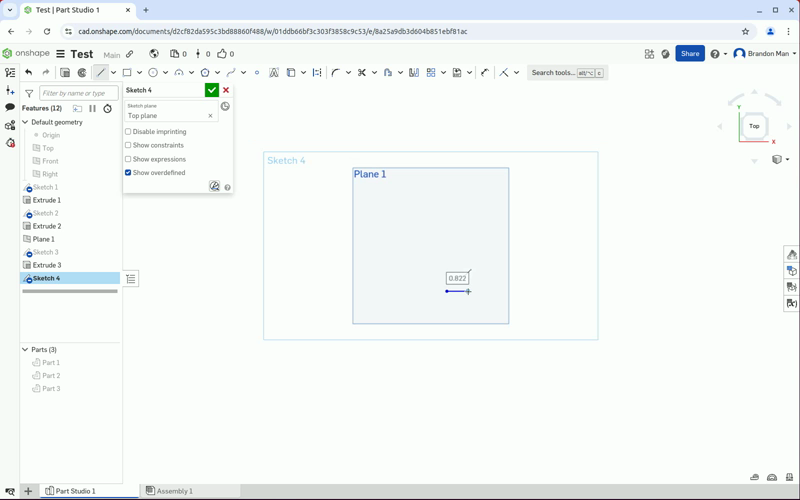
scroll(-6)
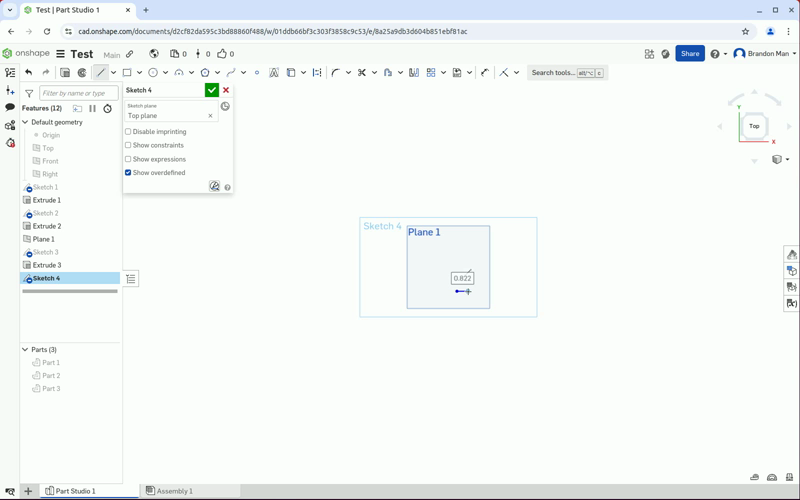
scroll(-6)
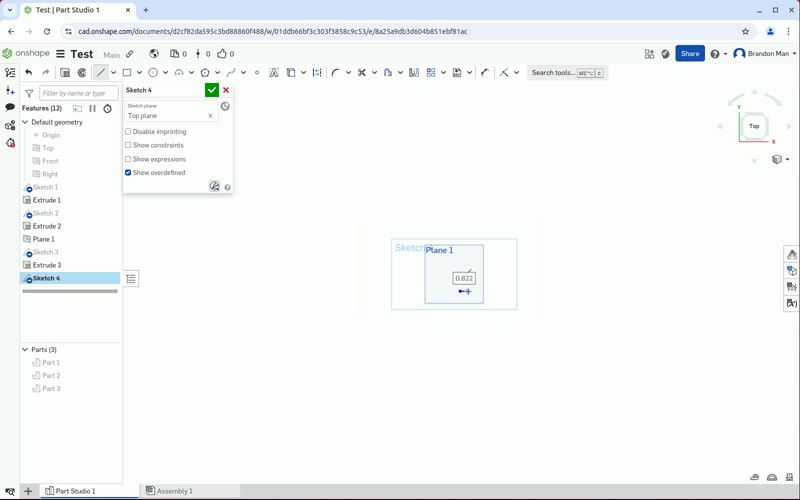
scroll(-6)
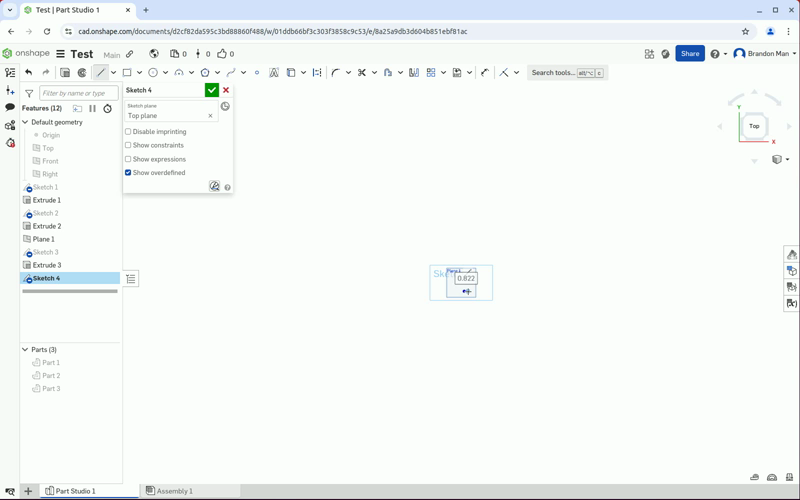
key_up(shift)
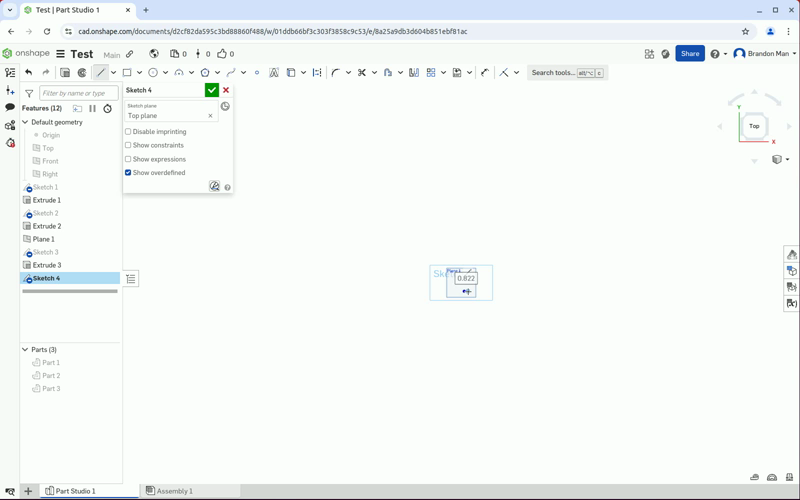
key_down(shift)
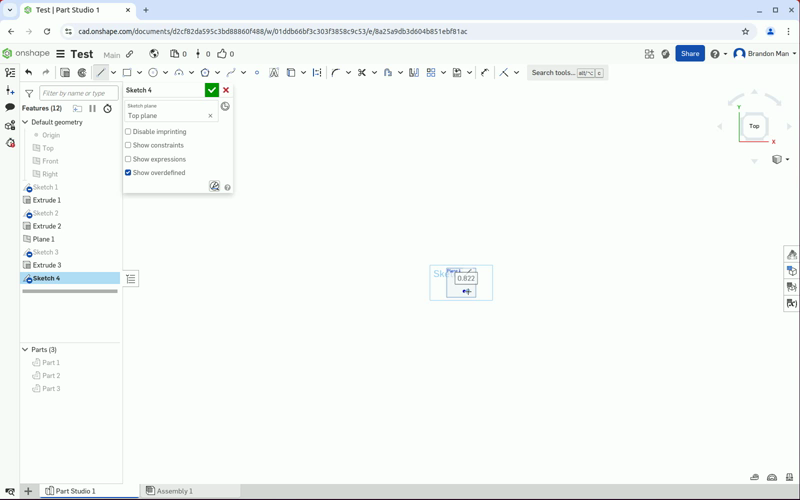
mouse_move(498, 291)
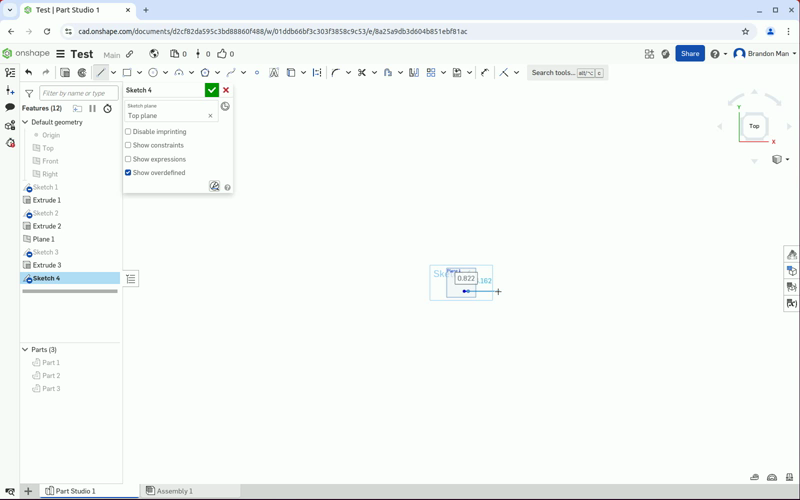
mouse_move(468, 272)
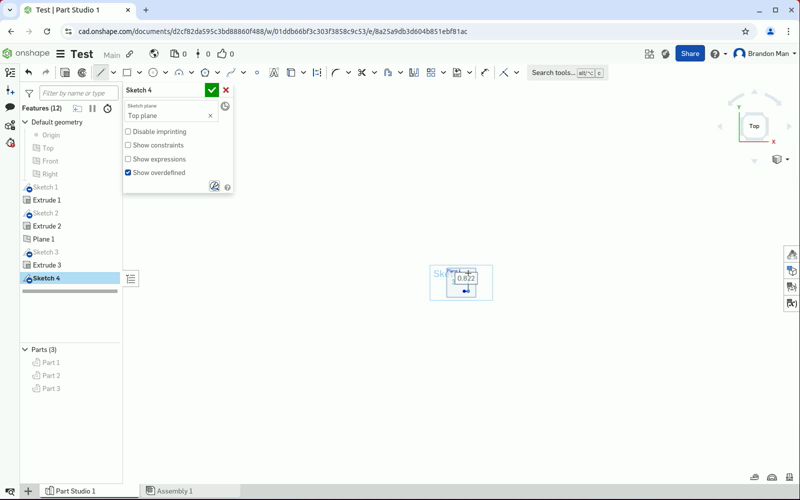
click(468, 272)
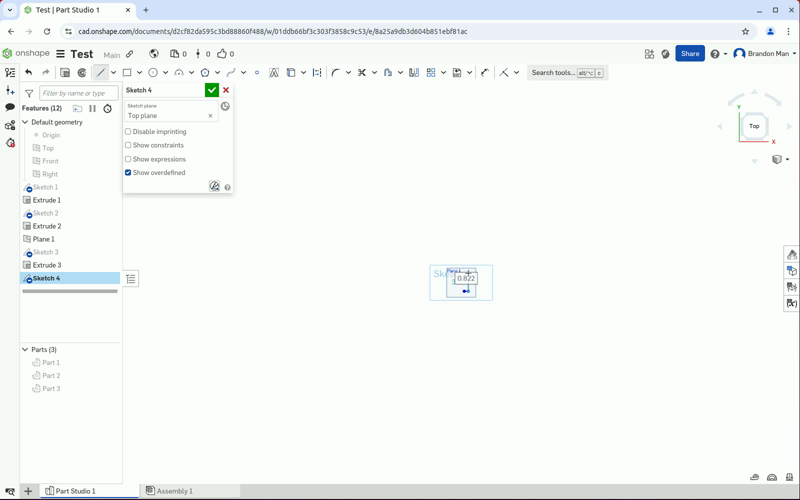
key_up(shift)
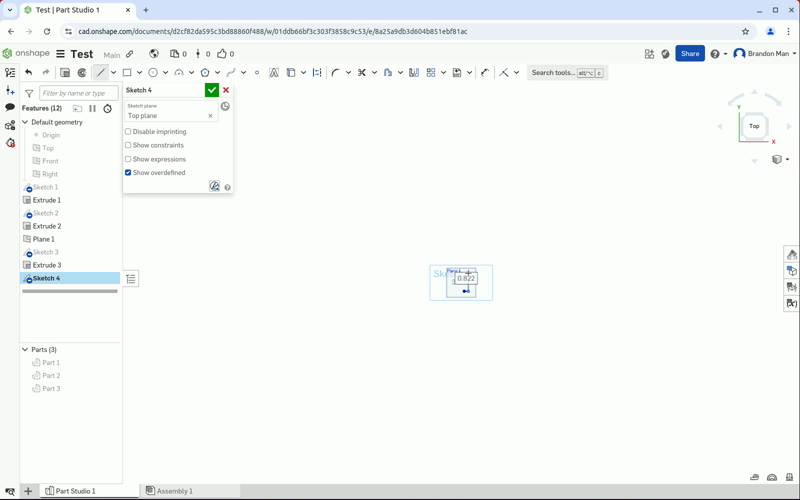
key_down(shift)
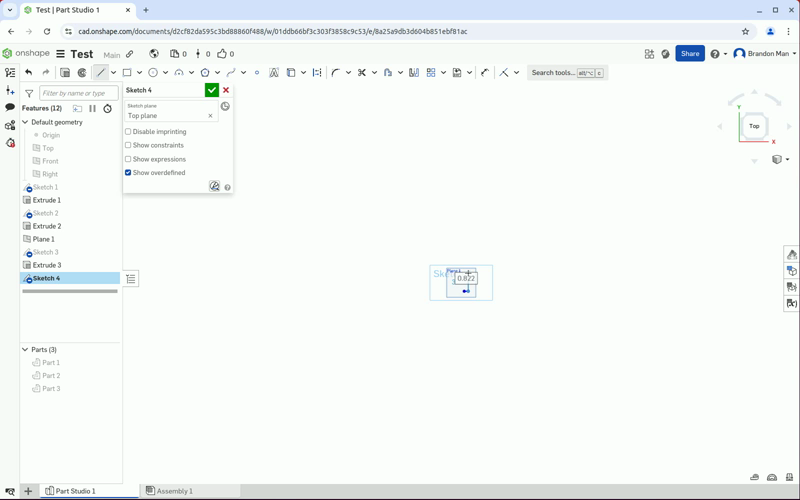
mouse_move(498, 272)
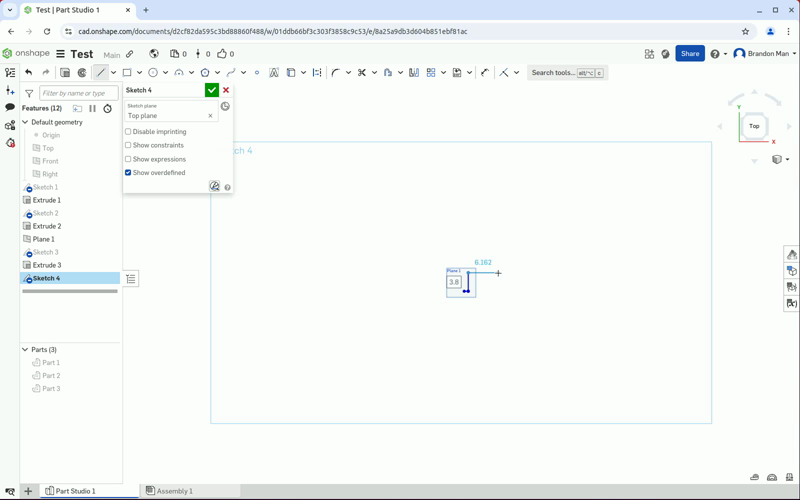
mouse_move(464, 272)
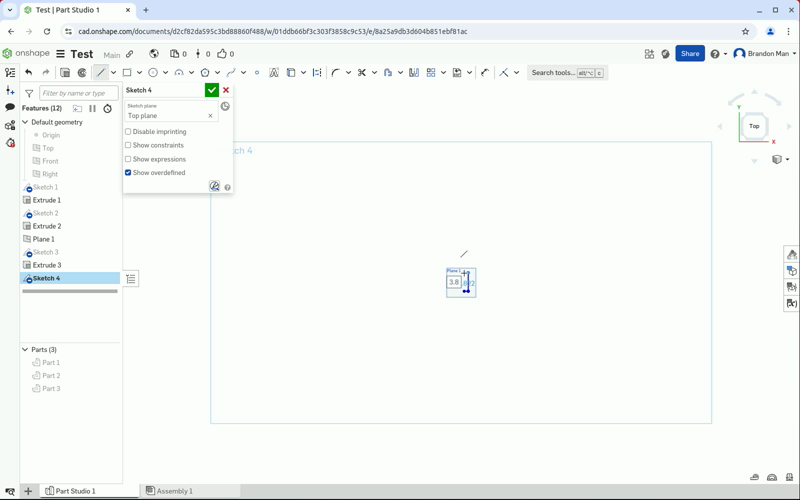
scroll(6)
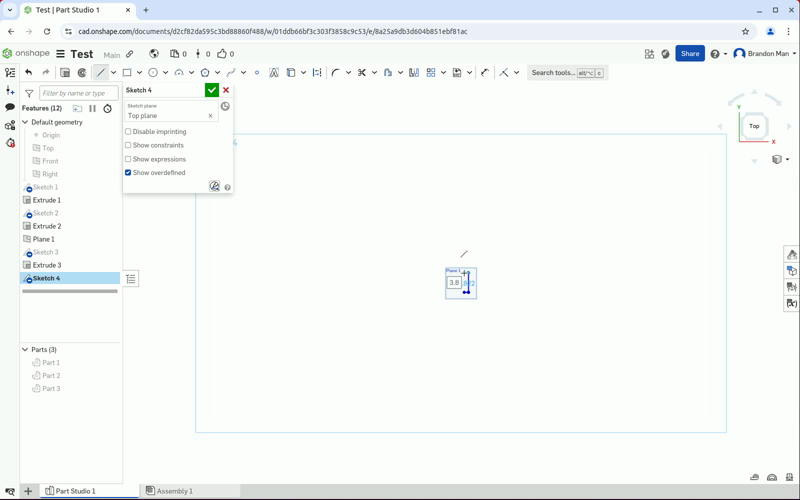
scroll(6)
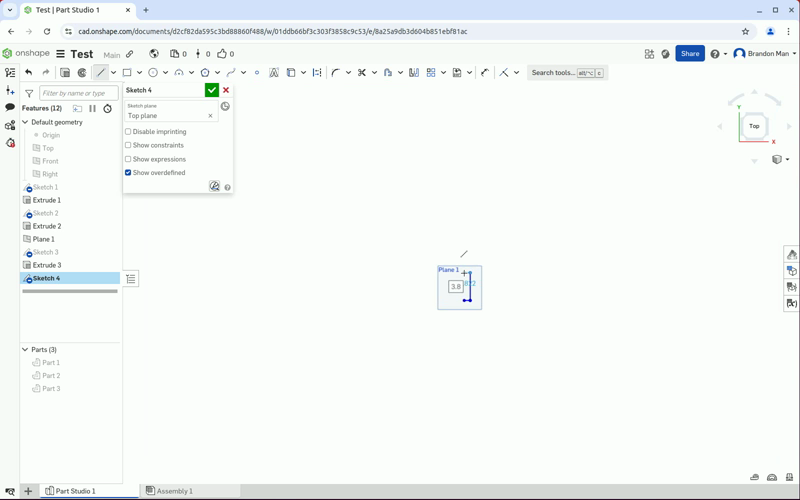
scroll(6)
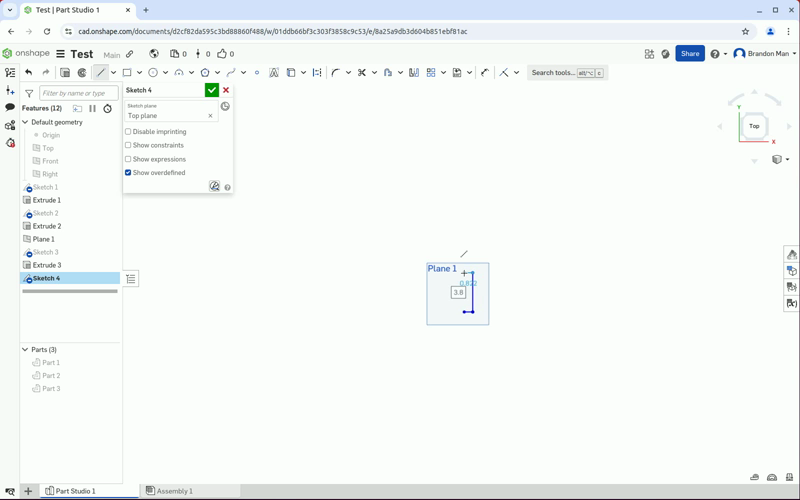
scroll(6)
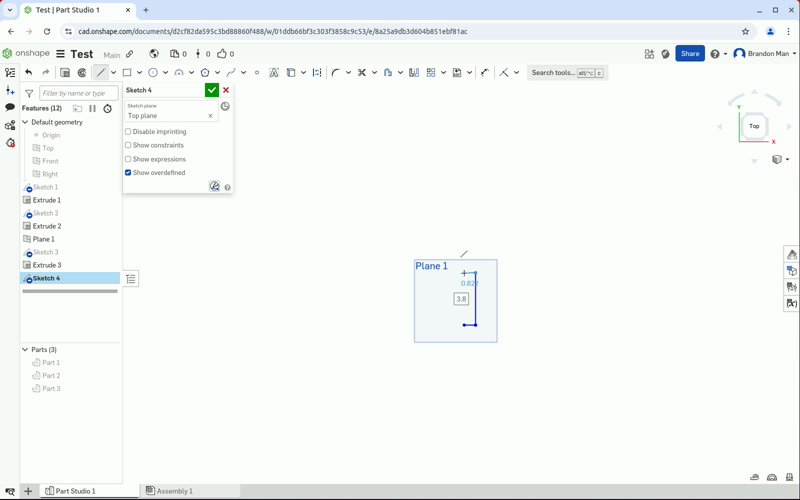
scroll(6)
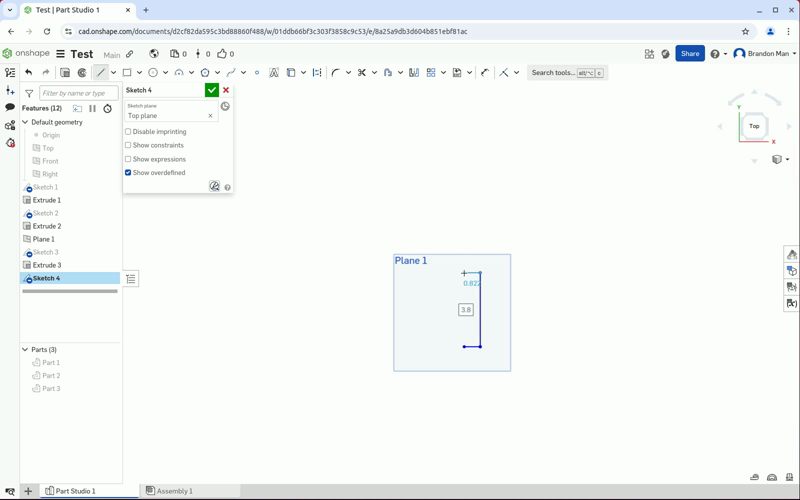
scroll(6)
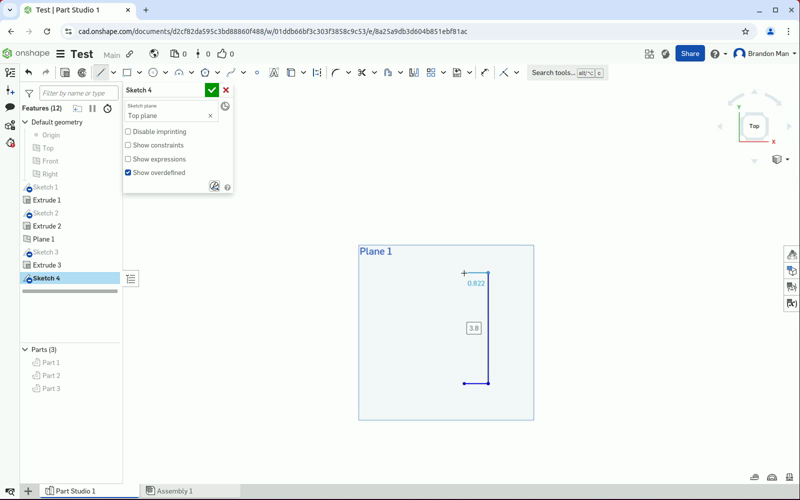
scroll(6)
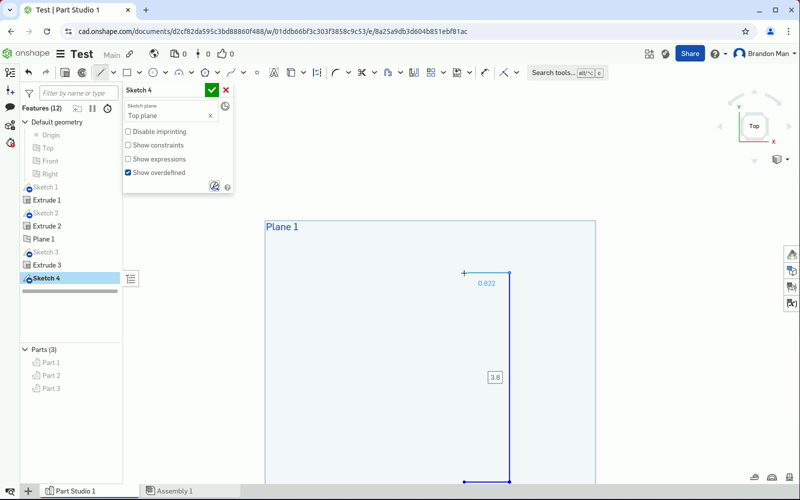
click(464, 272)
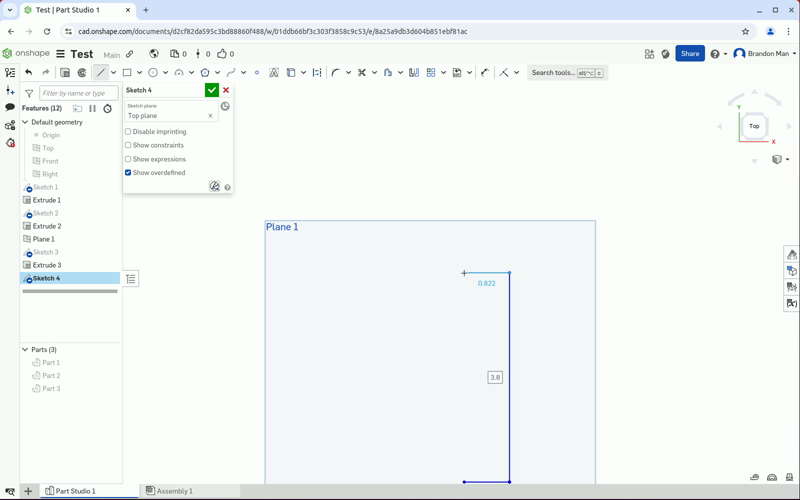
scroll(-6)
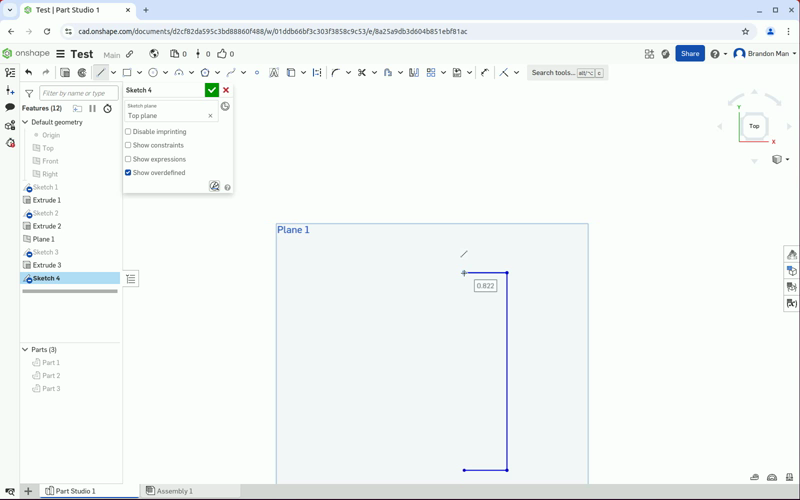
scroll(-6)
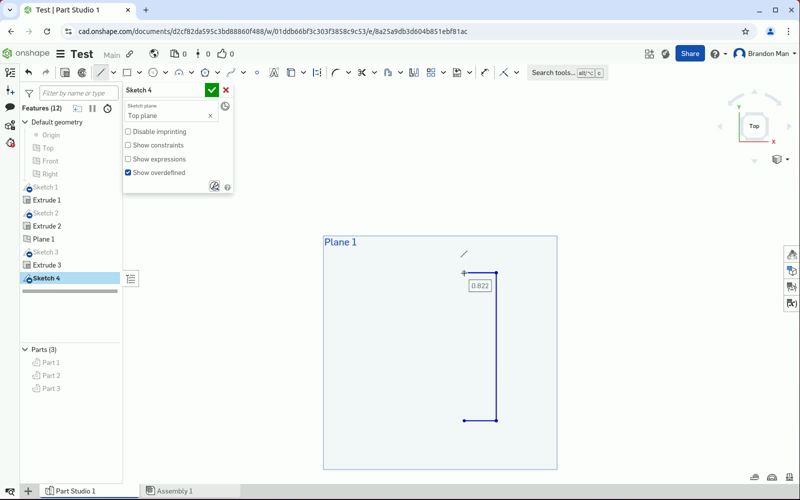
scroll(-6)
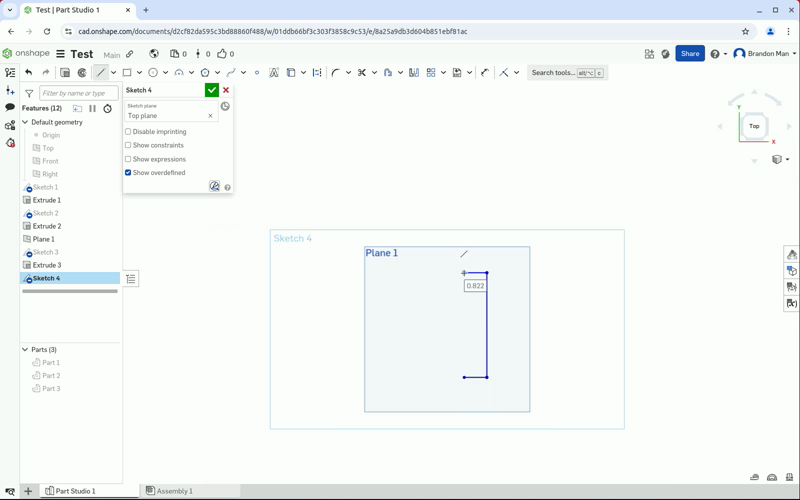
scroll(-6)
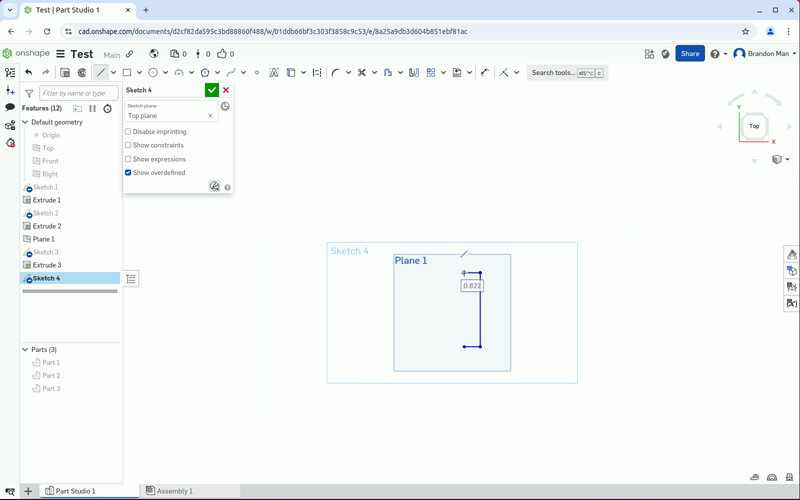
scroll(-6)
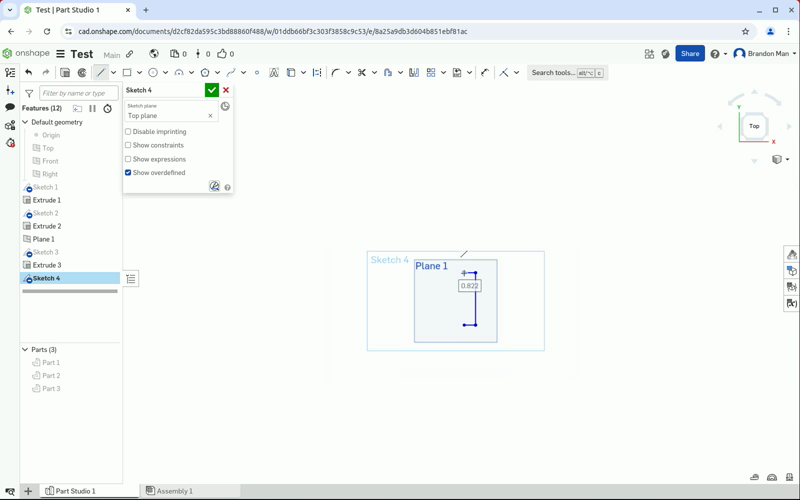
scroll(-6)
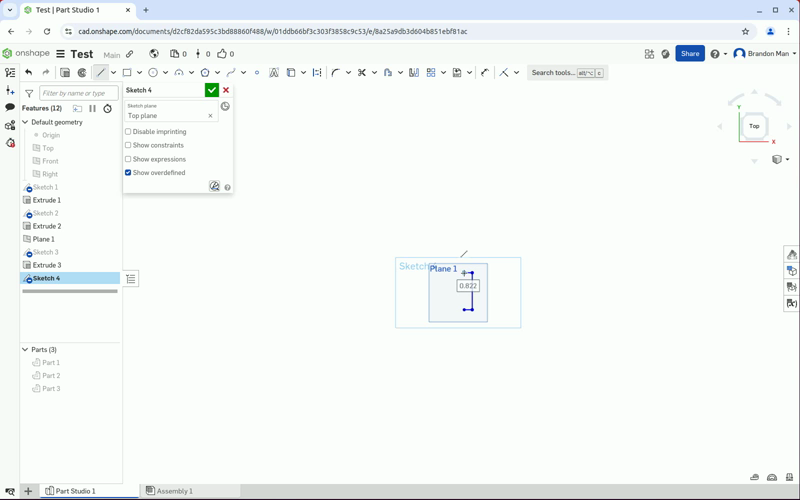
scroll(-6)
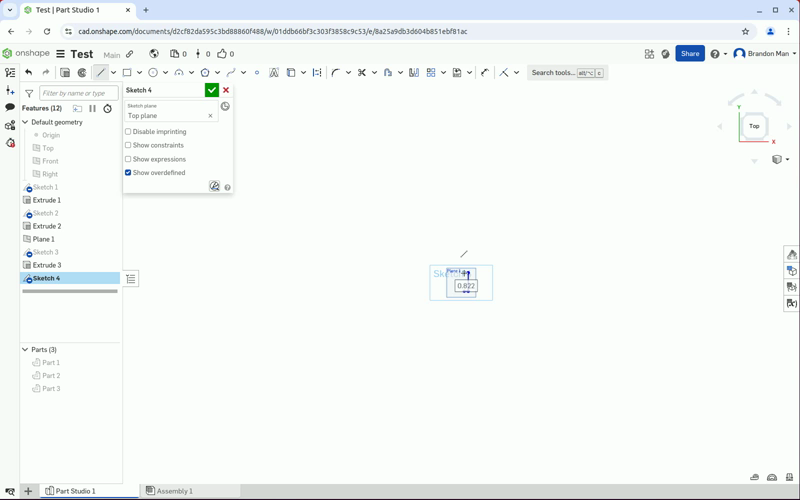
key_up(shift)
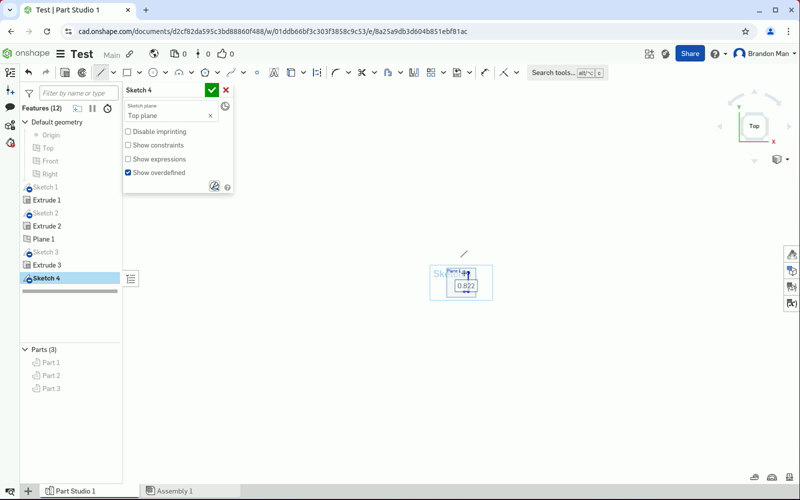
mouse_move(494, 272)
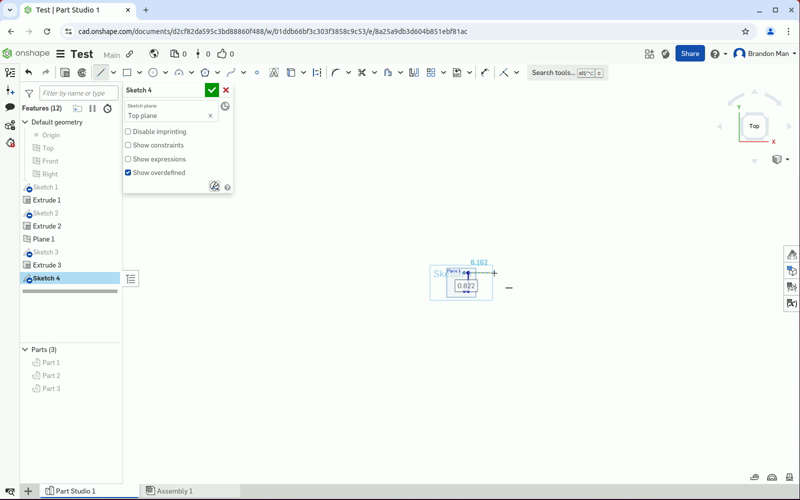
key_down(shift)
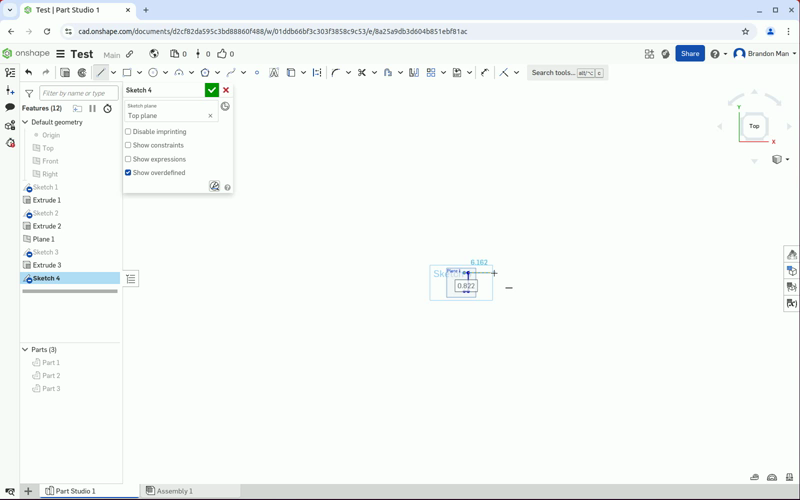
mouse_move(464, 291)
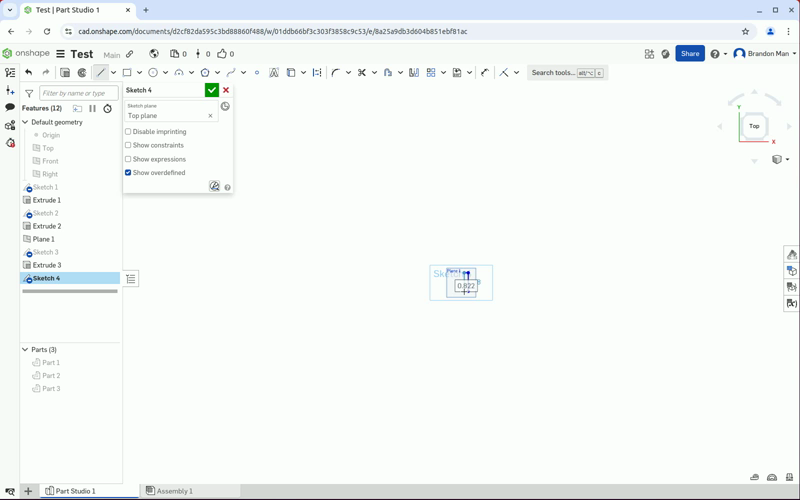
scroll(6)
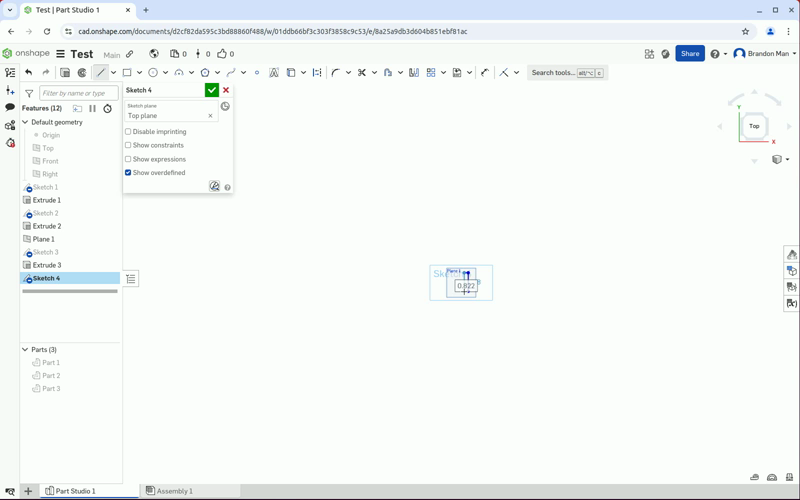
scroll(6)
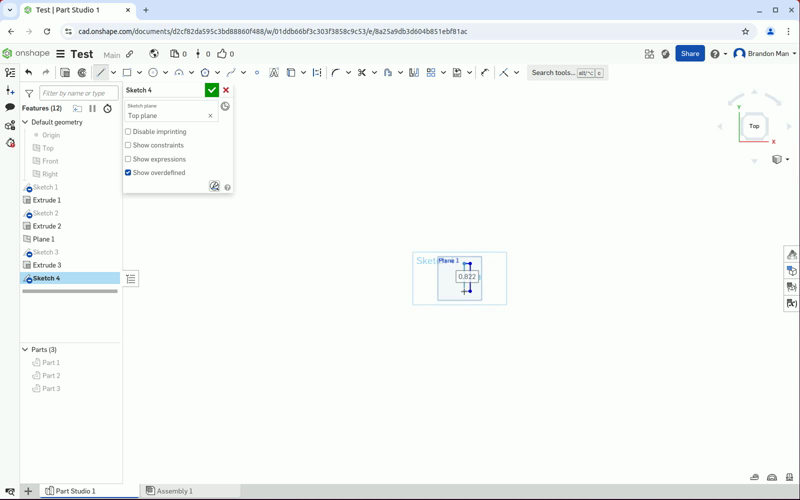
scroll(6)
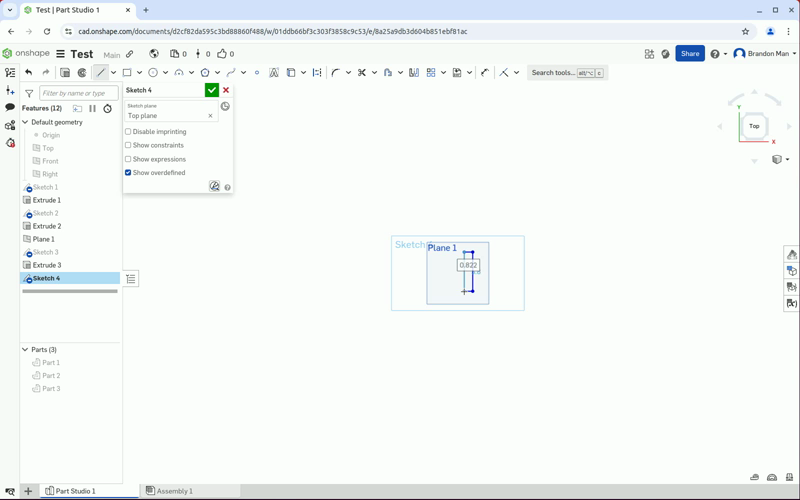
scroll(6)
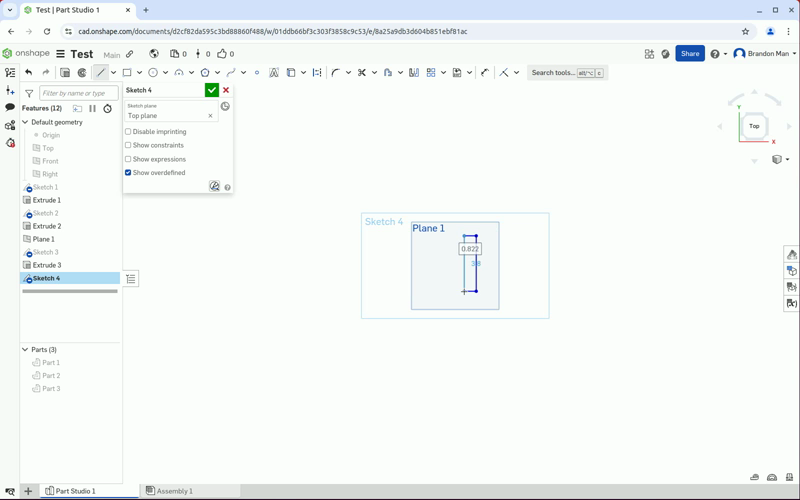
scroll(6)
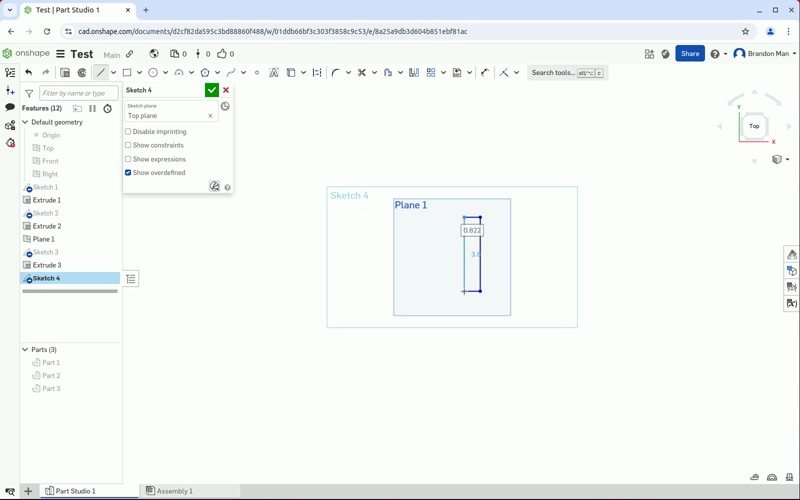
scroll(6)
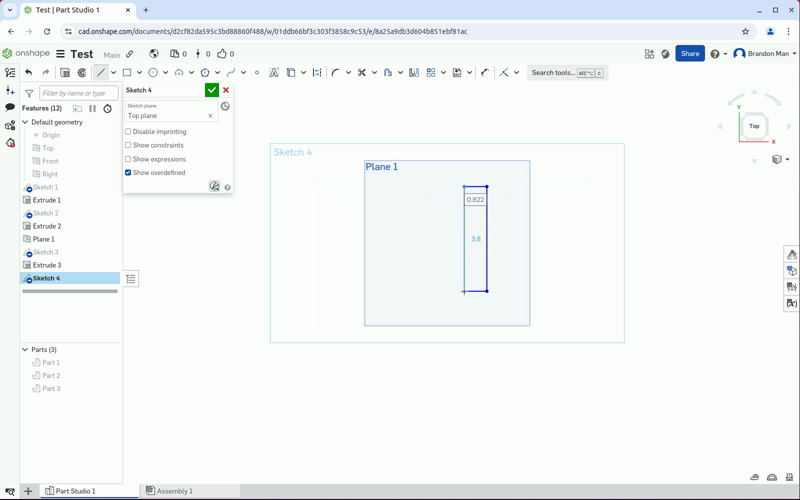
scroll(6)
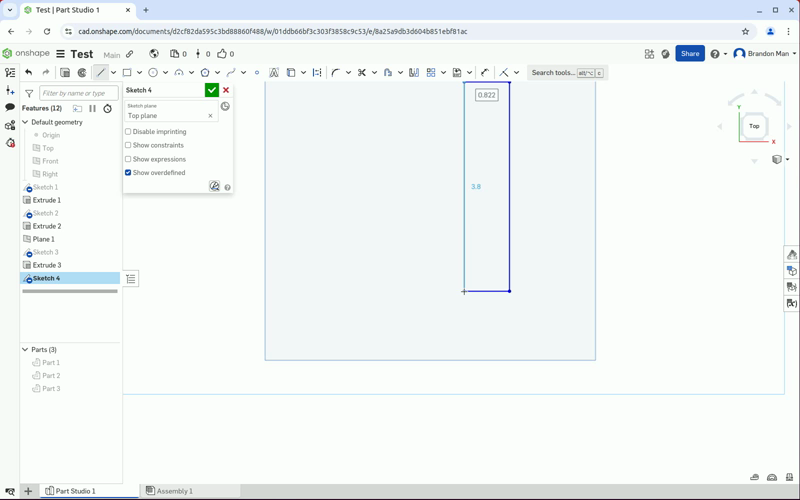
key_up(shift)
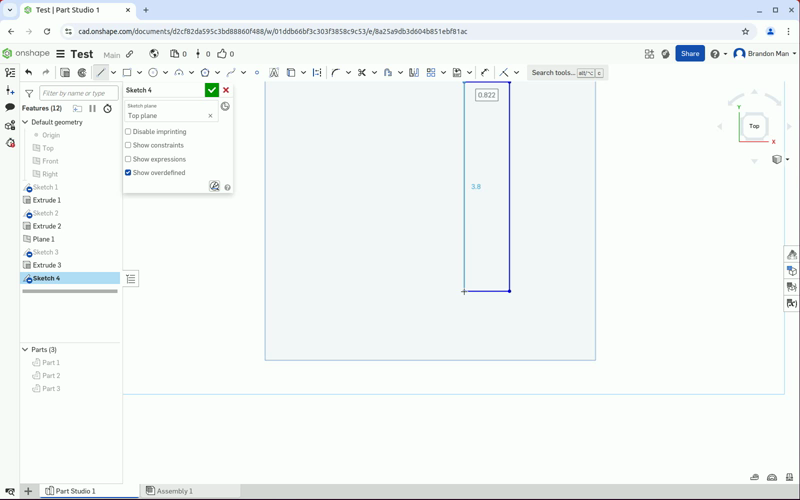
click(464, 291)
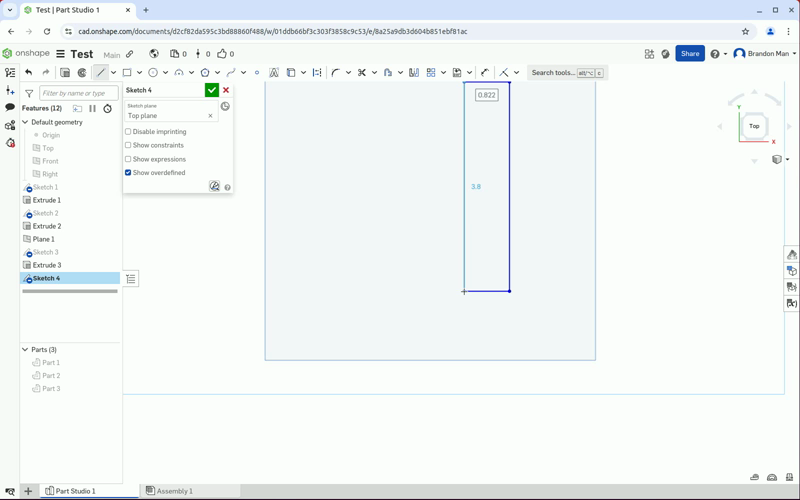
scroll(-6)
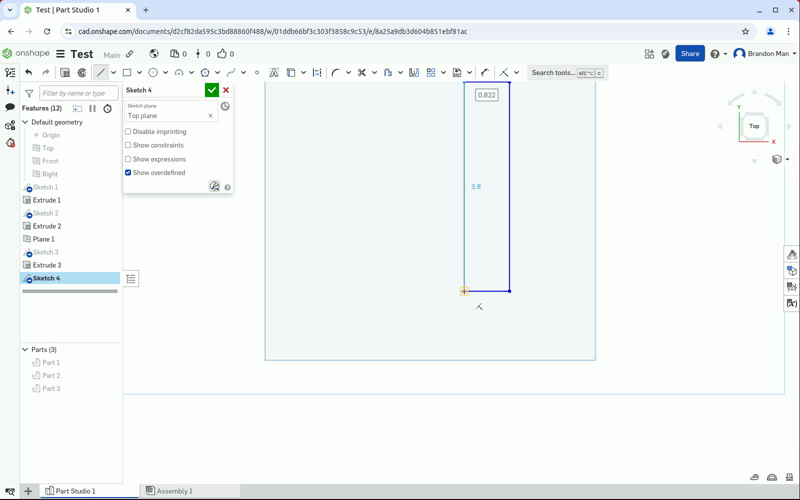
scroll(-6)
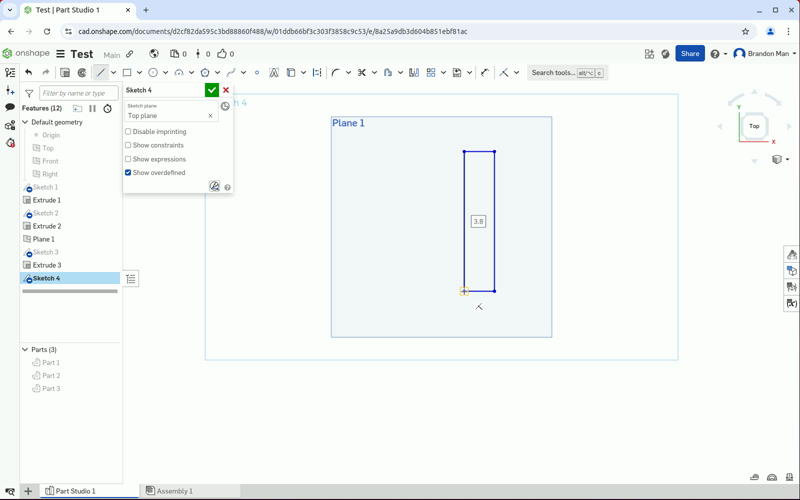
scroll(-6)
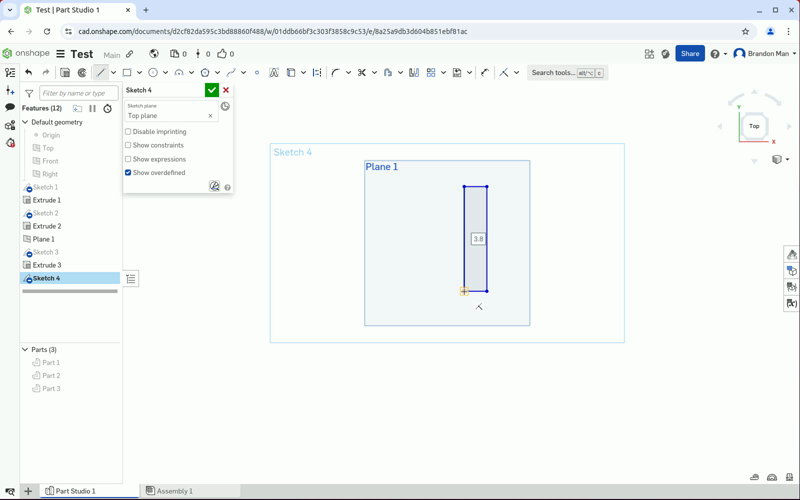
scroll(-6)
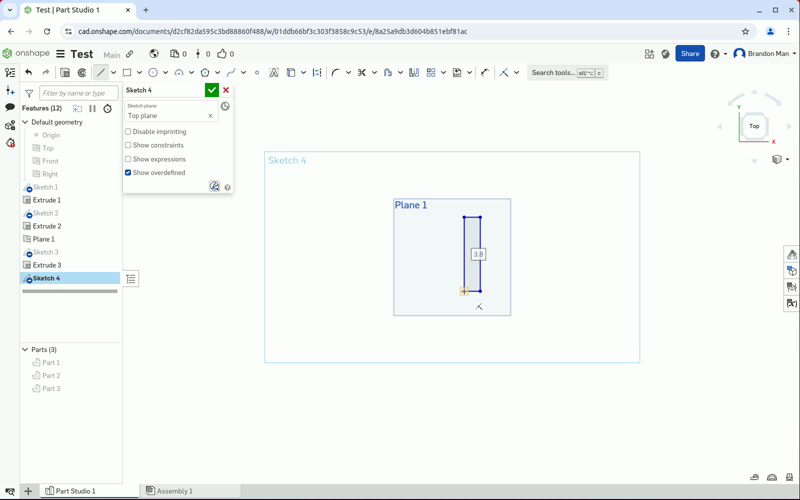
scroll(-6)
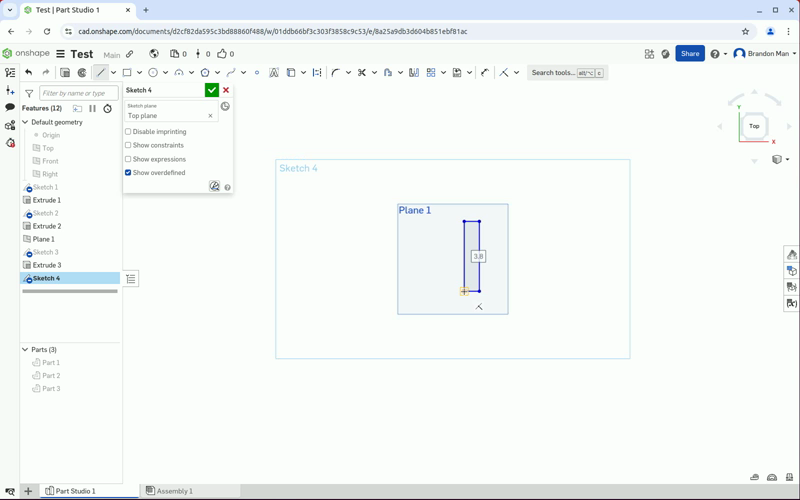
scroll(-6)
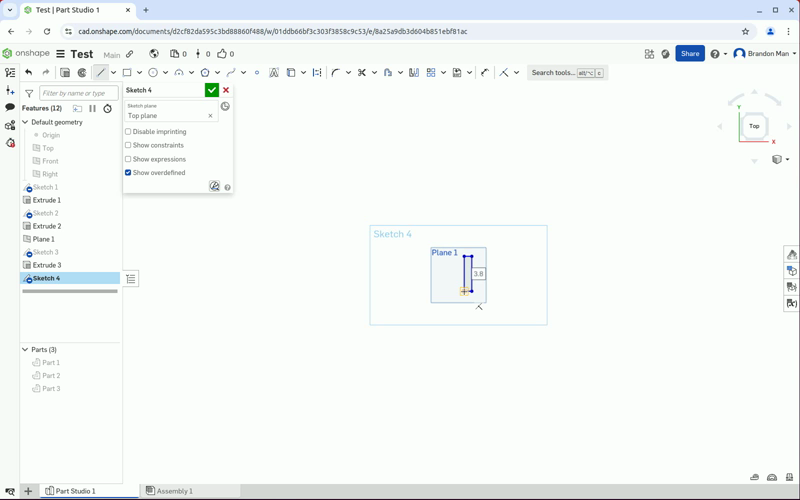
scroll(-6)
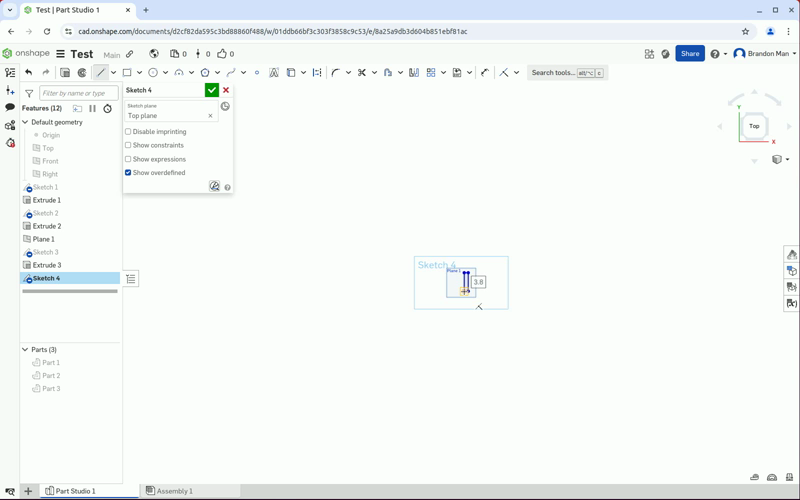
key(esc)
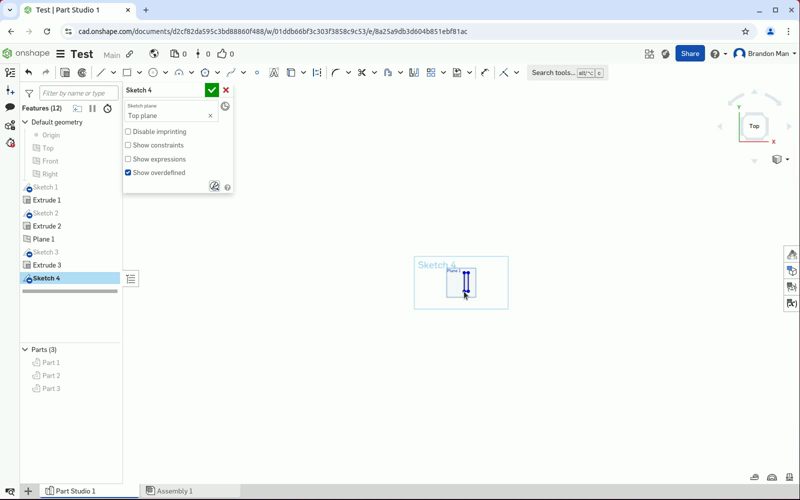
mouse_move(466, 282)
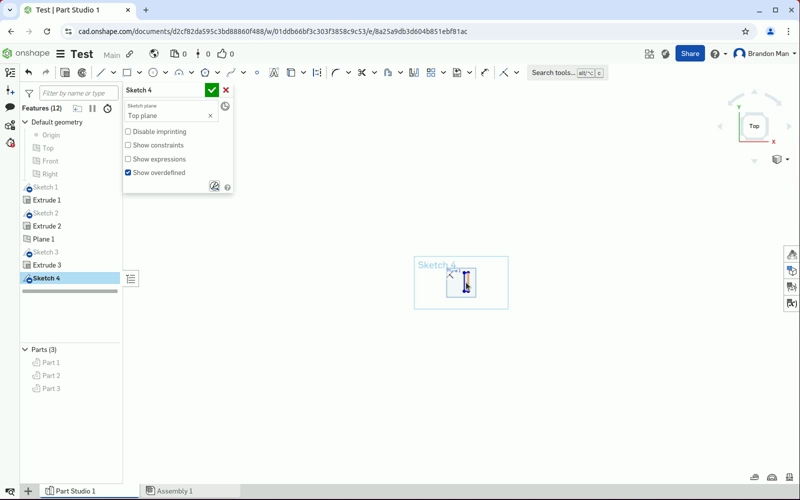
scroll(6)
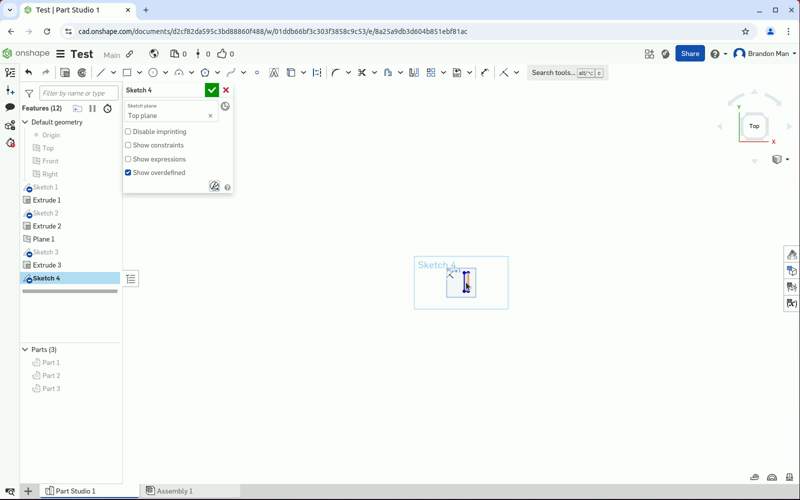
scroll(6)
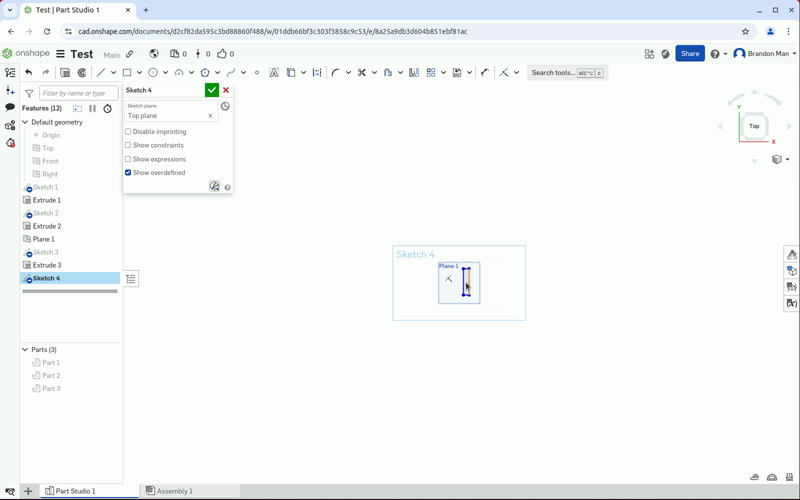
scroll(6)
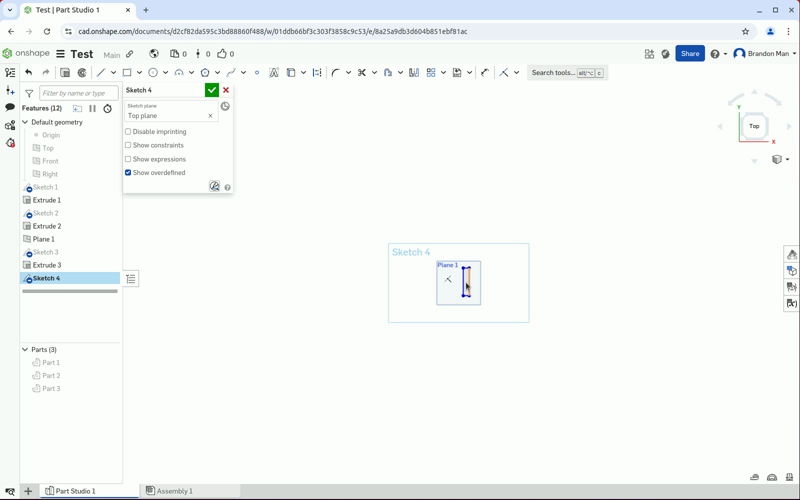
scroll(6)
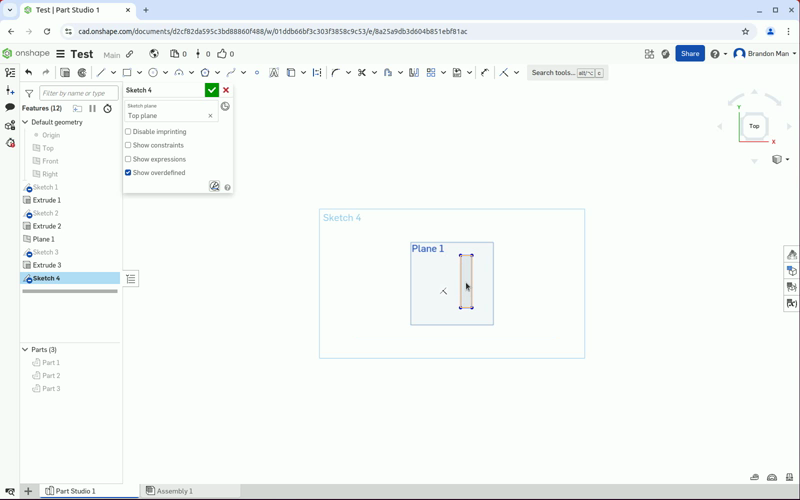
scroll(6)
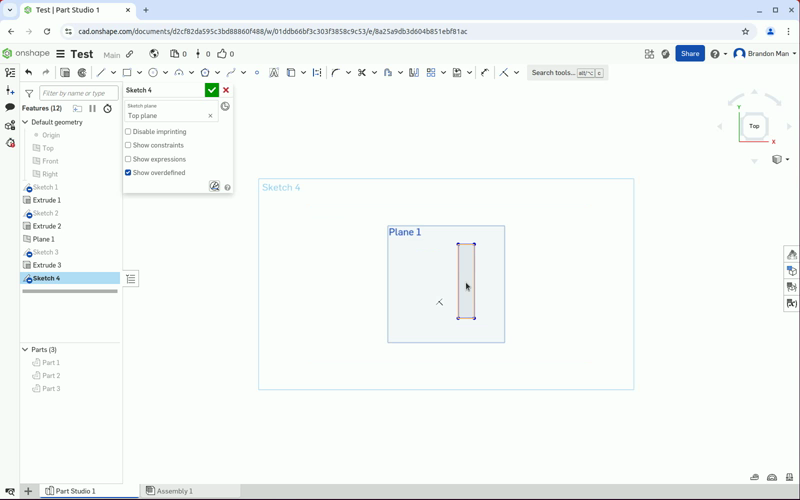
scroll(6)
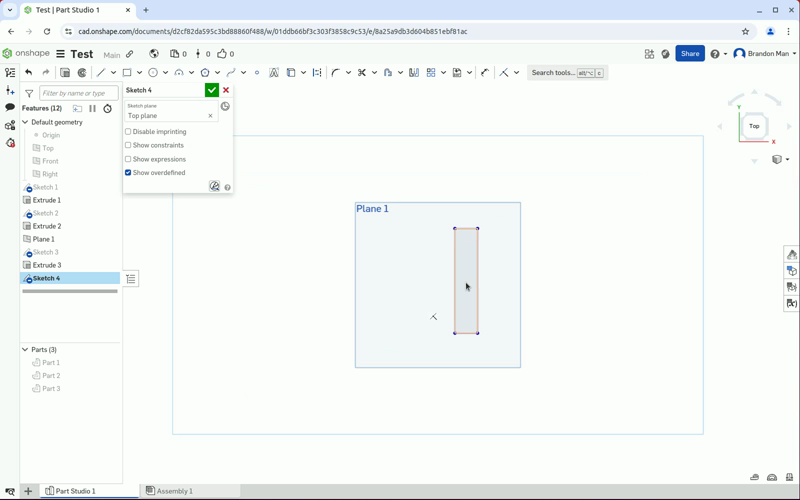
scroll(6)
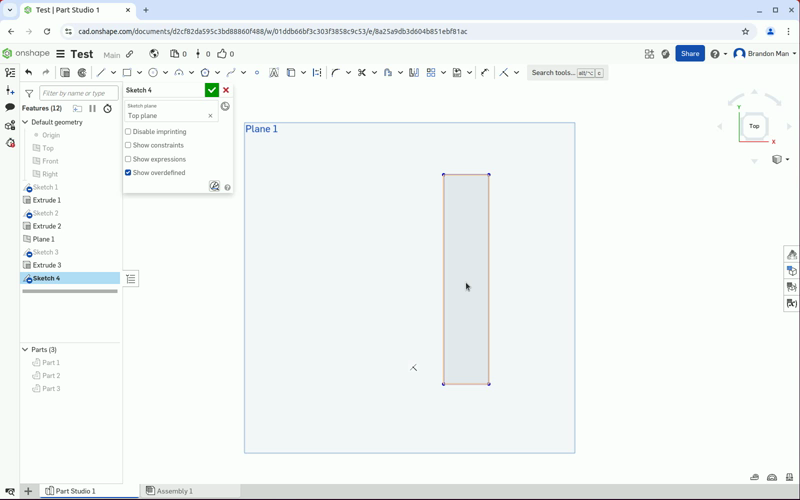
click(466, 282)
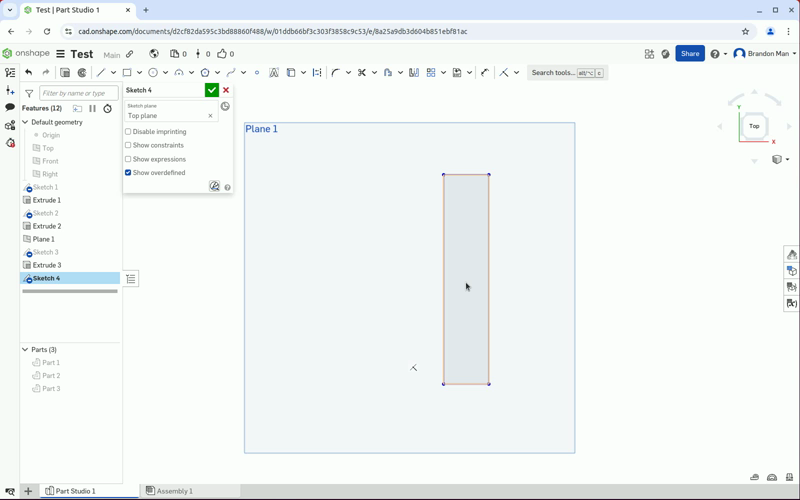
scroll(-6)
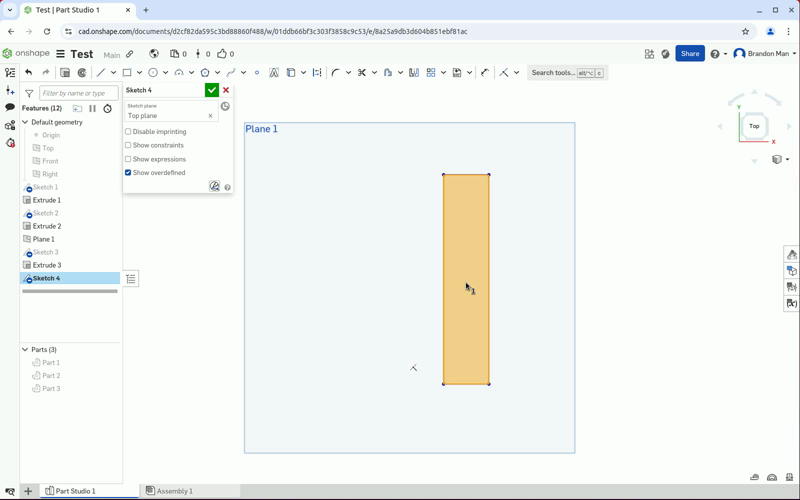
scroll(-6)
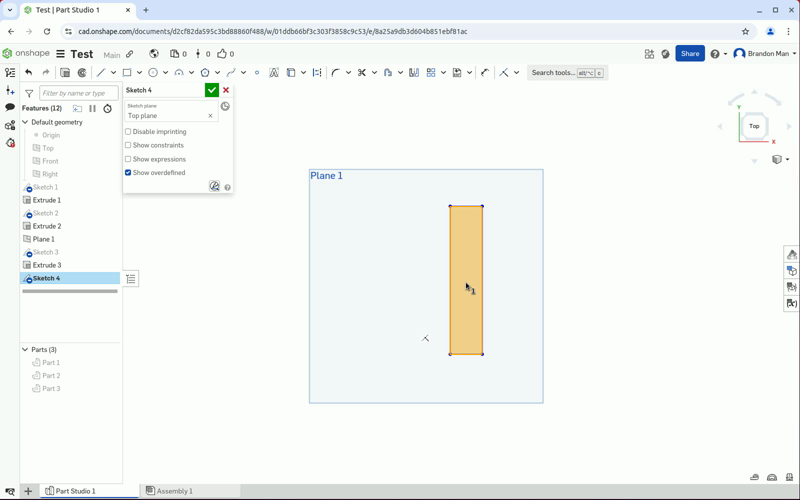
scroll(-6)
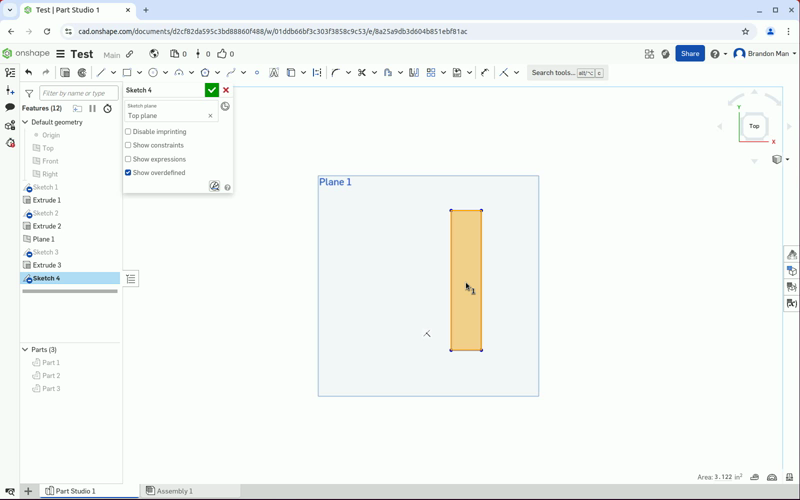
scroll(-6)
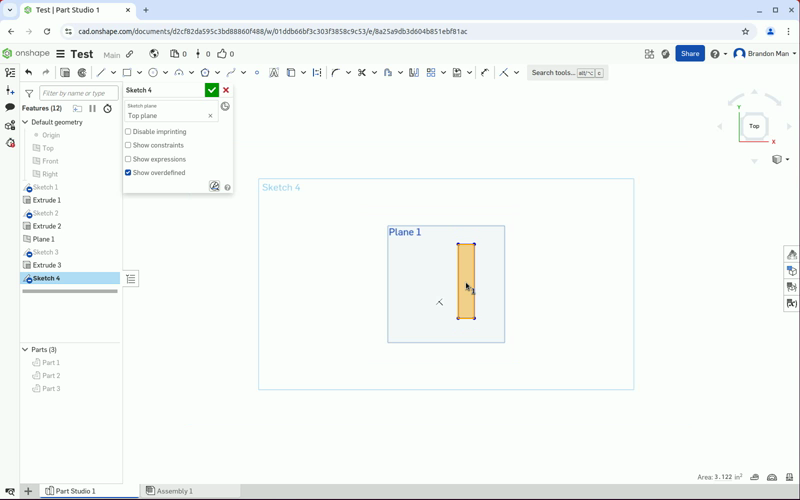
scroll(-6)
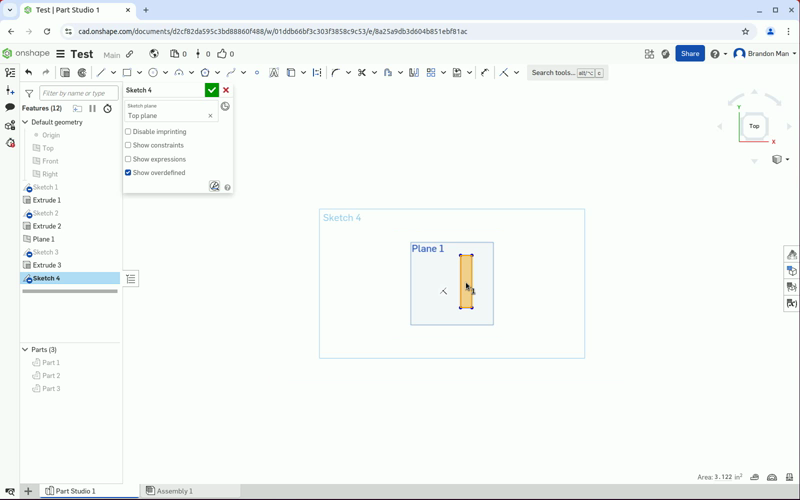
scroll(-6)
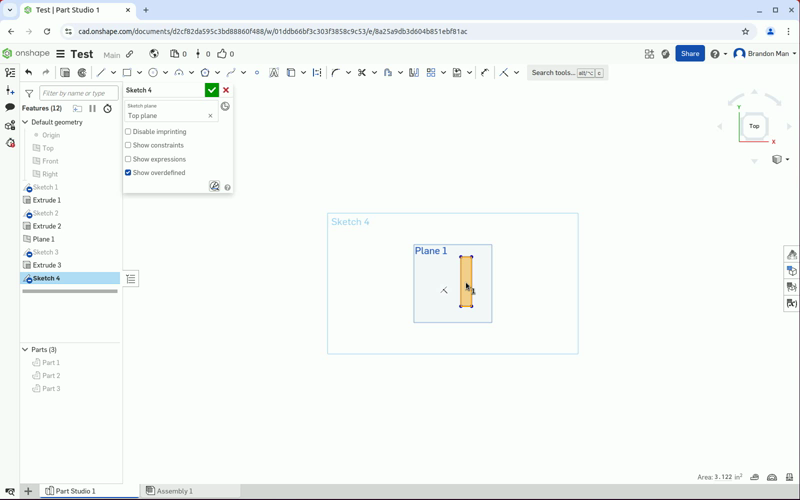
scroll(-6)
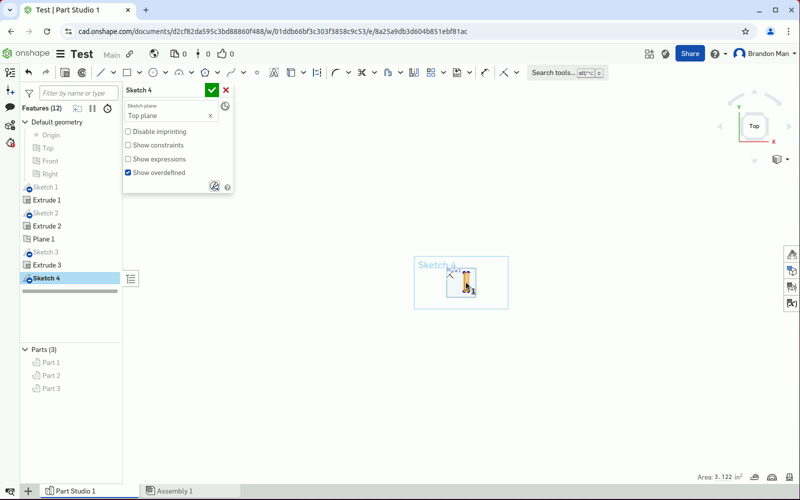
mouse_move(73, 352)
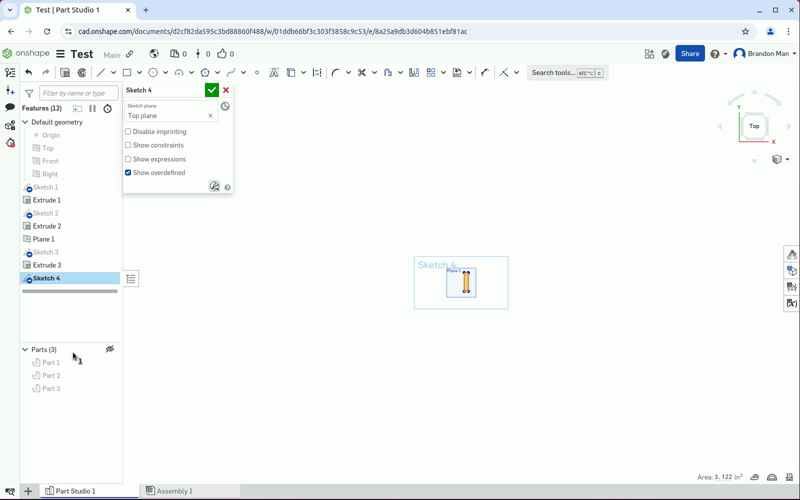
key(shift+y)
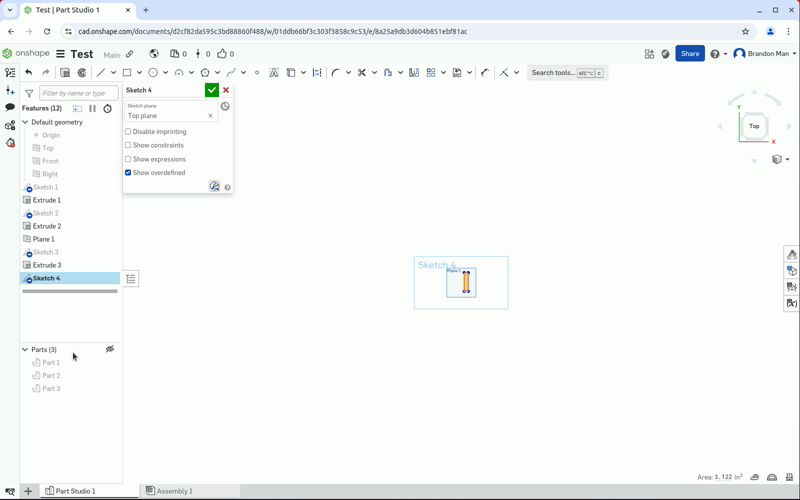
key(shift+e)
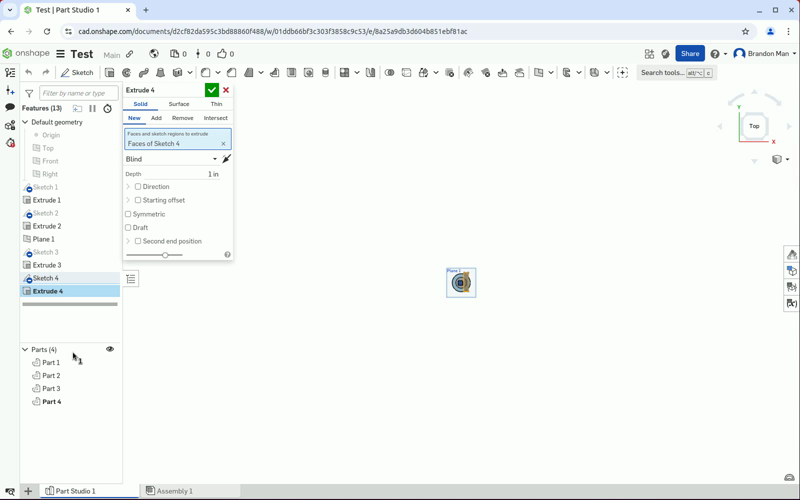
mouse_move(143, 106)
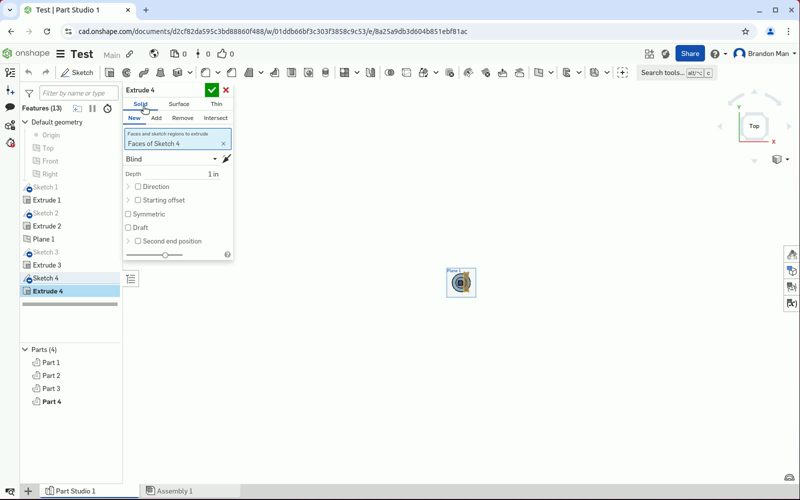
click(143, 106)
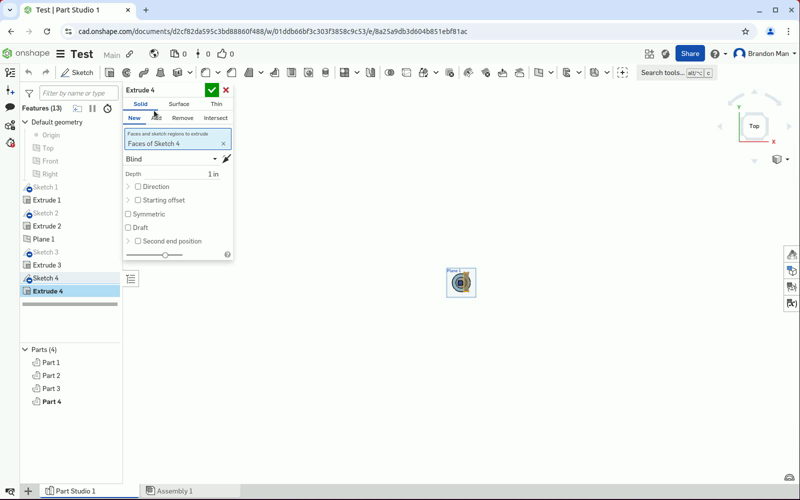
mouse_move(186, 120)
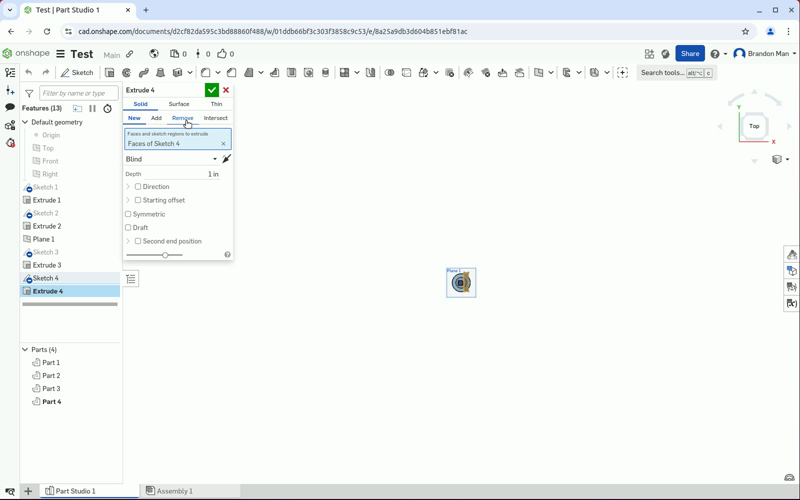
click(186, 120)
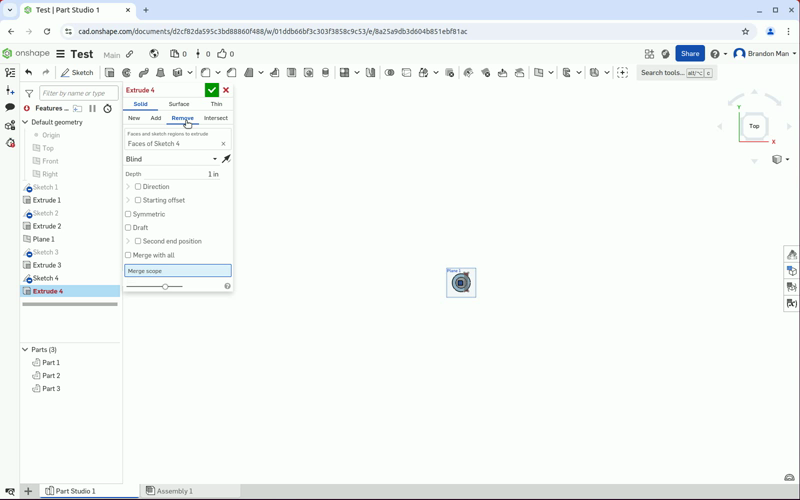
key(tab, 4)
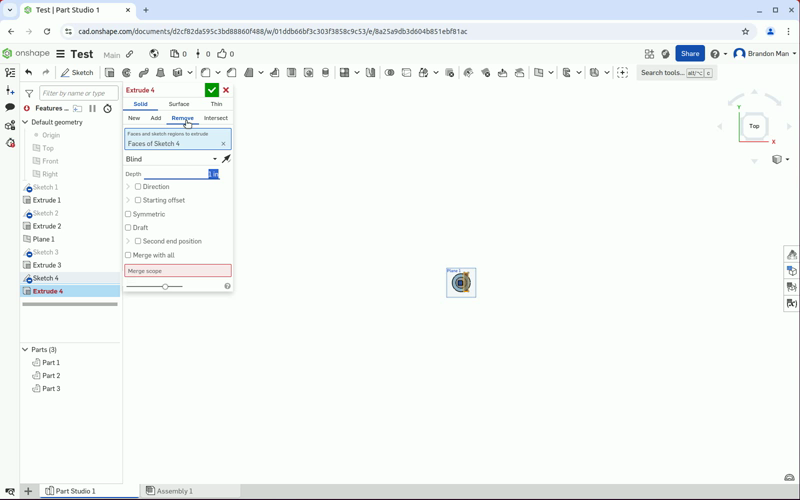
text(-0.241)
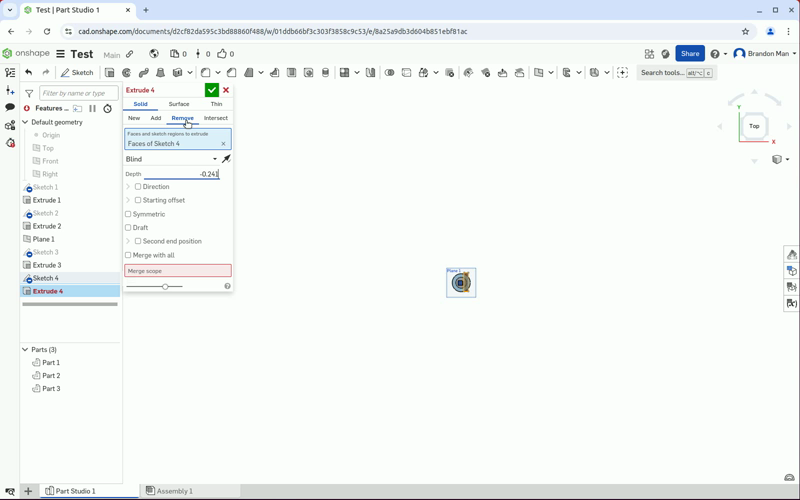
key(tab, 6)
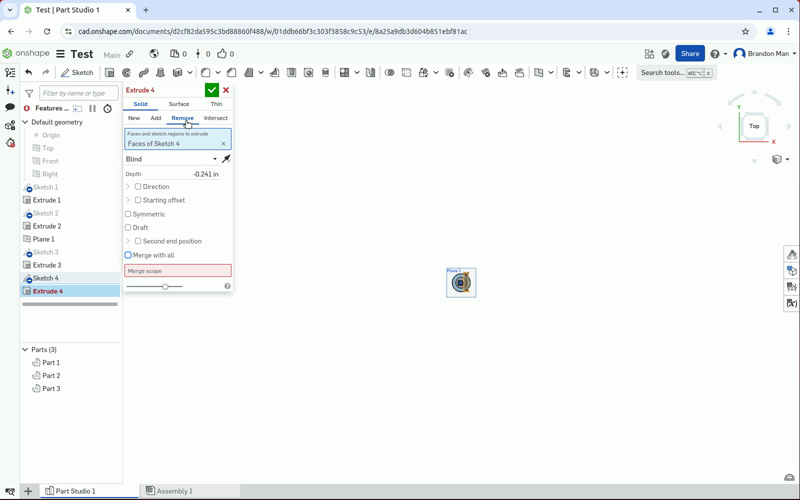
key(space)
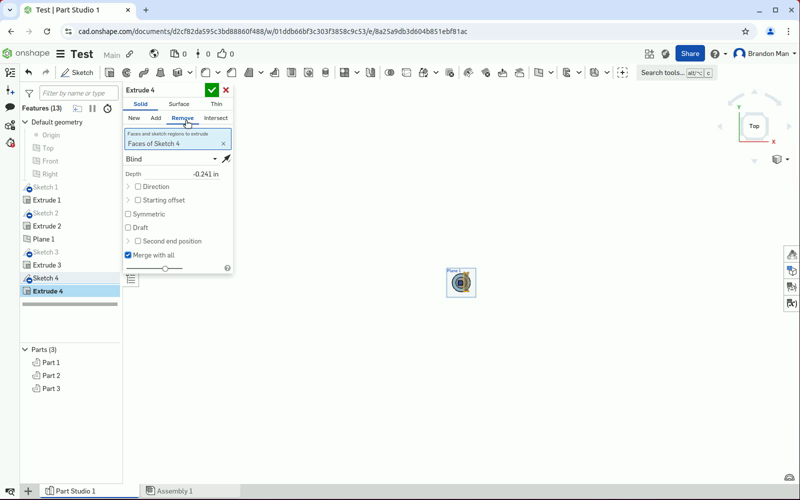
key(enter)
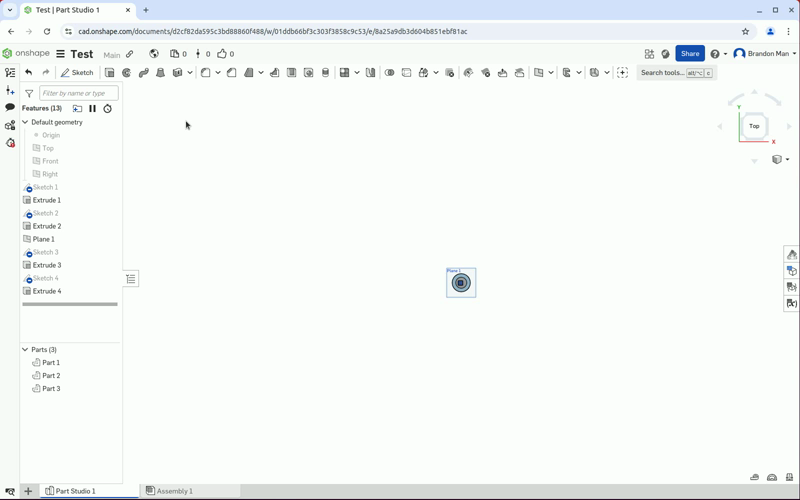
key(shift+h)
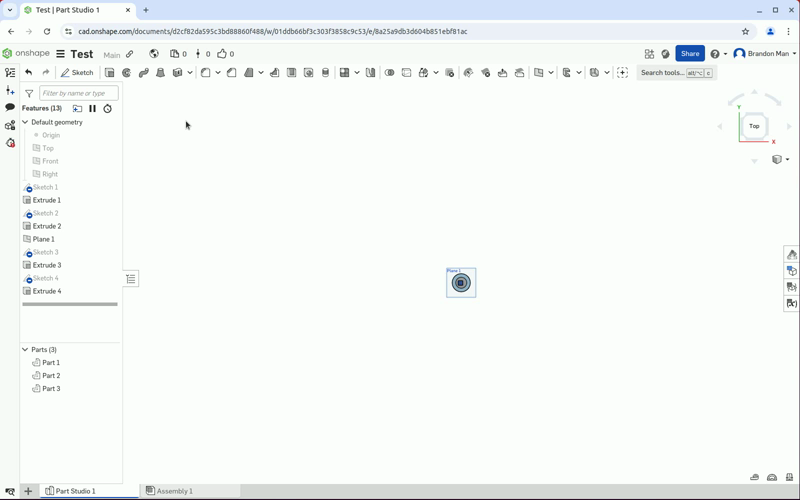
key(shift+h)
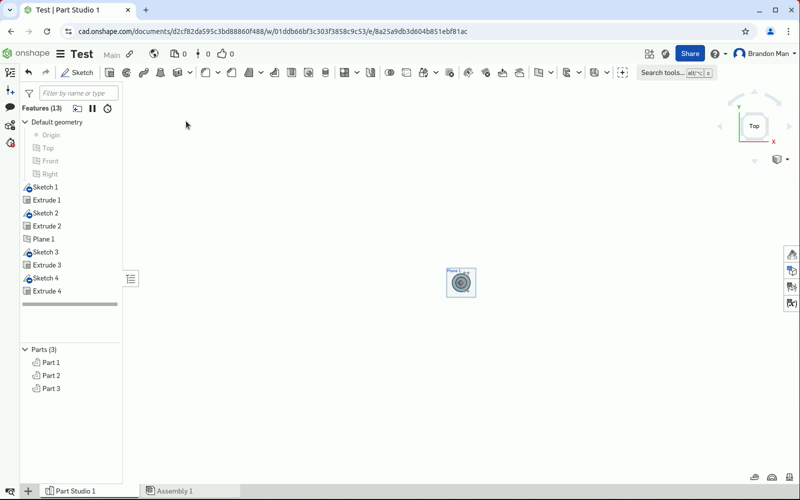
key(shift+7)
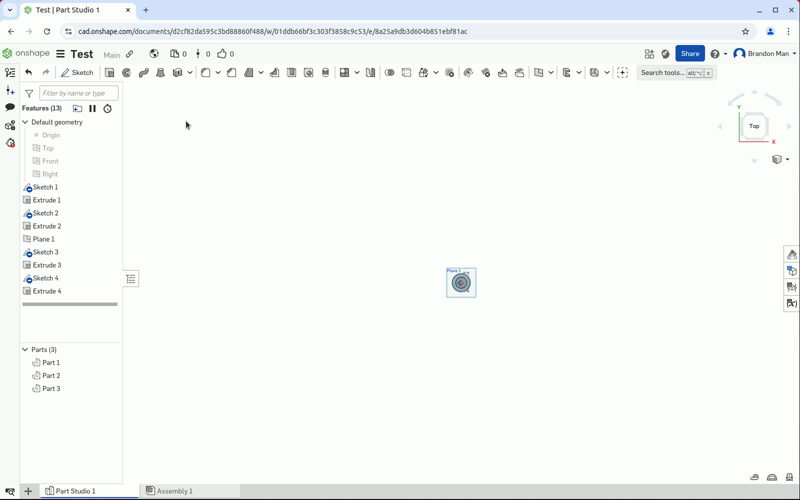
key(up, 3)
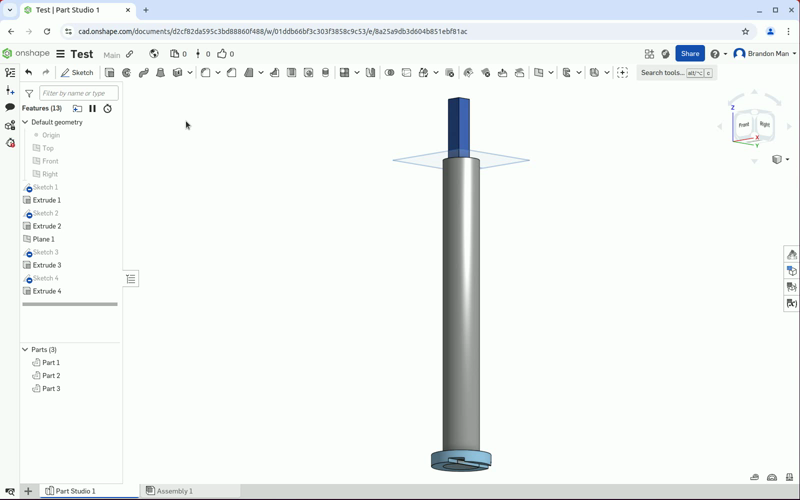
key(left, 3)
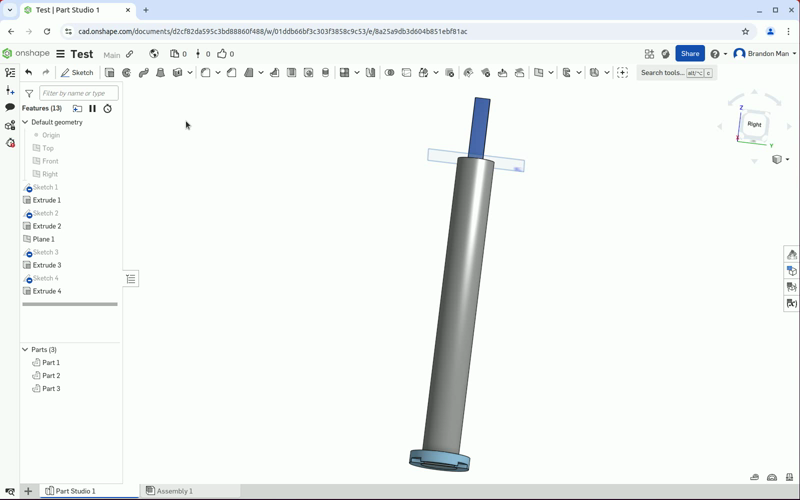
key(right, 3)
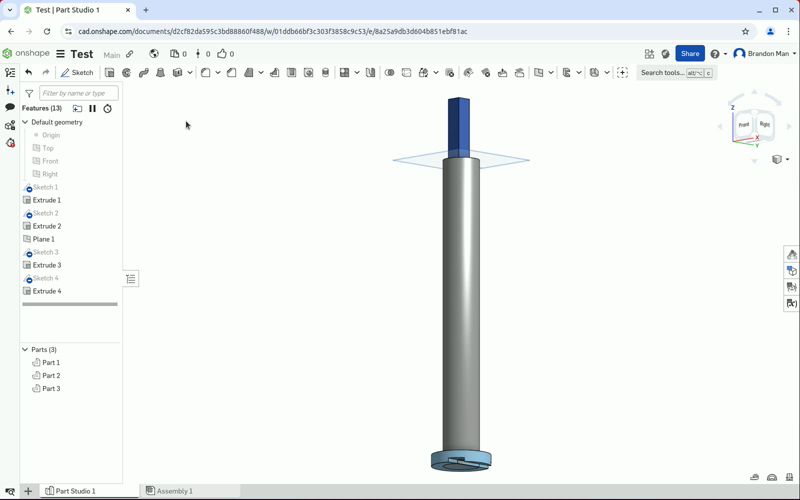
key(down, 3)
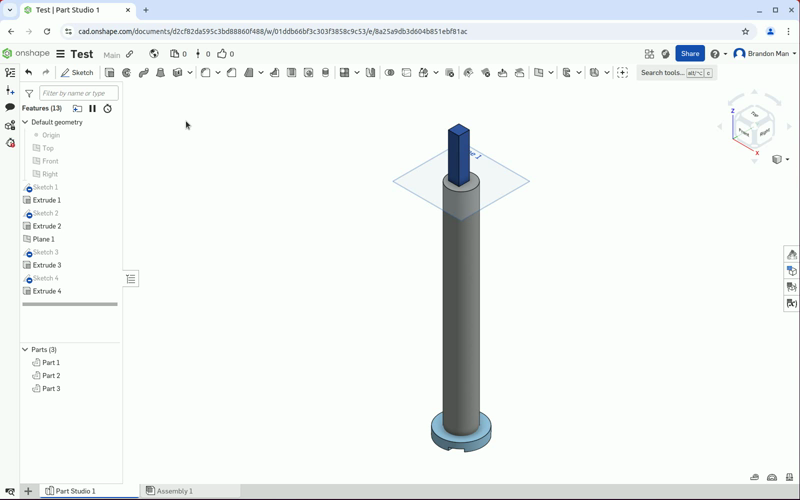
mouse_move(73, 189)
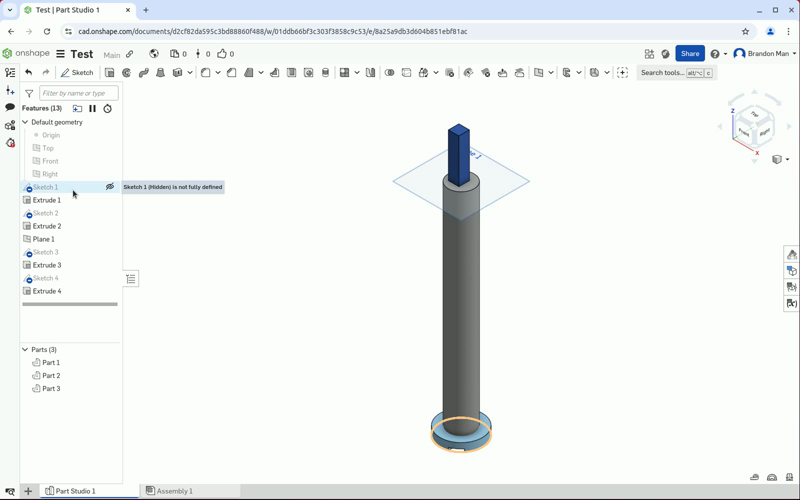
click(73, 189)